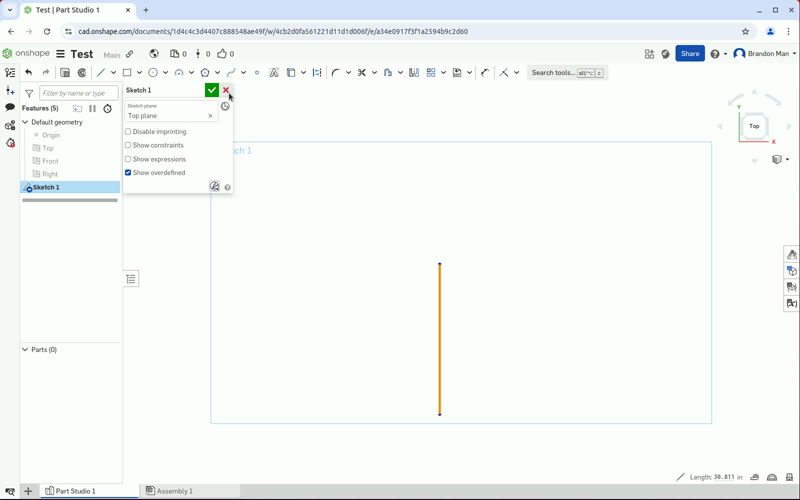
key(shift+h)
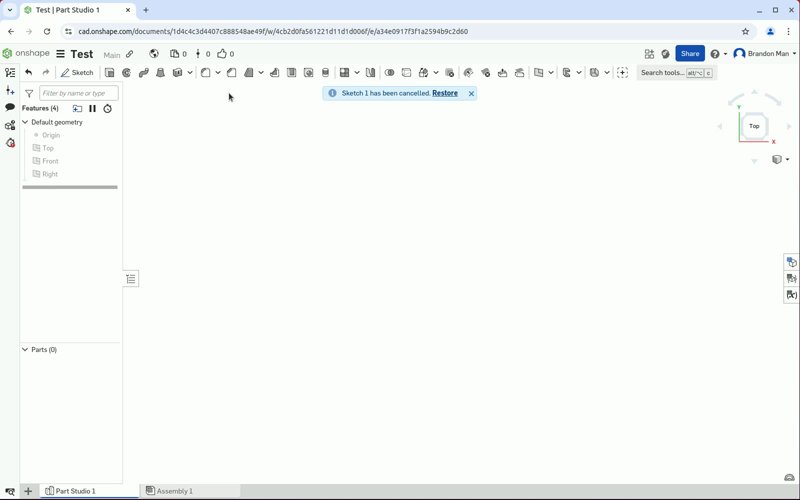
mouse_move(73, 352)
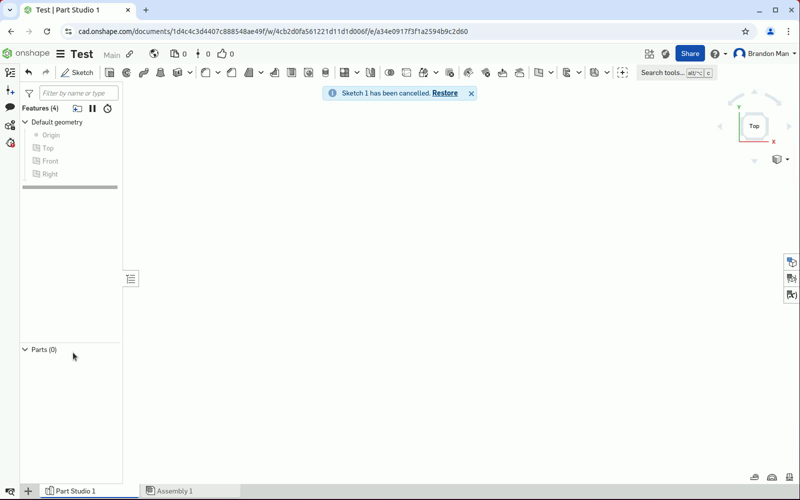
key(y)
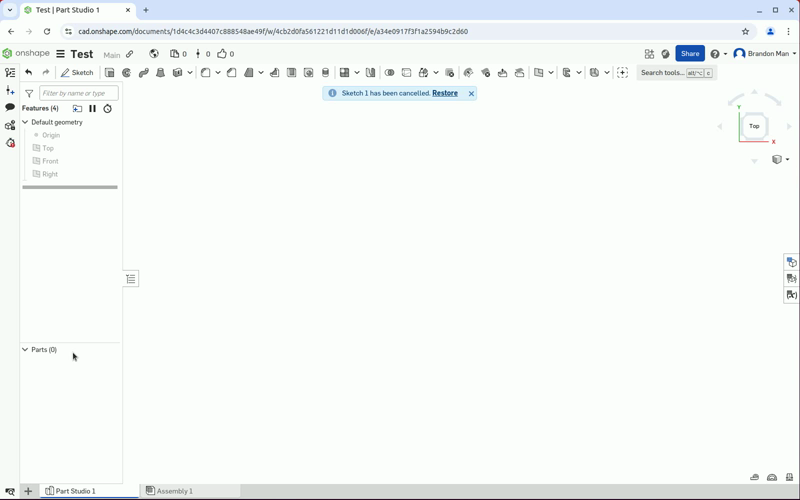
key(shift+p)
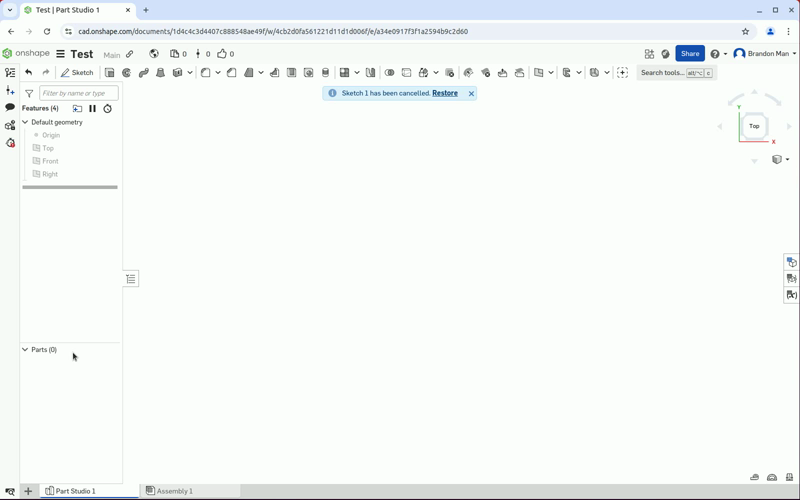
key(space)
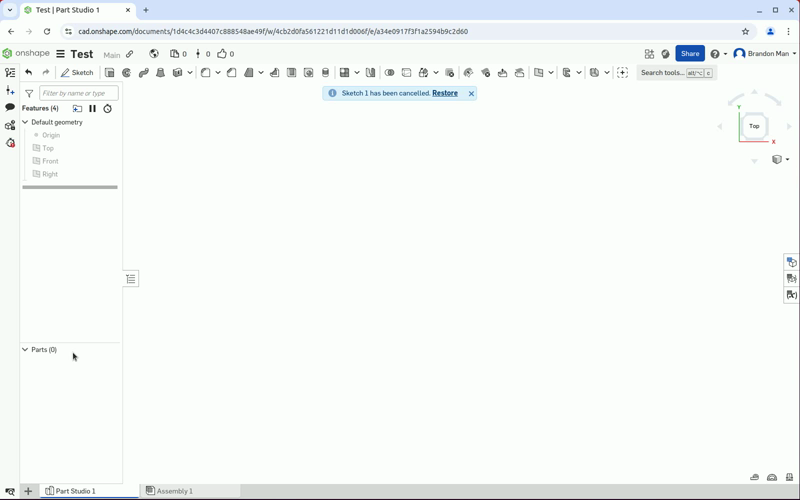
key_down(shift)
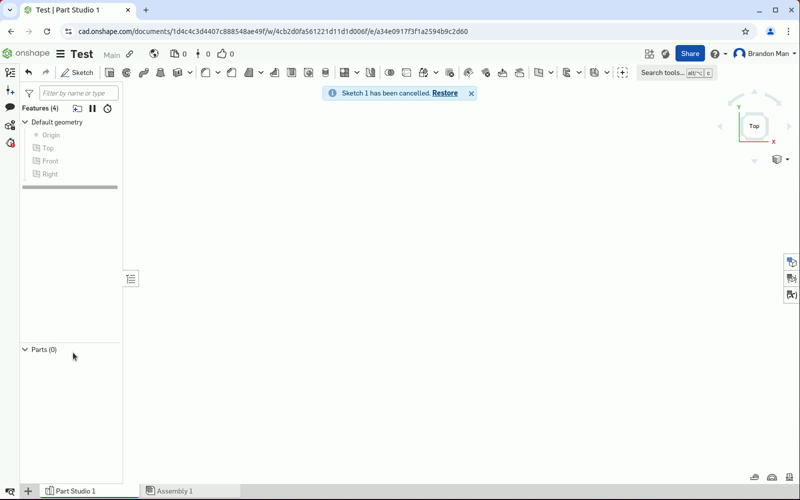
key(up)
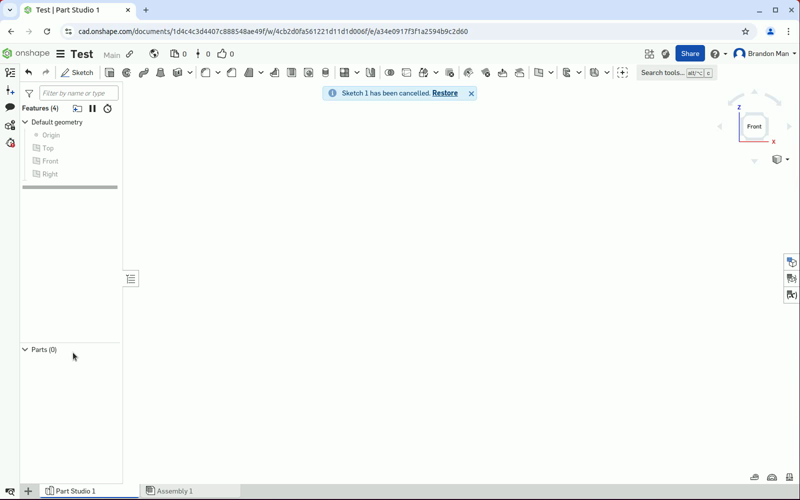
key_up(shift)
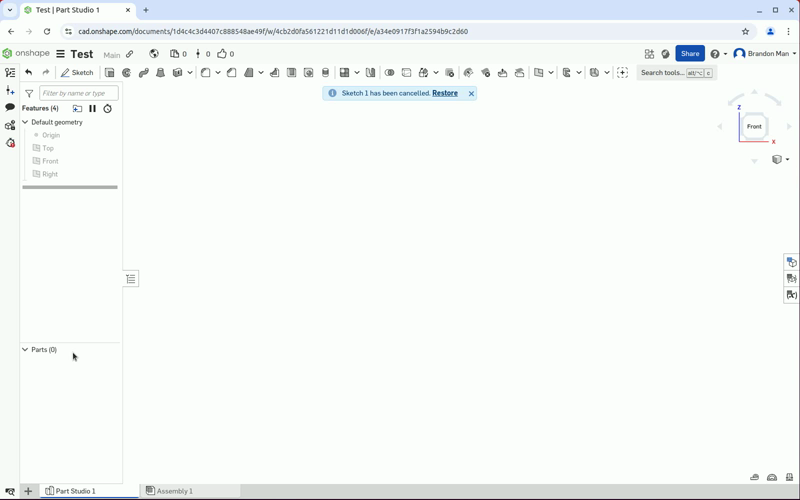
key(space)
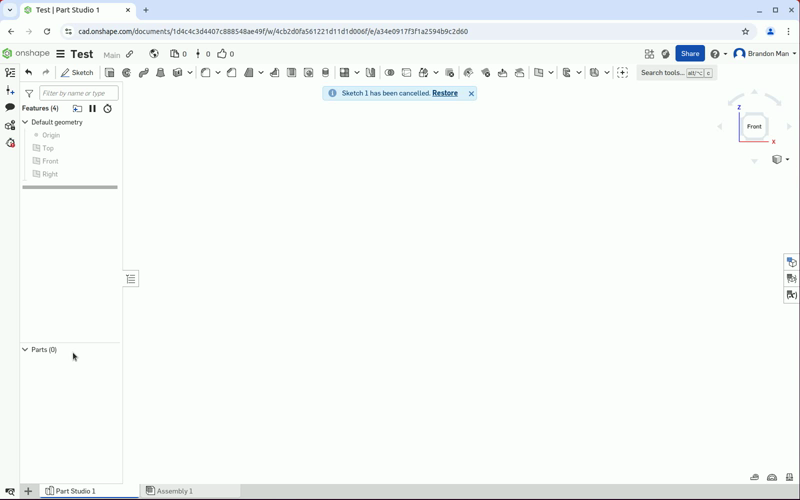
key_down(shift)
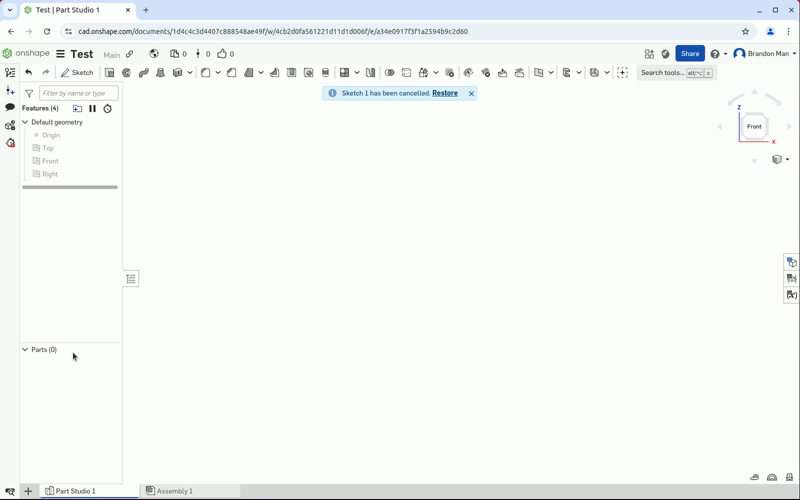
key(left)
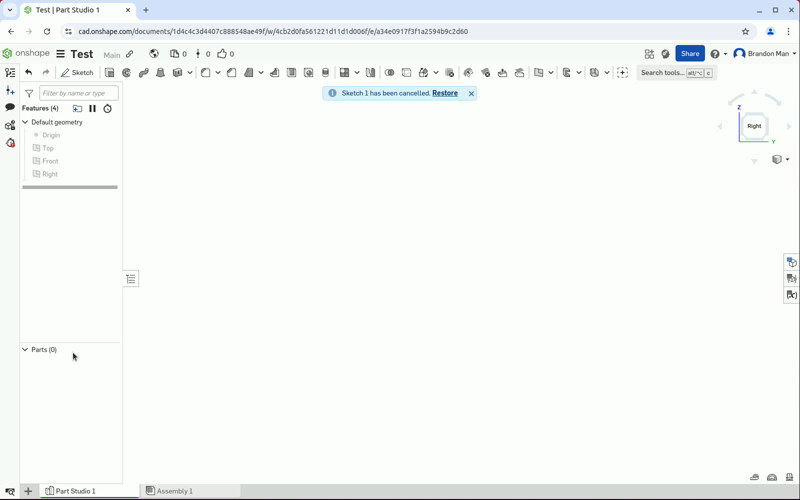
key_up(shift)
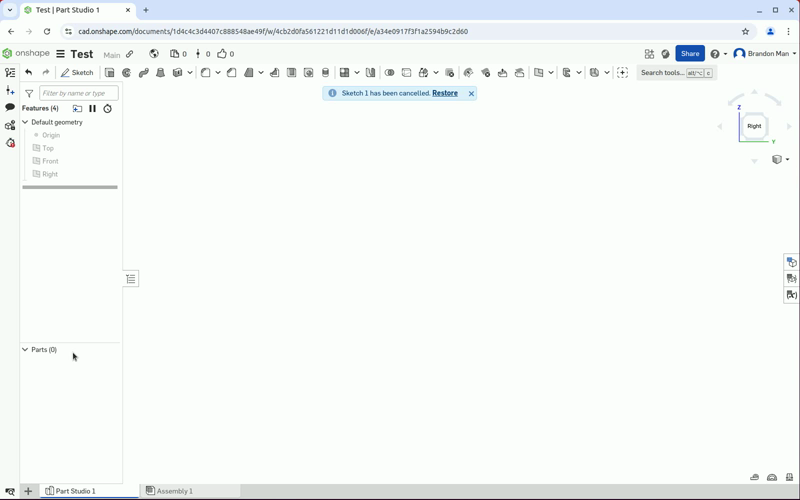
mouse_move(73, 352)
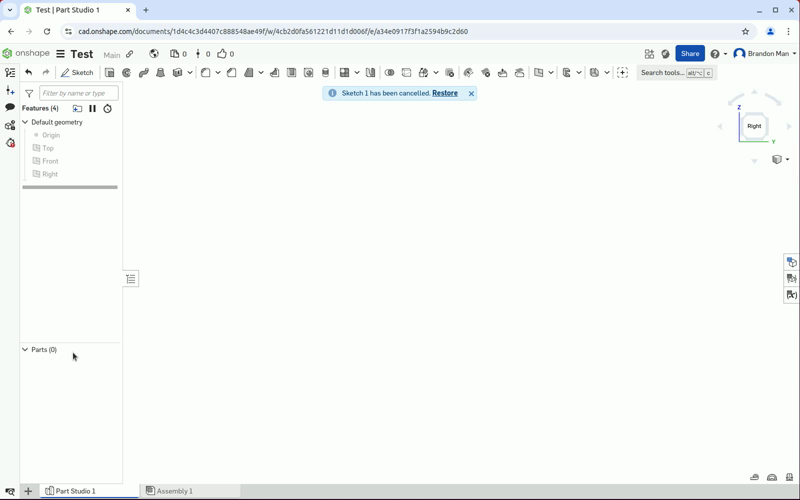
key(shift+y)
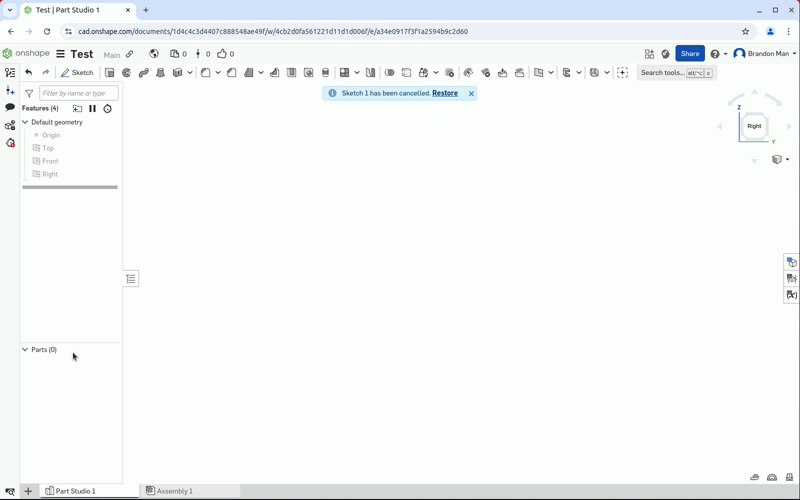
key(shift+s)
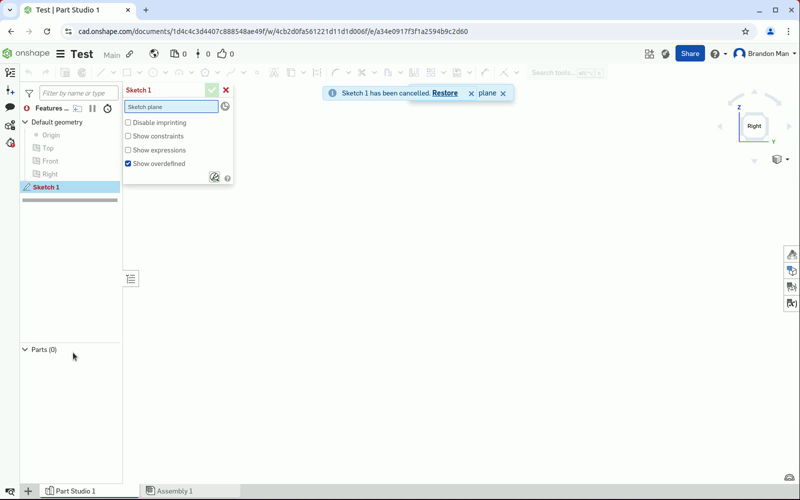
mouse_move(73, 176)
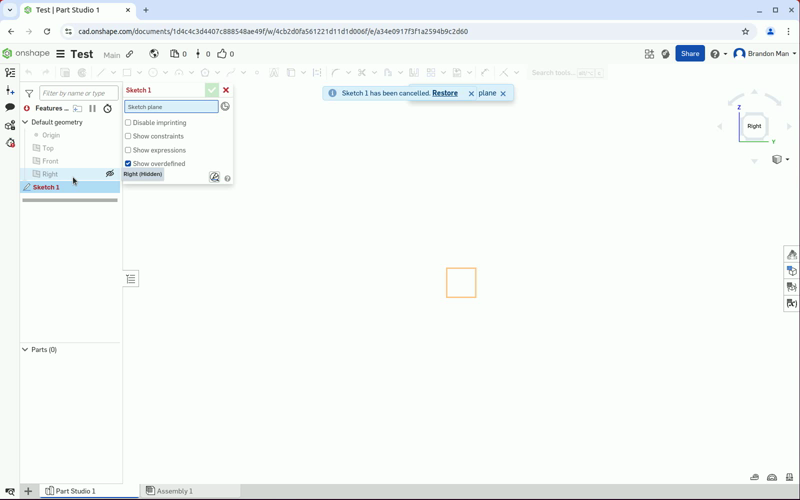
click(73, 176)
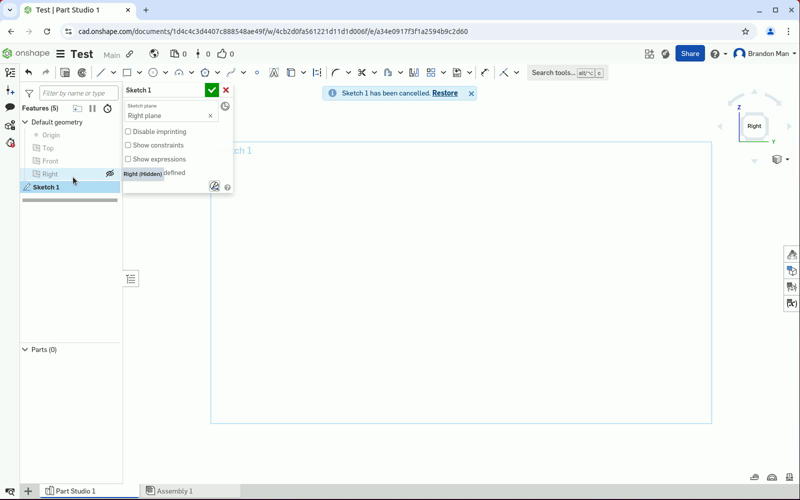
mouse_move(73, 352)
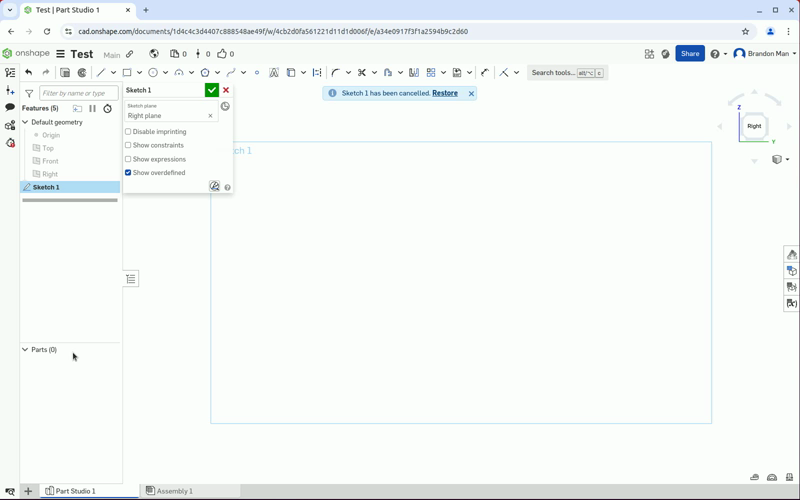
key(y)
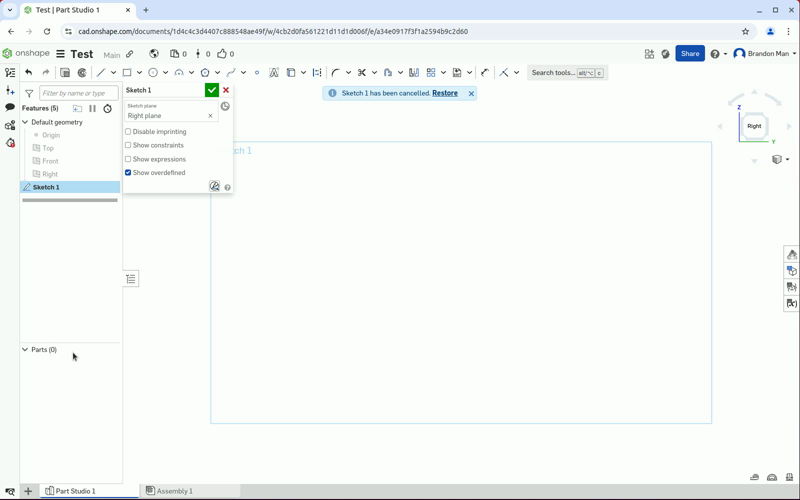
key(l)
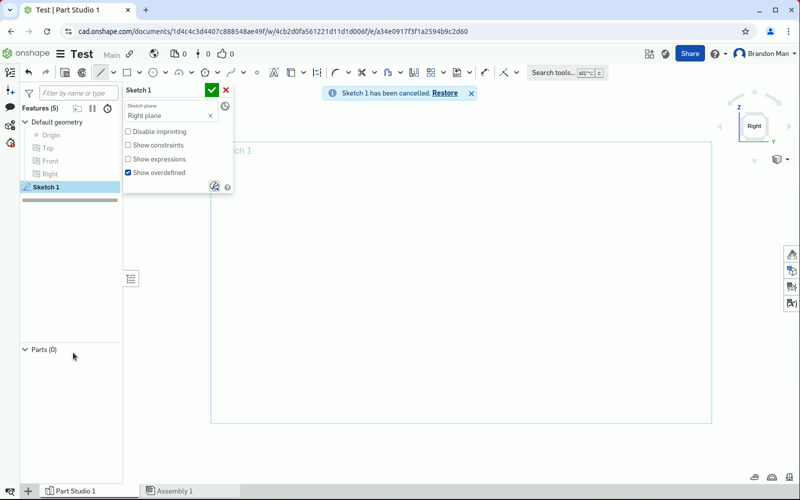
key_down(shift)
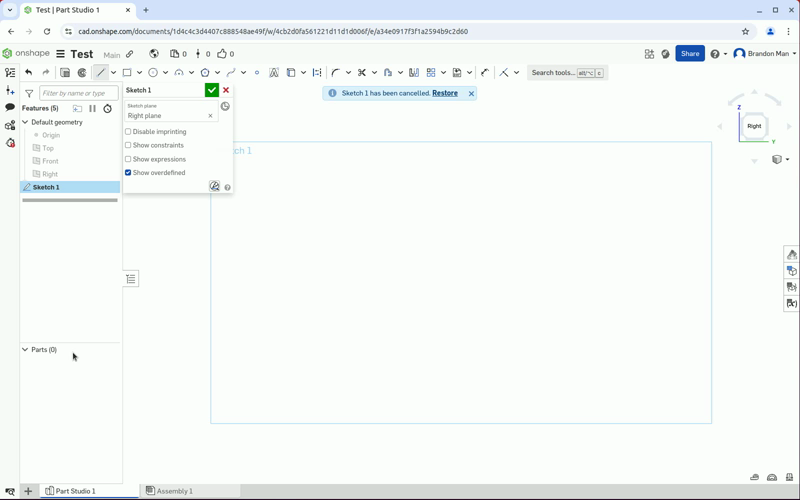
mouse_move(443, 300)
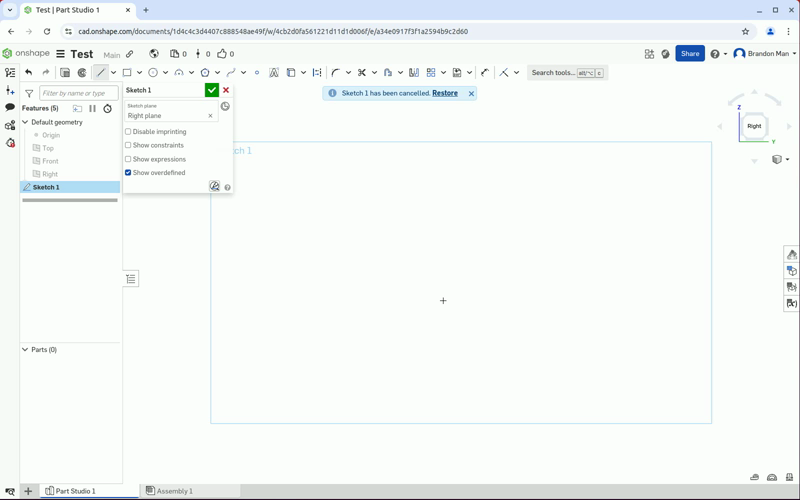
click(443, 300)
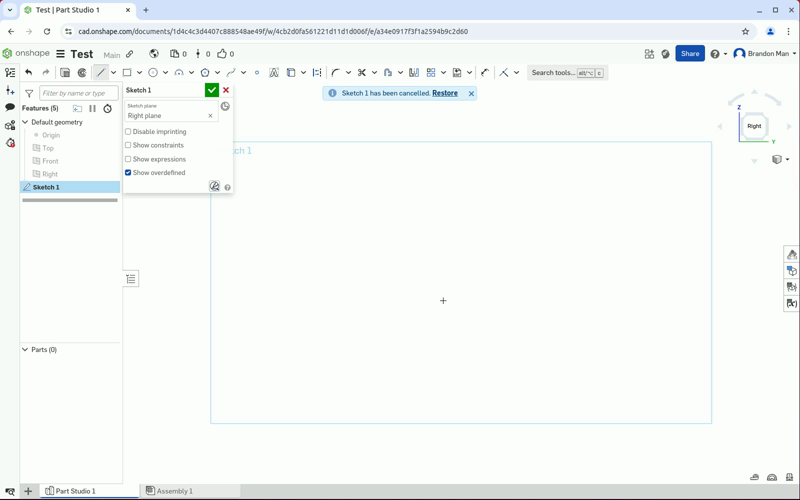
key_up(shift)
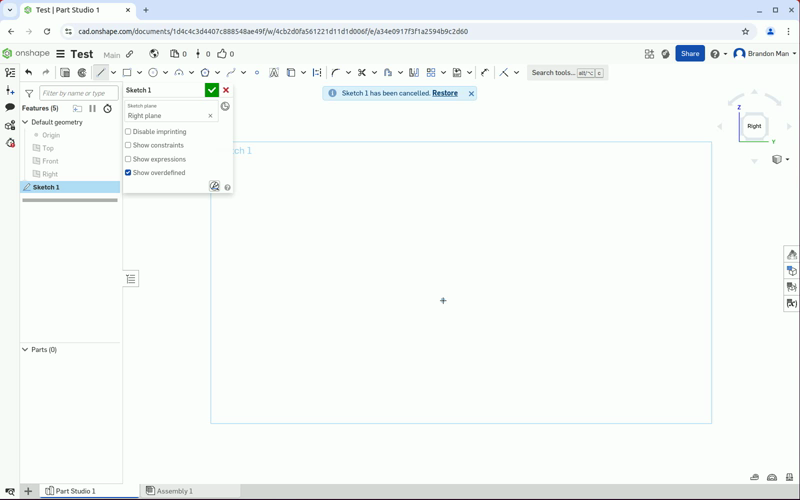
key_down(shift)
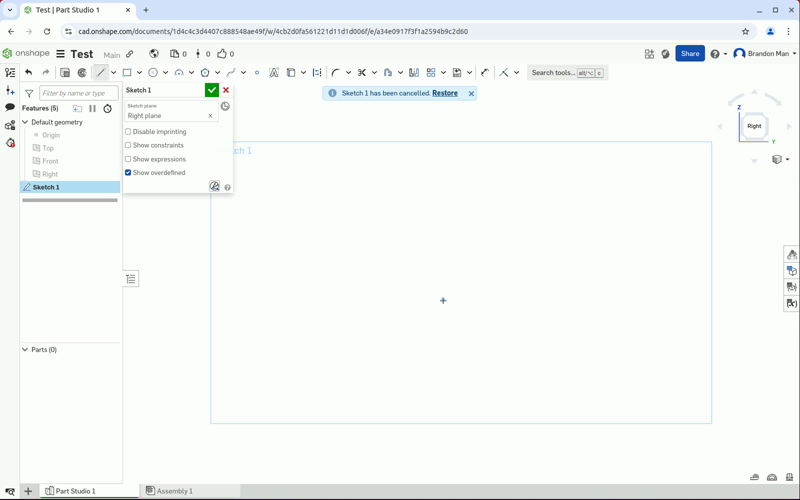
mouse_move(473, 300)
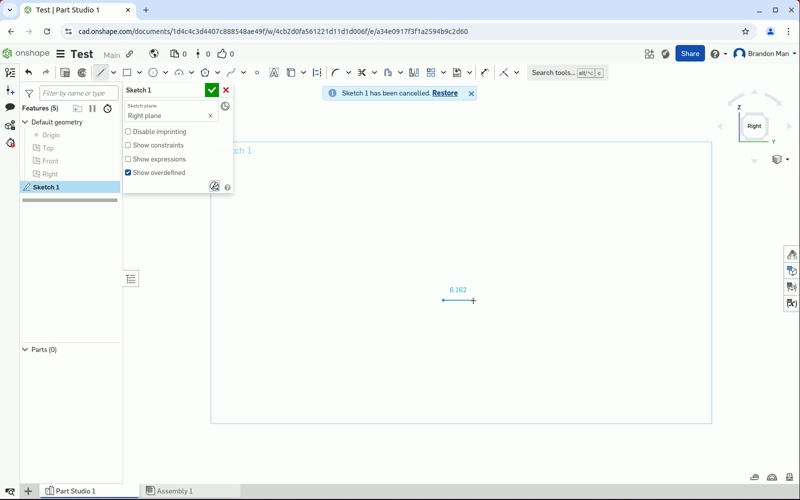
mouse_move(479, 300)
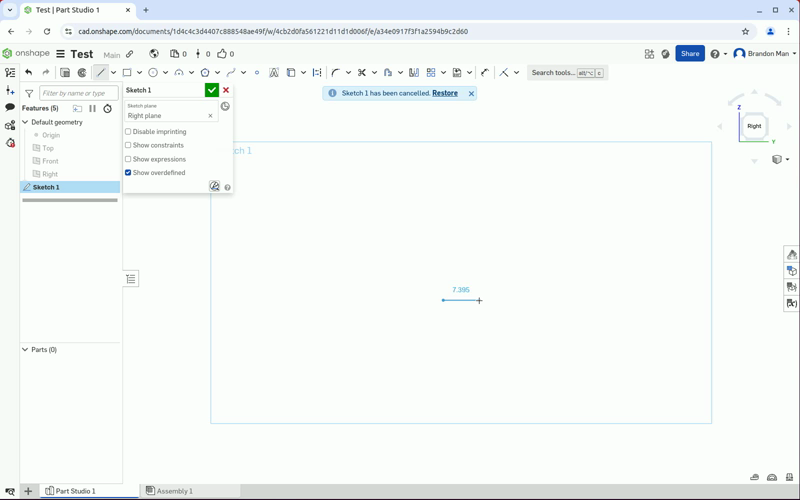
click(479, 300)
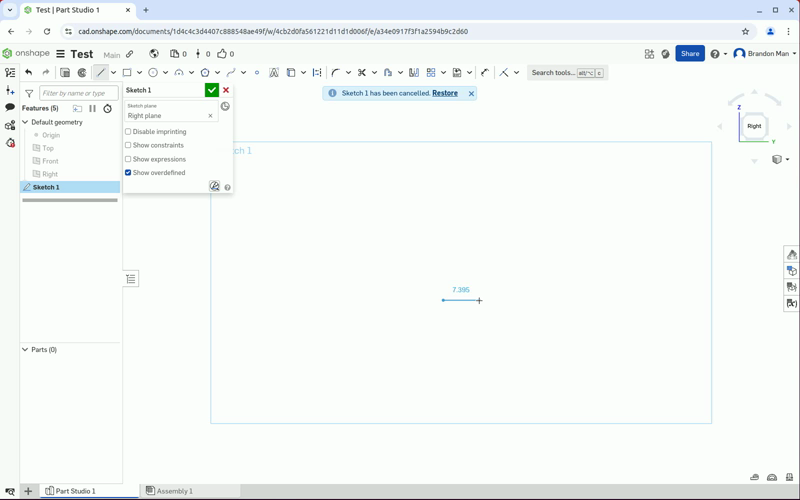
key_up(shift)
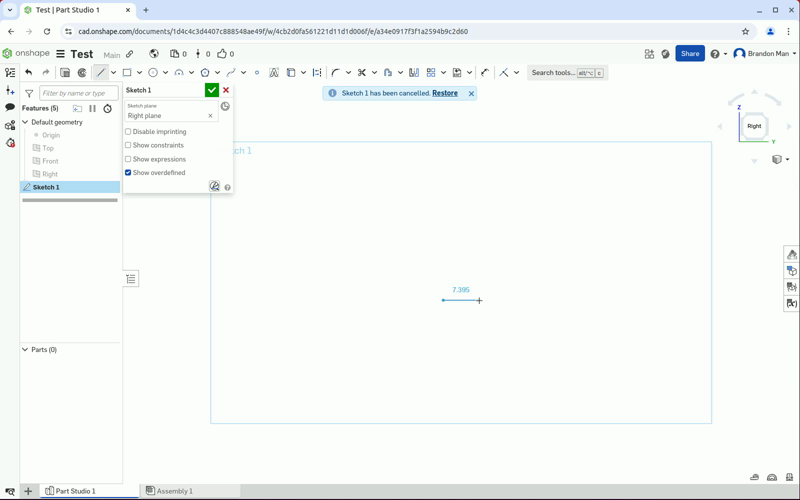
key_down(shift)
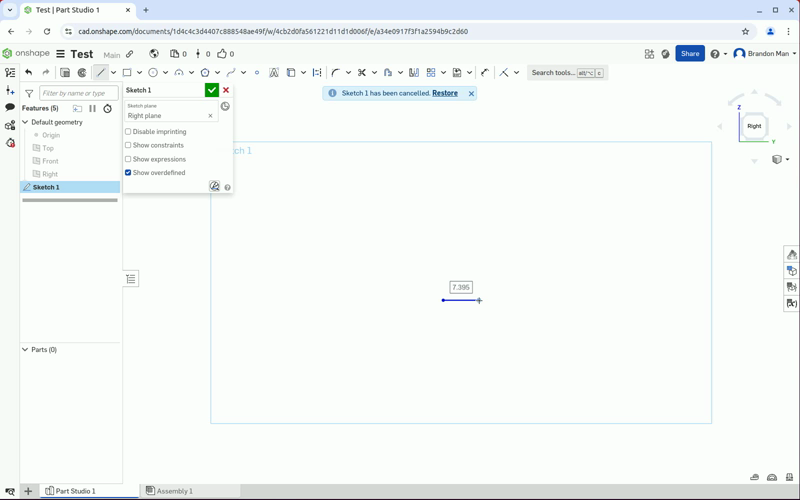
mouse_move(509, 300)
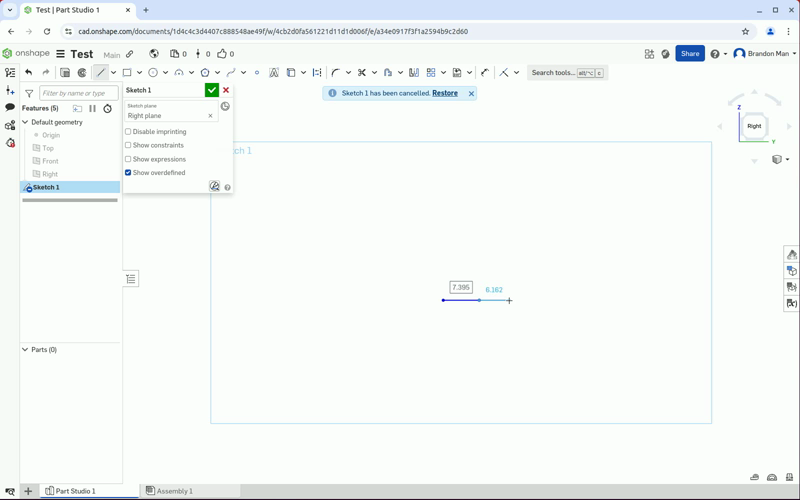
mouse_move(479, 264)
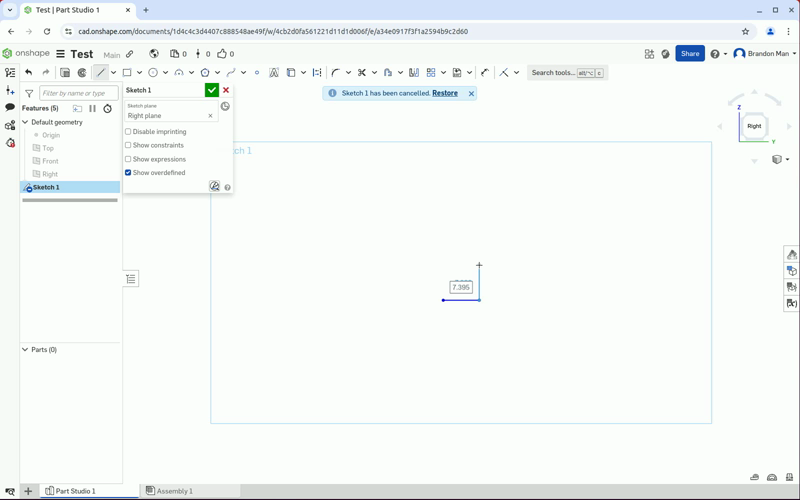
click(479, 264)
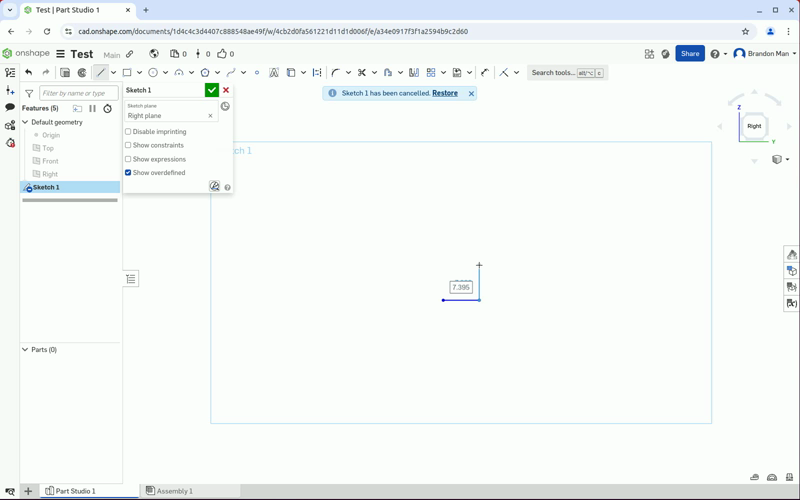
key_up(shift)
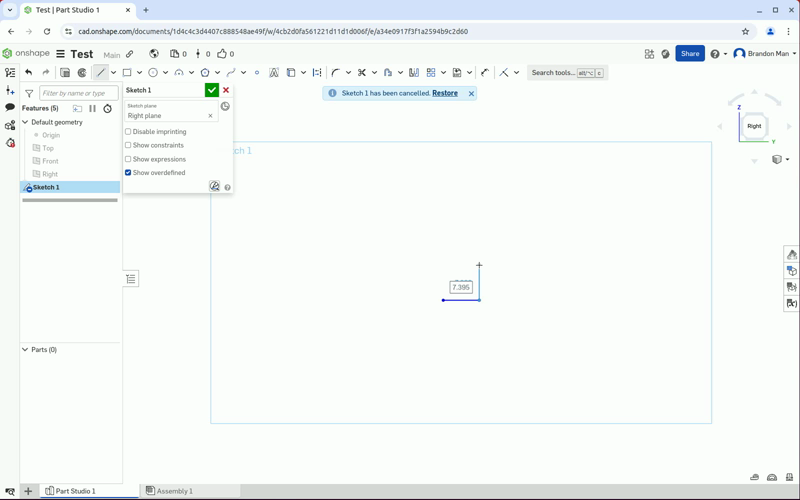
key_down(shift)
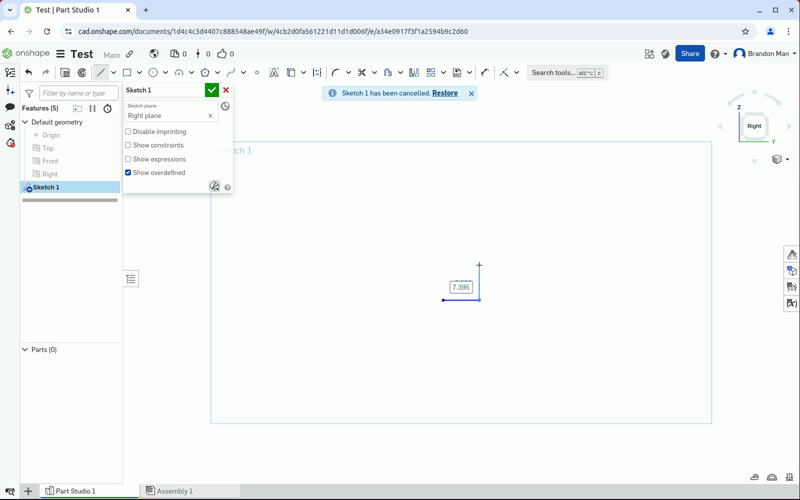
mouse_move(509, 264)
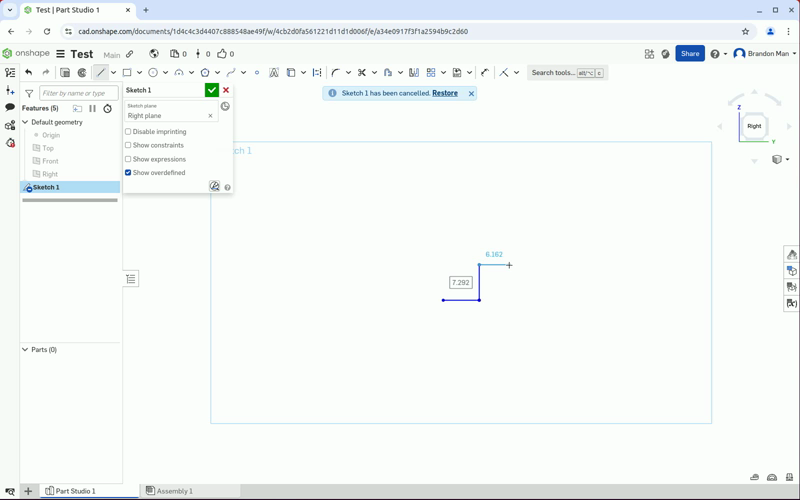
mouse_move(443, 264)
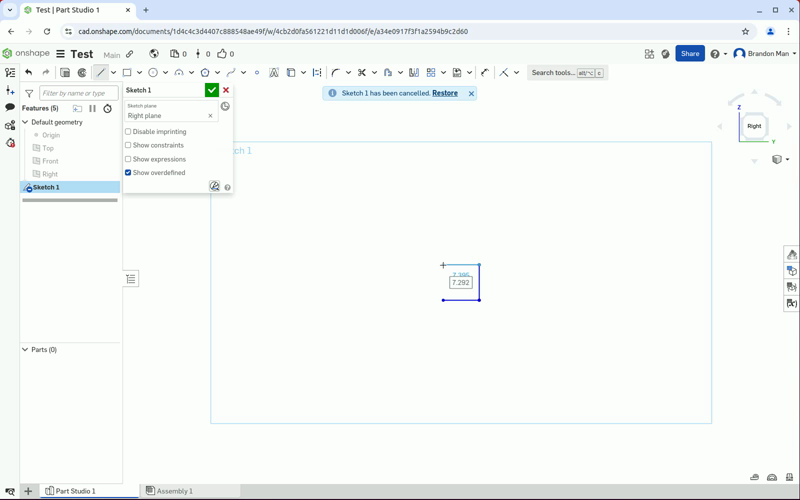
click(443, 264)
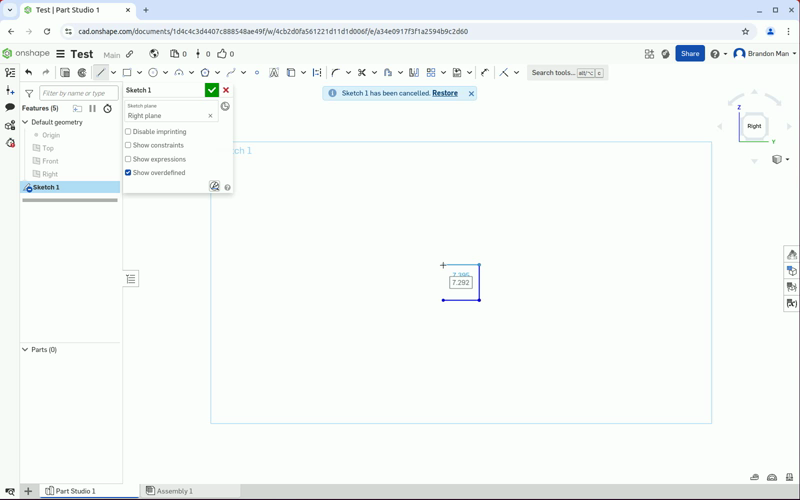
key_up(shift)
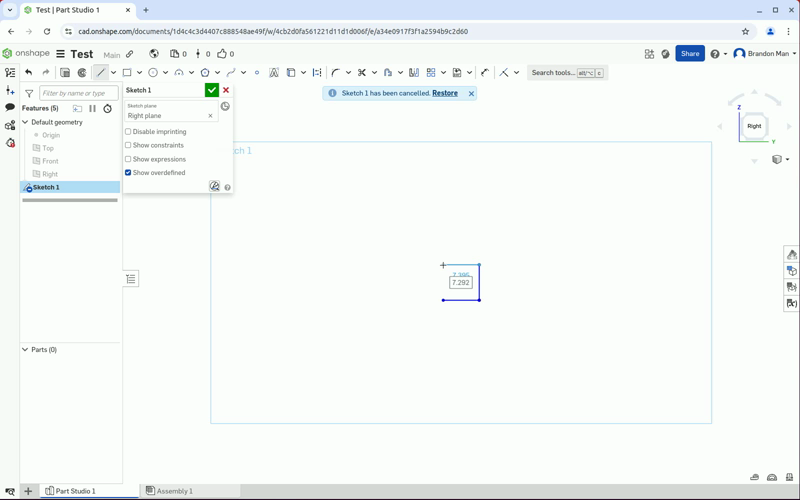
mouse_move(473, 264)
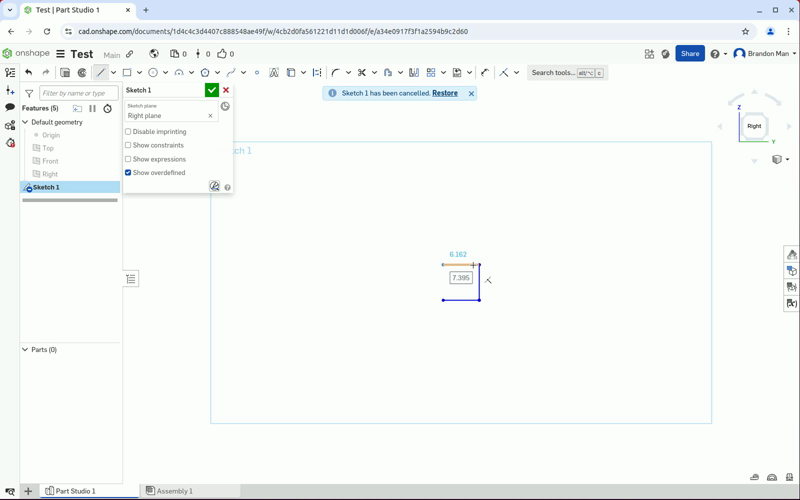
key_down(shift)
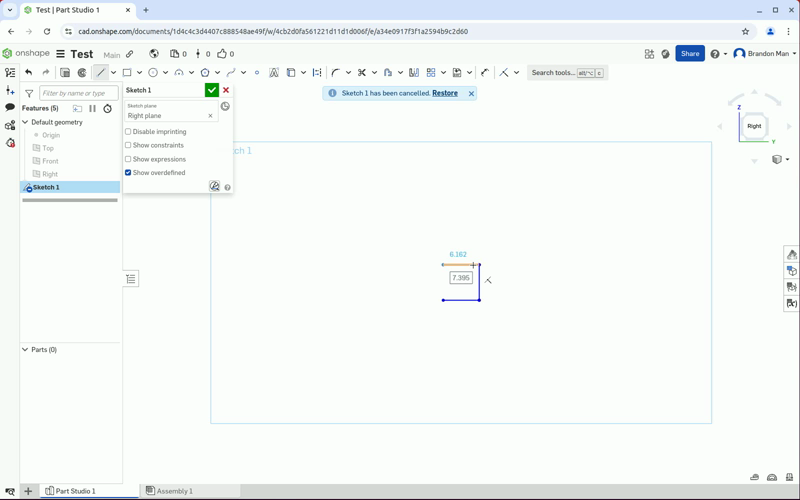
mouse_move(443, 300)
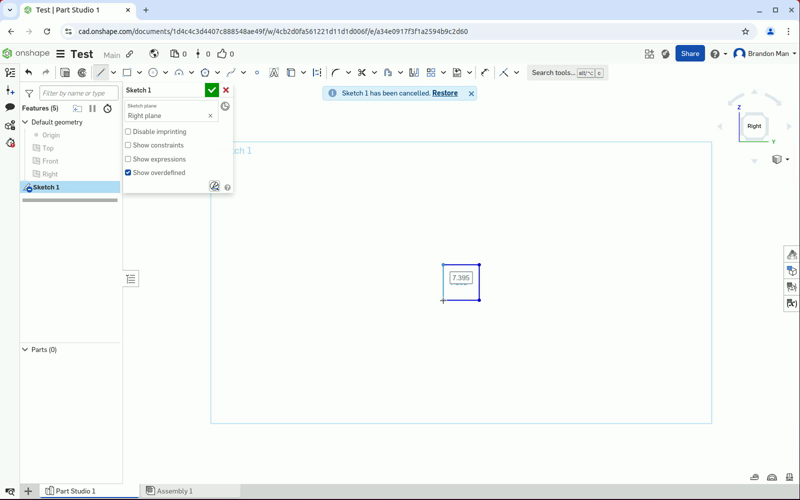
key_up(shift)
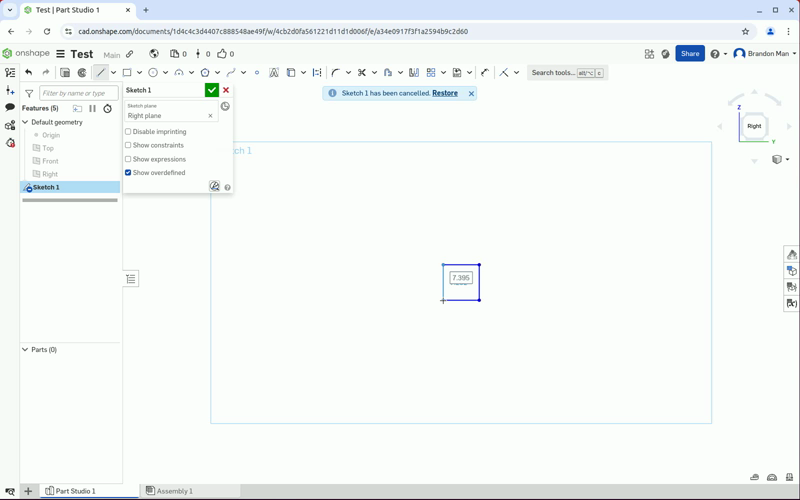
click(443, 300)
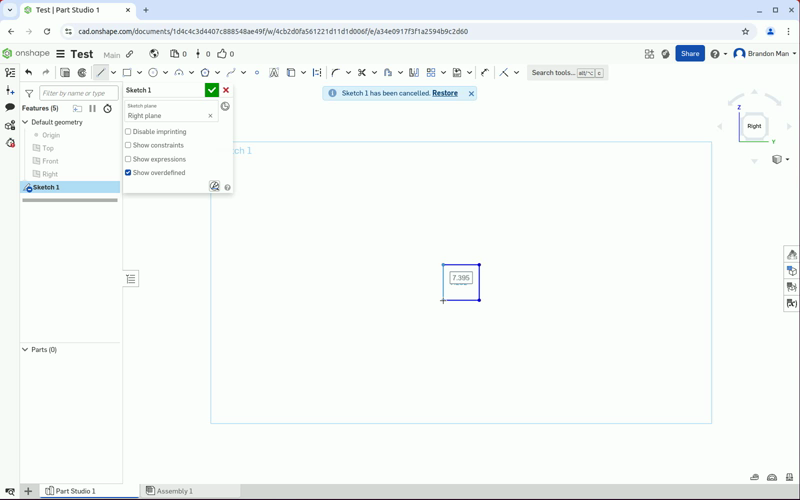
key(esc)
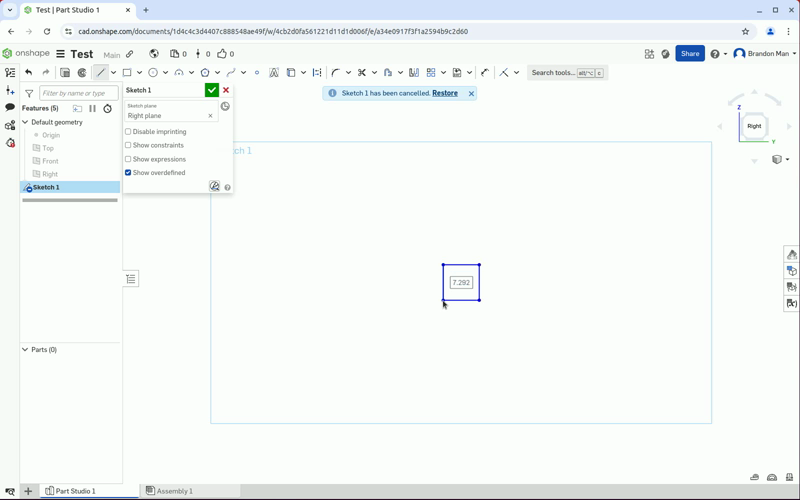
key(c)
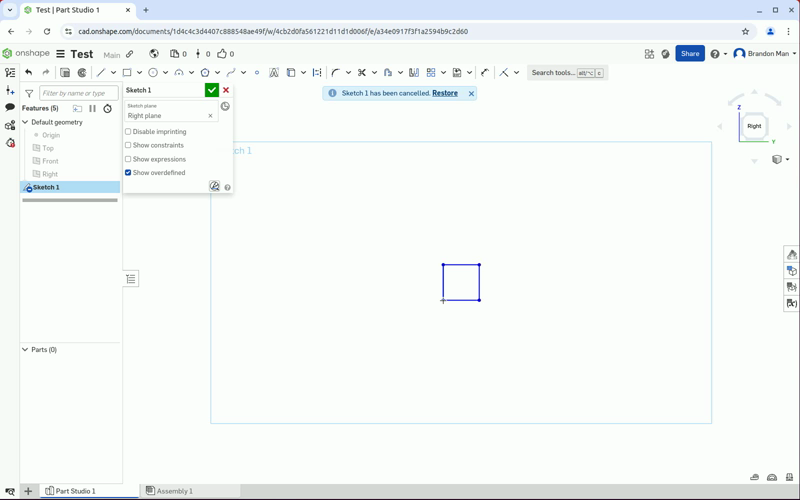
key_down(shift)
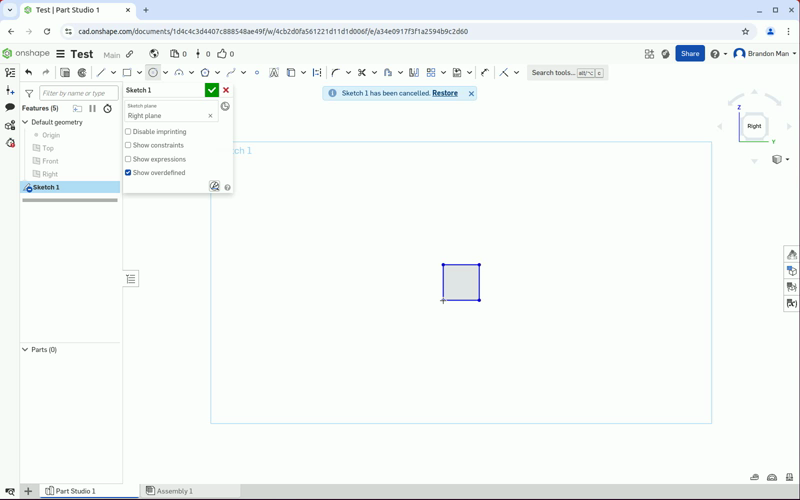
mouse_move(461, 282)
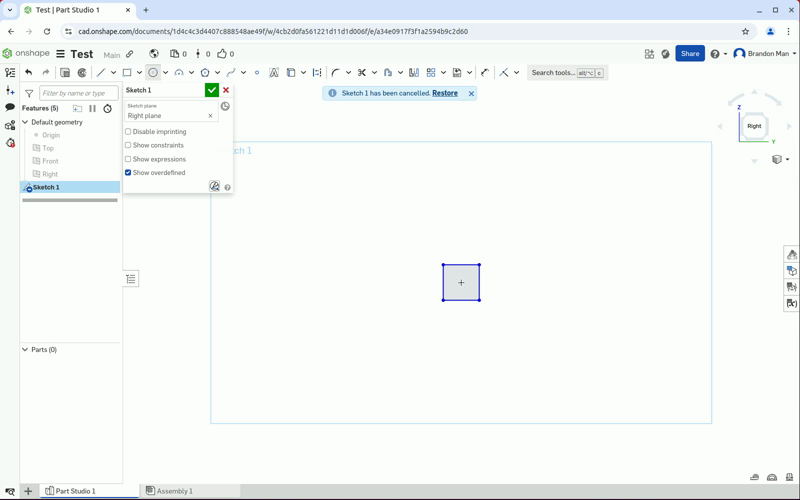
click(461, 282)
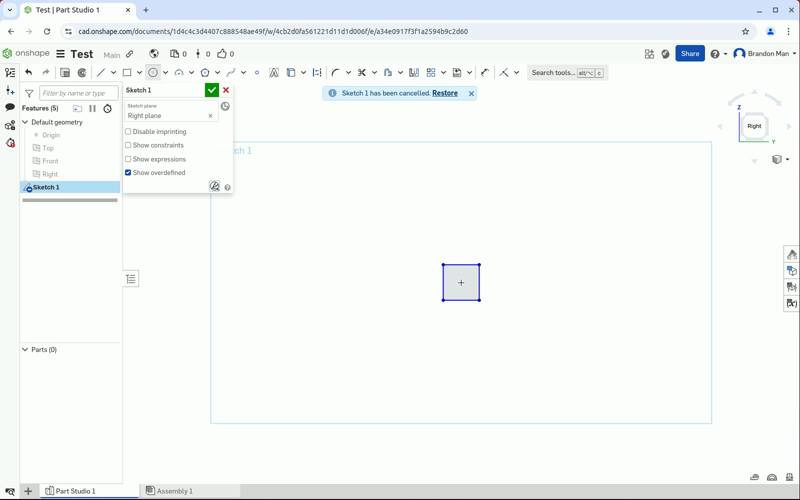
key_up(shift)
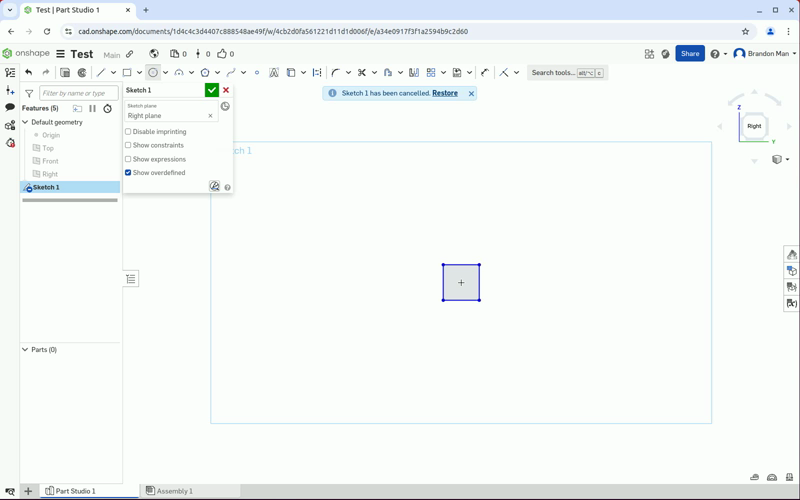
mouse_move(478, 282)
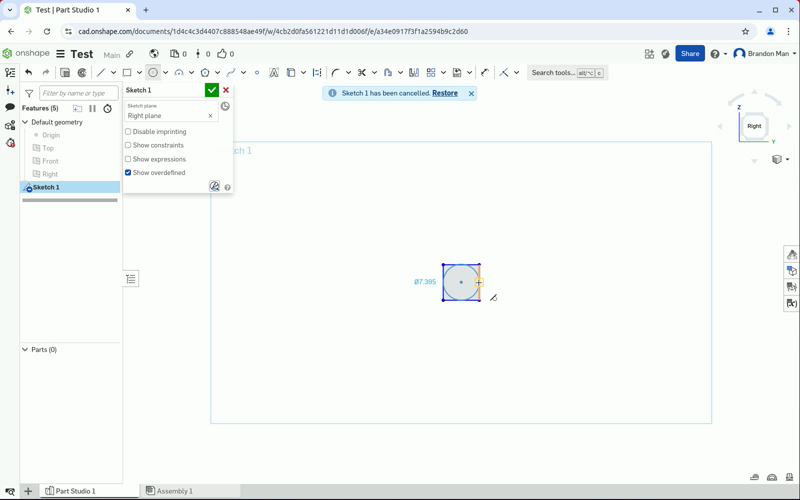
click(478, 282)
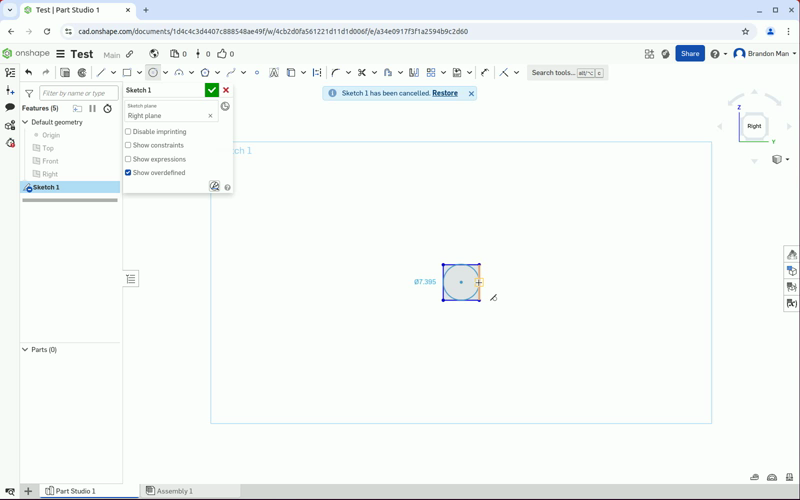
key(esc)
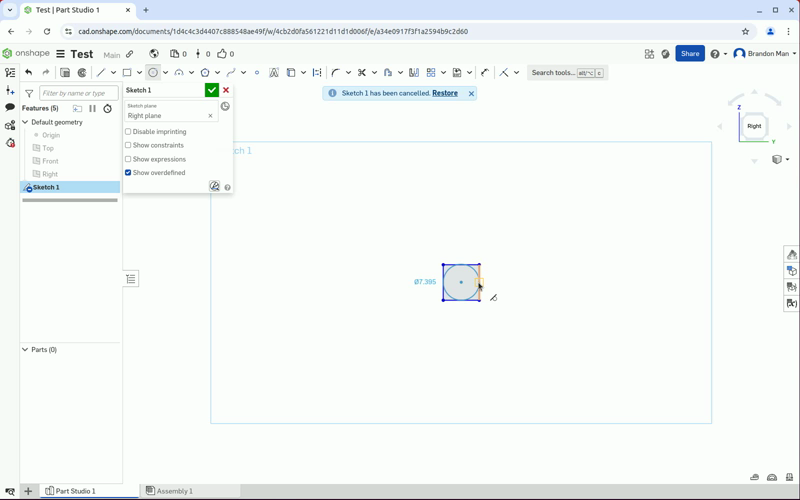
mouse_move(443, 288)
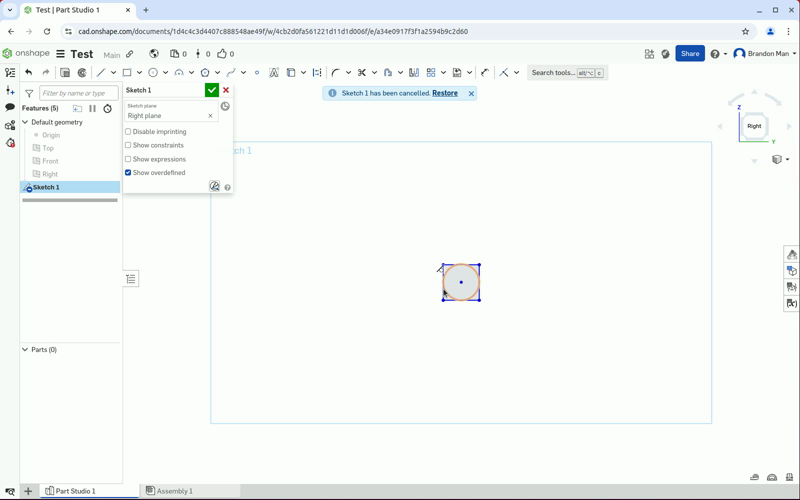
scroll(6)
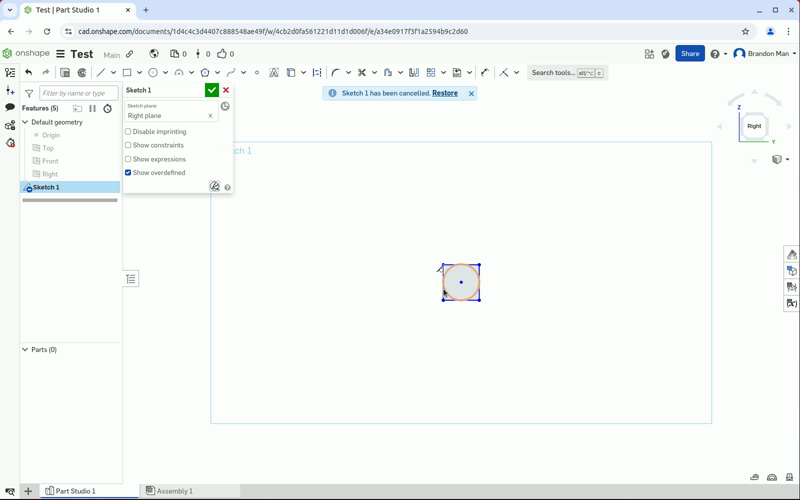
scroll(6)
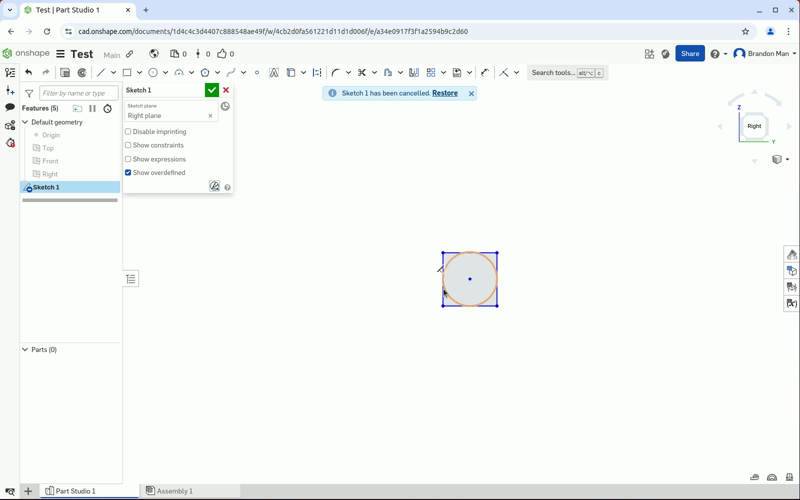
scroll(6)
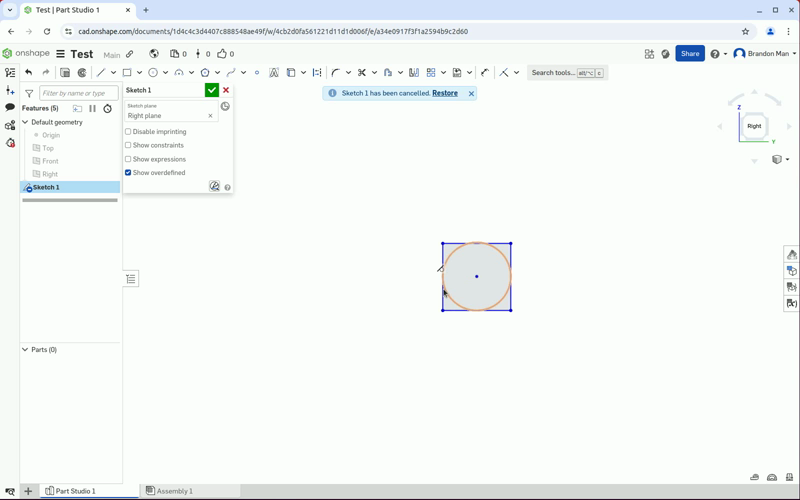
scroll(6)
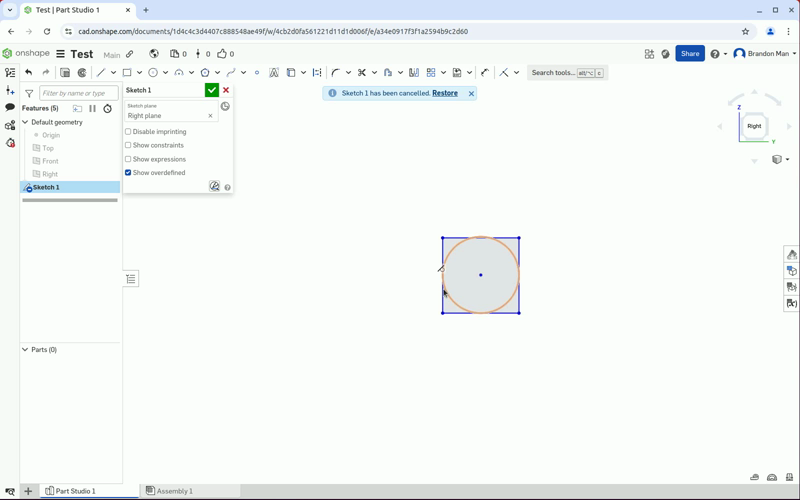
scroll(6)
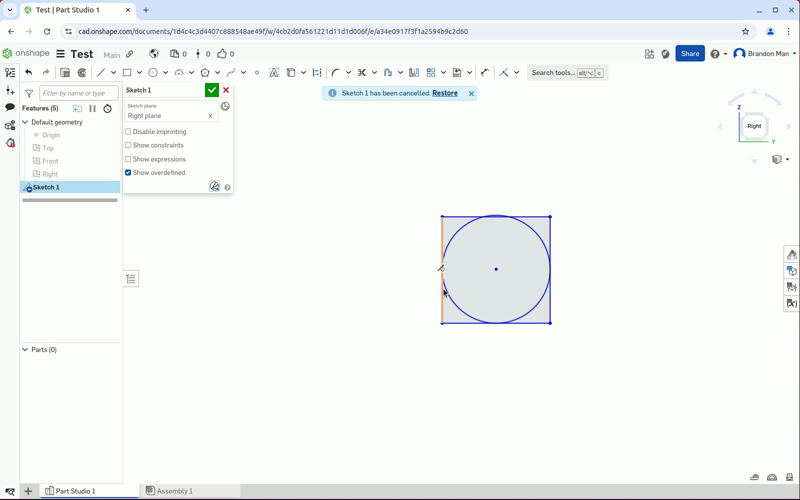
scroll(6)
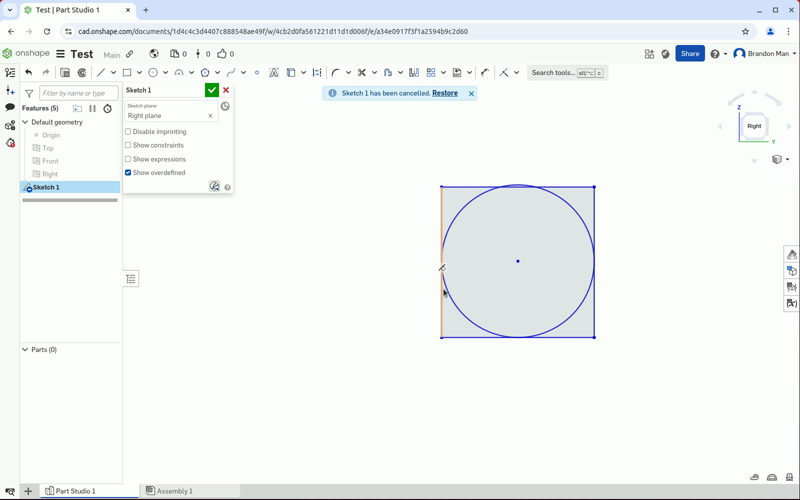
scroll(6)
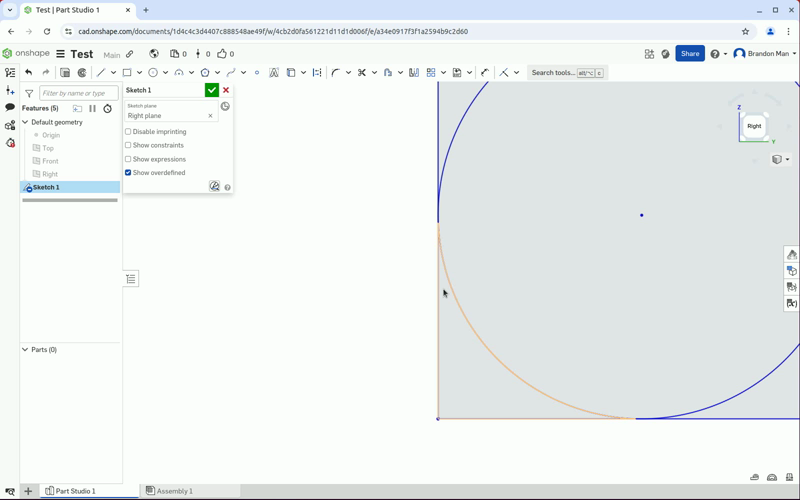
click(443, 288)
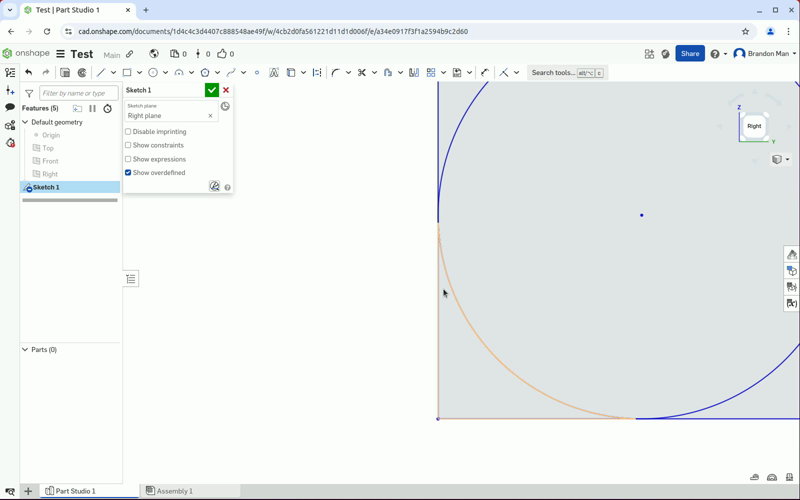
scroll(-6)
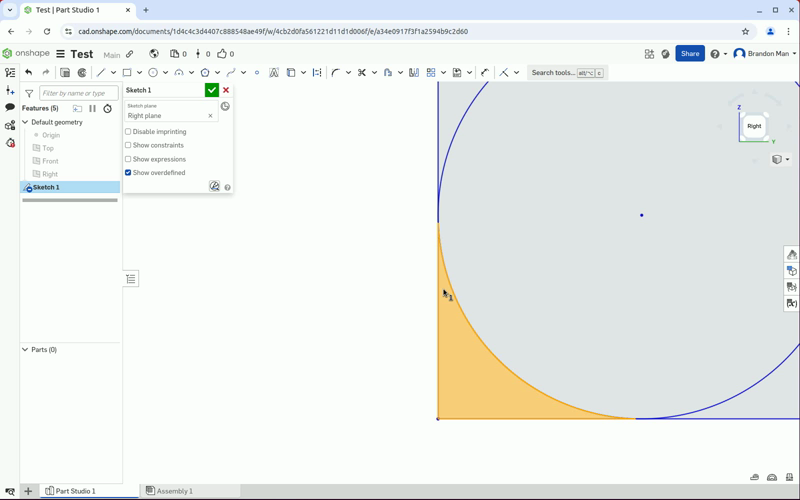
scroll(-6)
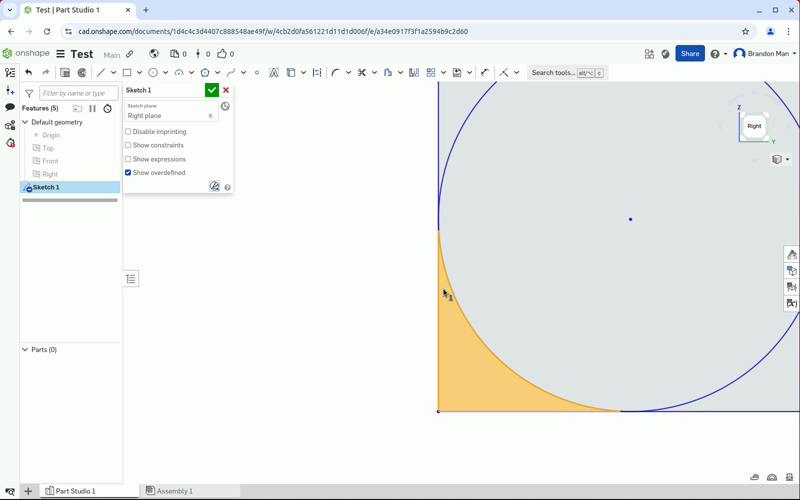
scroll(-6)
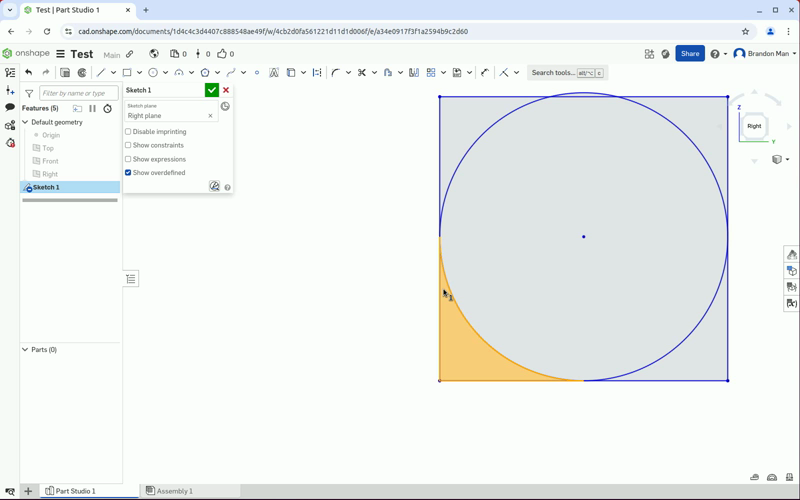
scroll(-6)
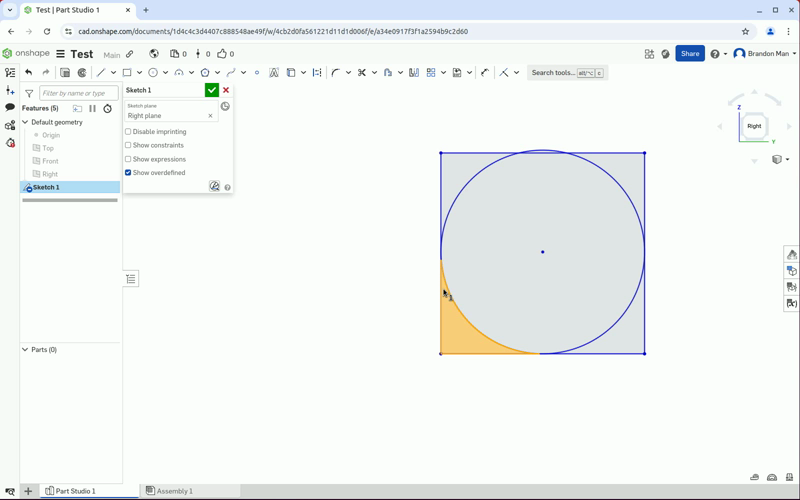
scroll(-6)
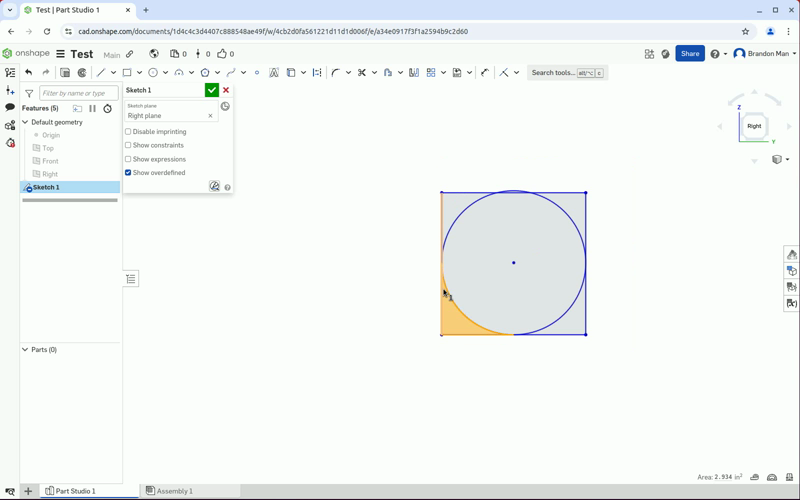
scroll(-6)
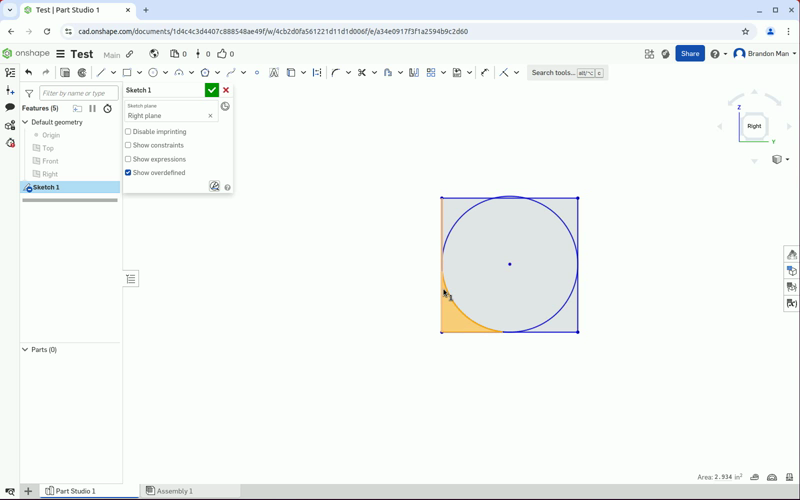
scroll(-6)
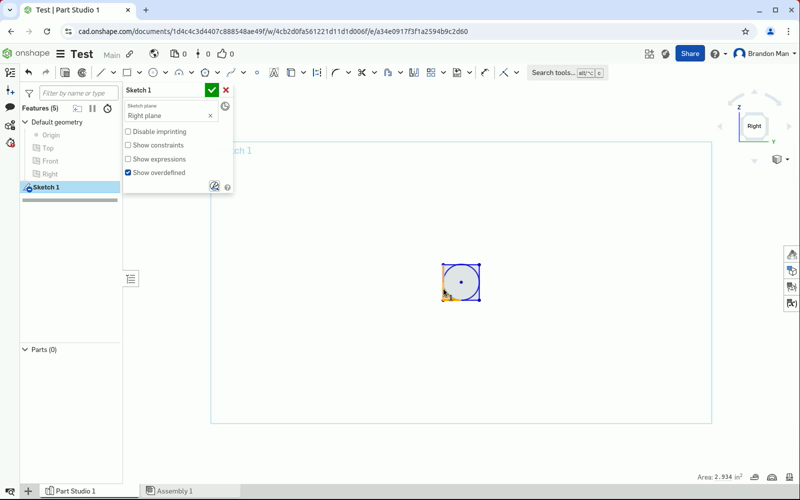
mouse_move(73, 352)
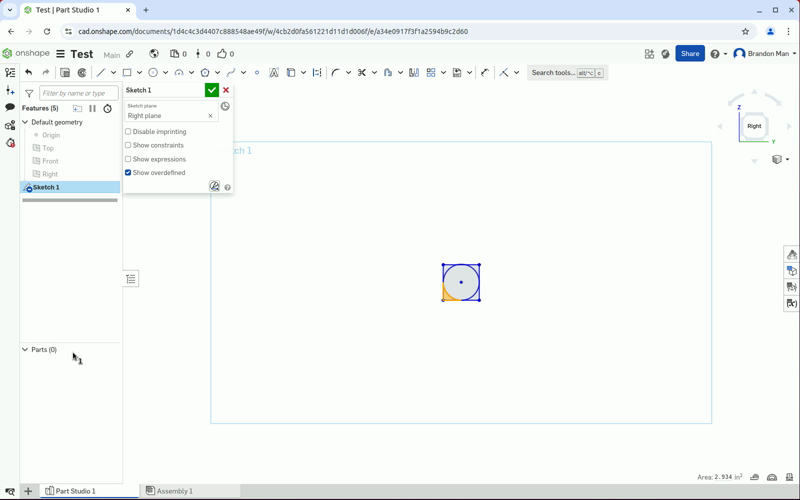
key(shift+y)
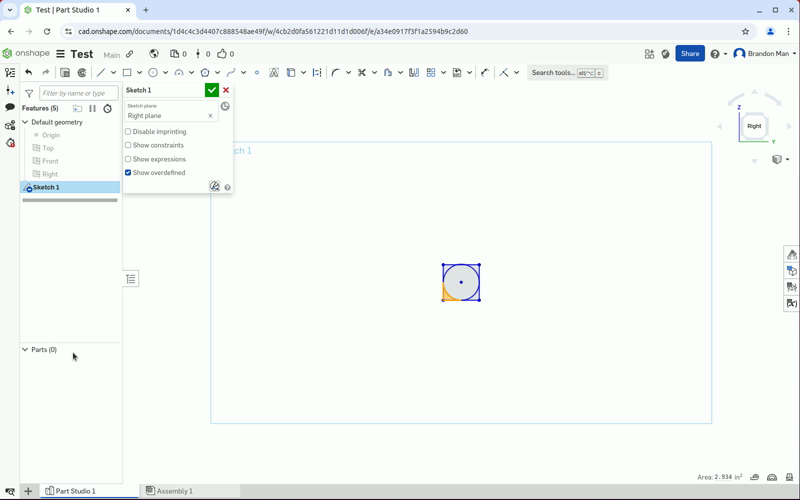
key(shift+e)
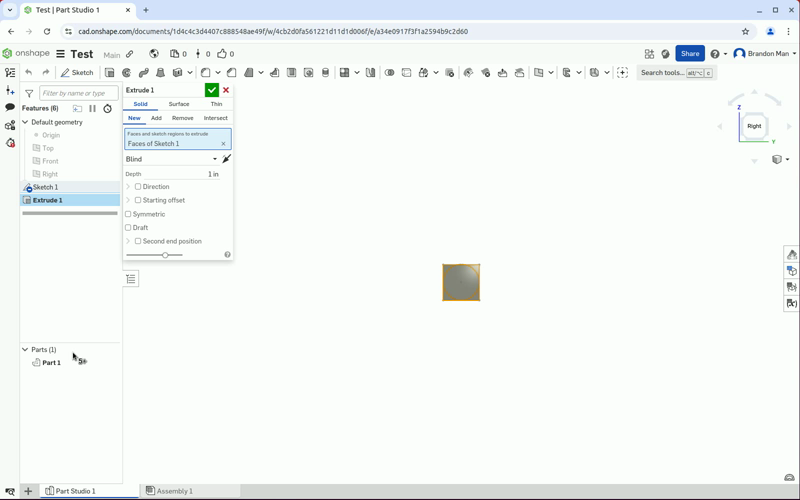
mouse_move(143, 106)
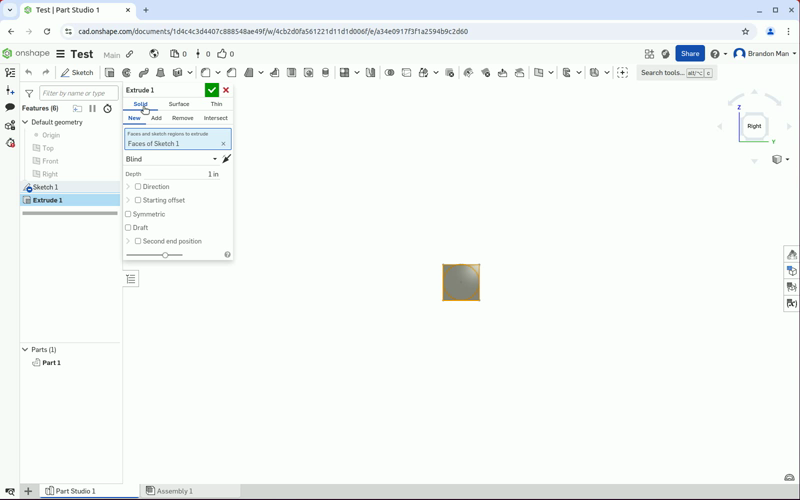
click(143, 106)
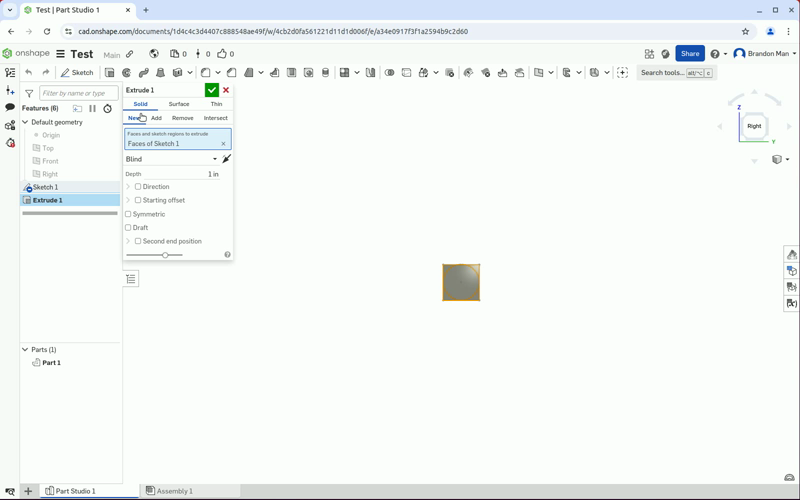
mouse_move(137, 120)
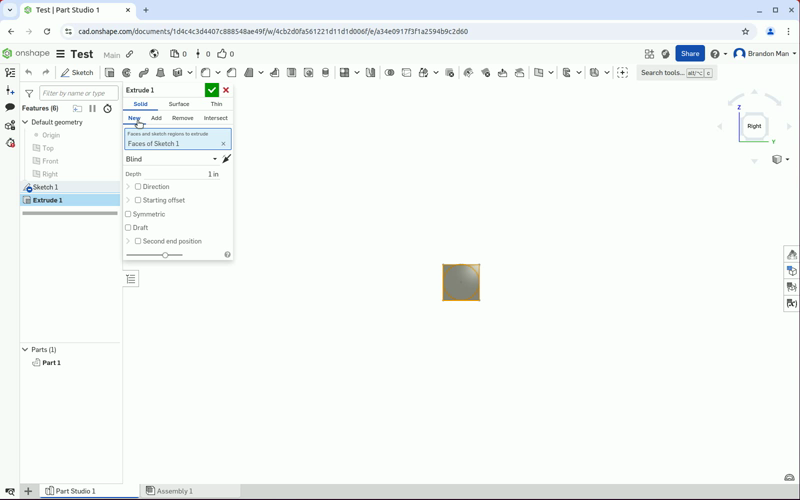
click(137, 120)
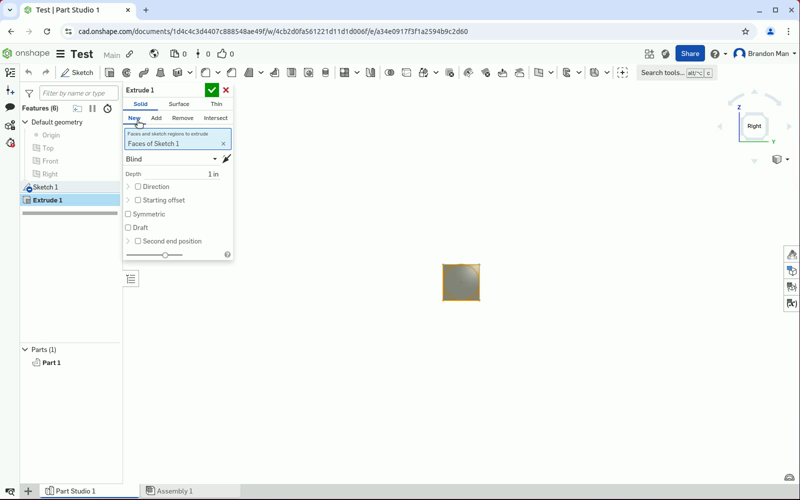
key(tab, 4)
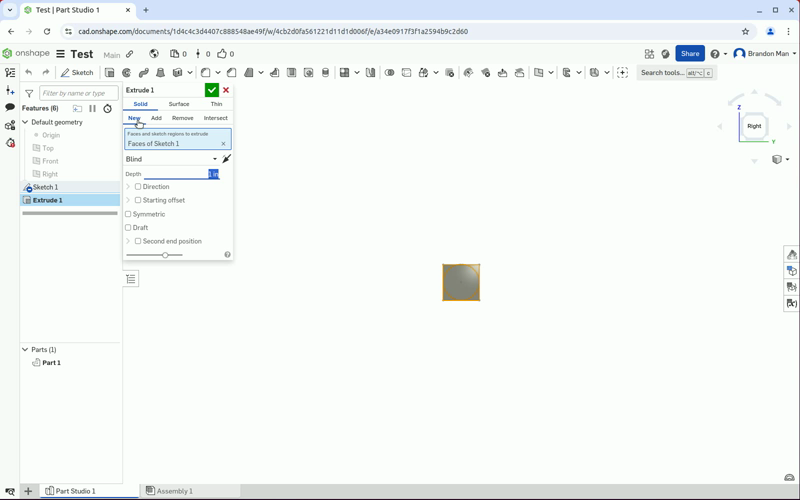
text(-2.648)
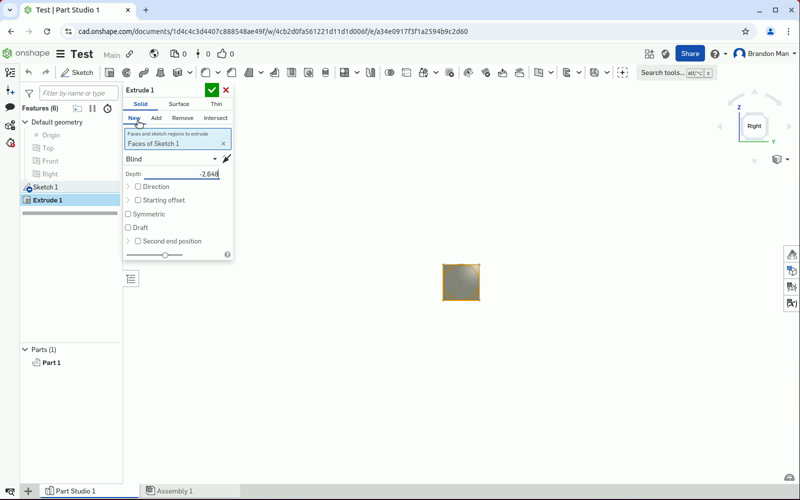
key(enter)
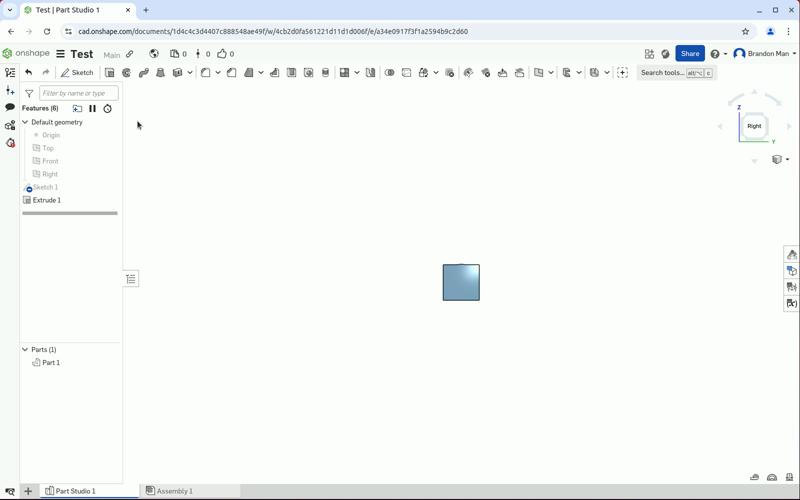
key(shift+h)
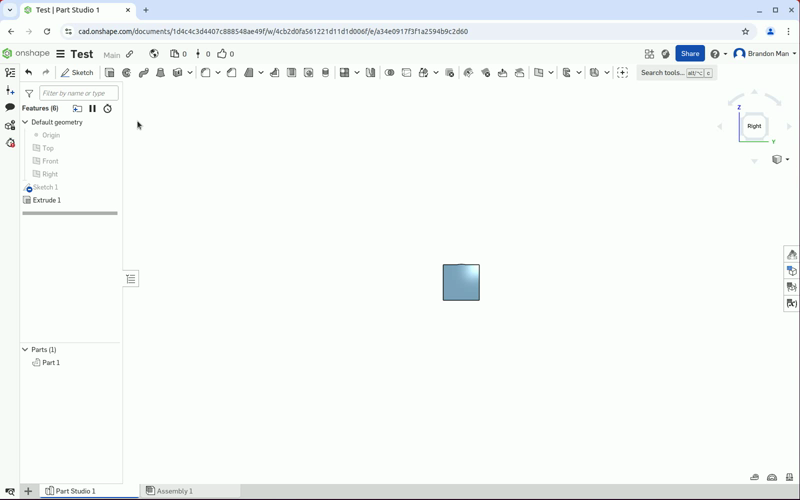
key(shift+h)
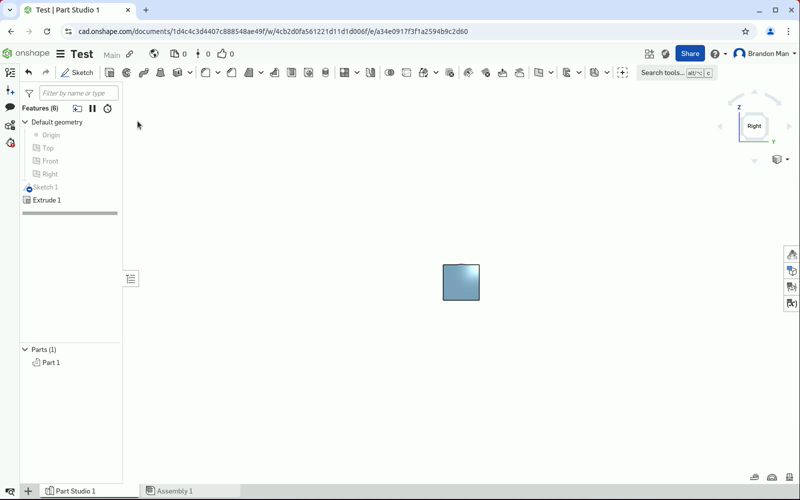
mouse_move(73, 189)
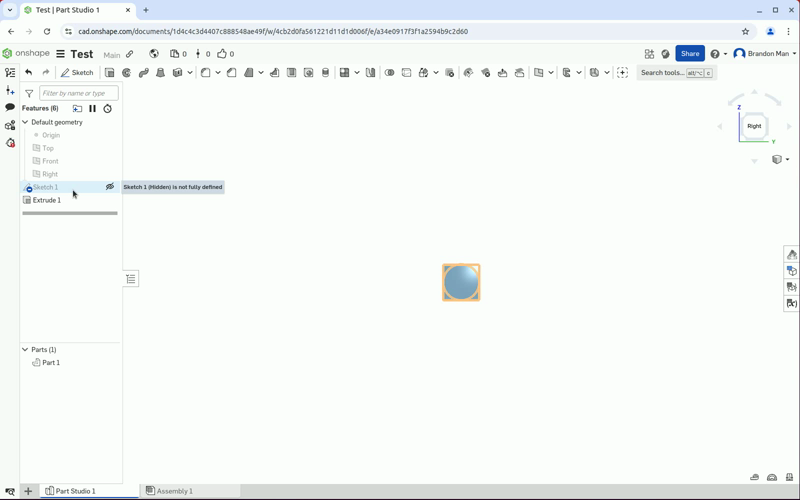
click(73, 189)
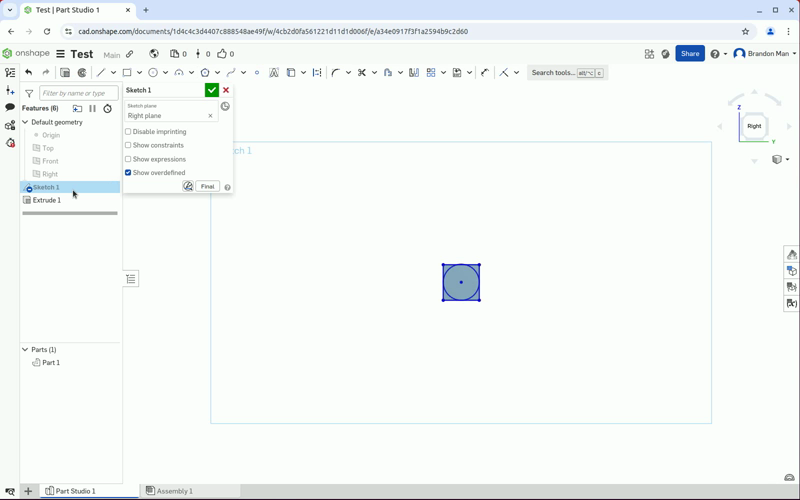
mouse_move(229, 92)
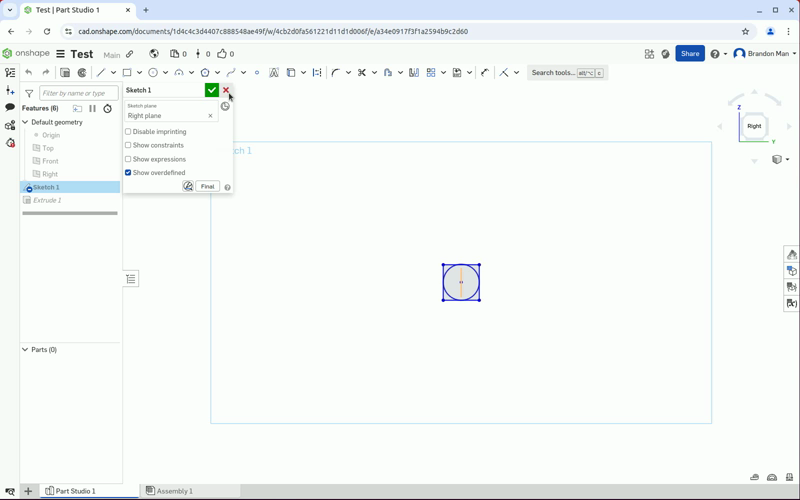
click(229, 92)
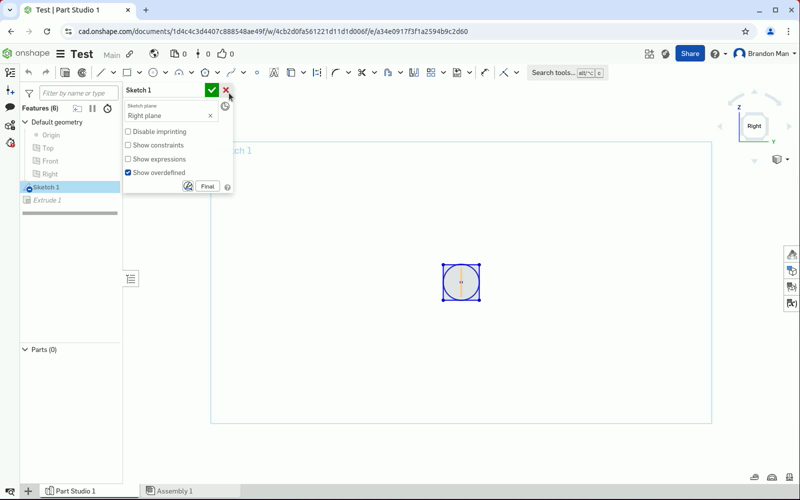
key(shift+s)
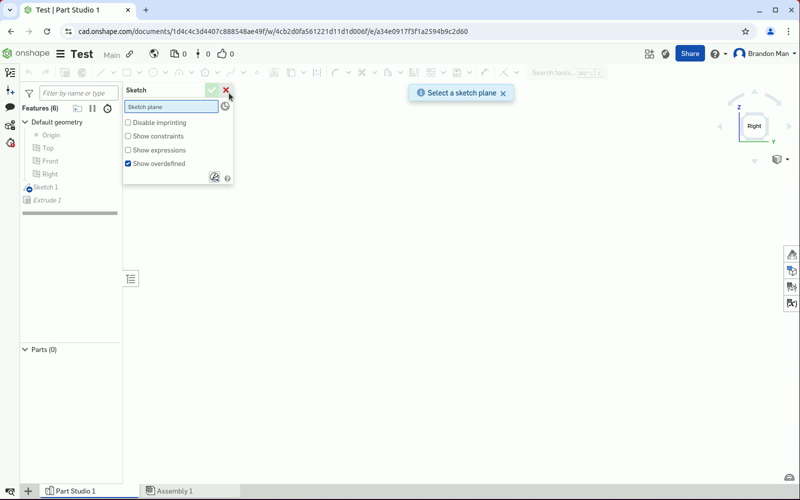
mouse_move(73, 176)
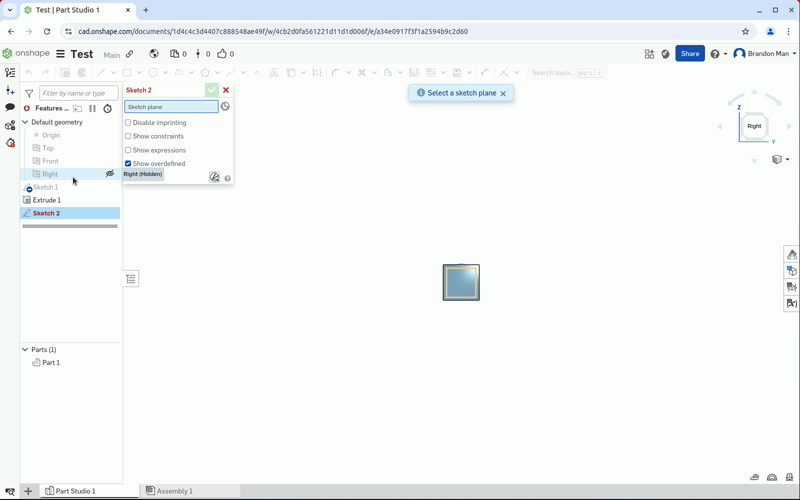
click(73, 176)
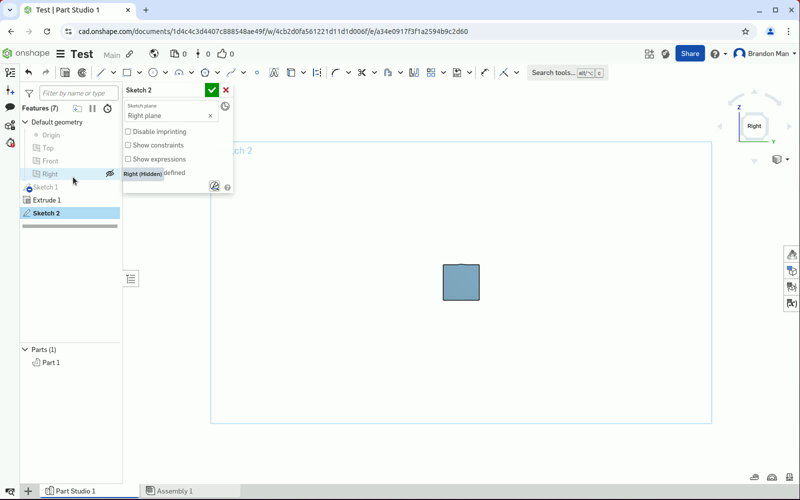
mouse_move(73, 352)
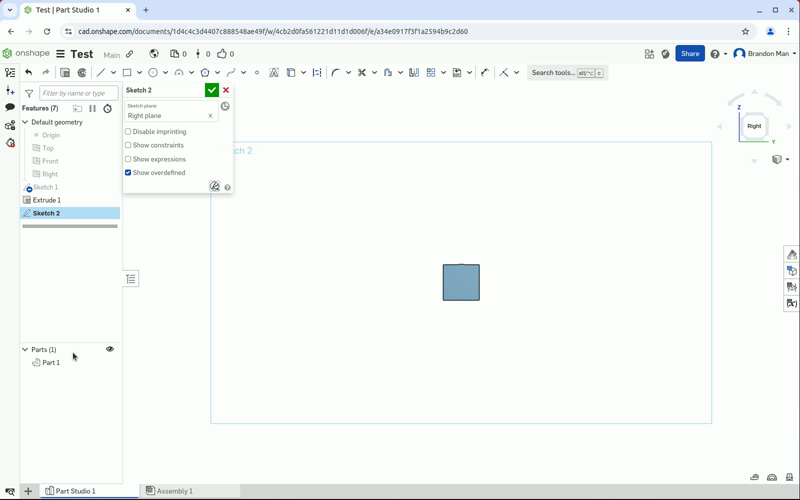
key(y)
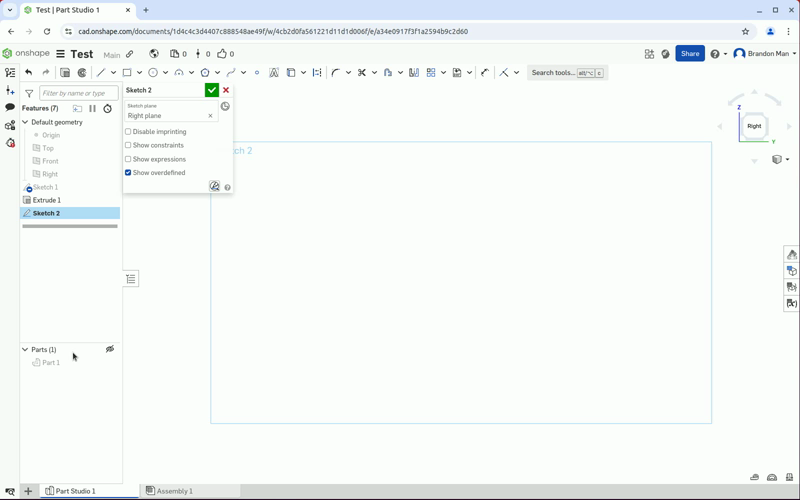
key(l)
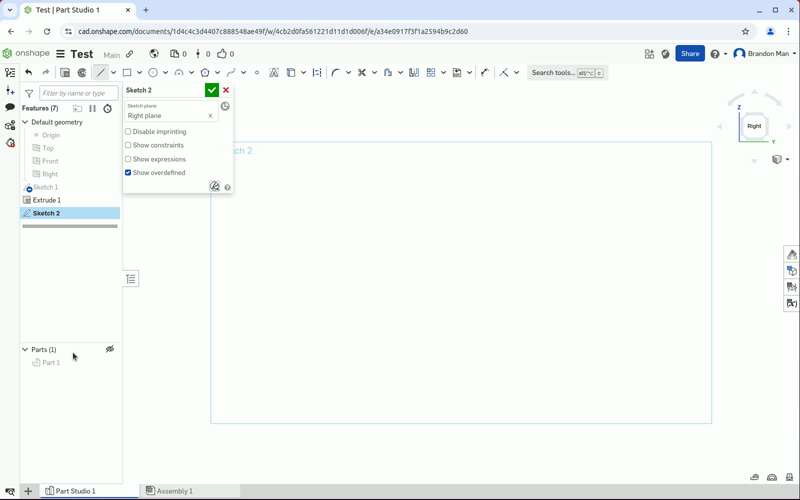
key_down(shift)
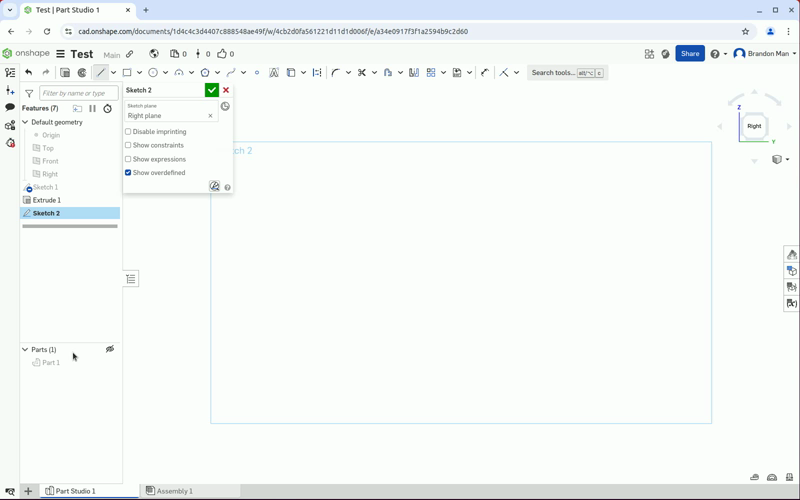
mouse_move(443, 300)
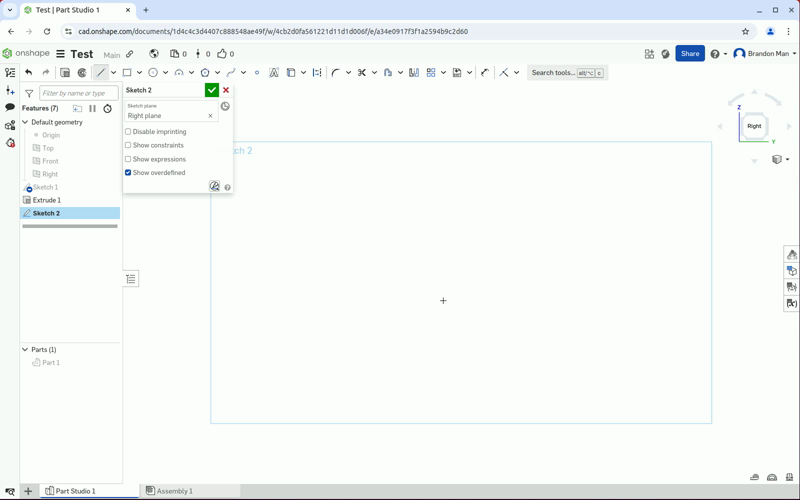
click(443, 300)
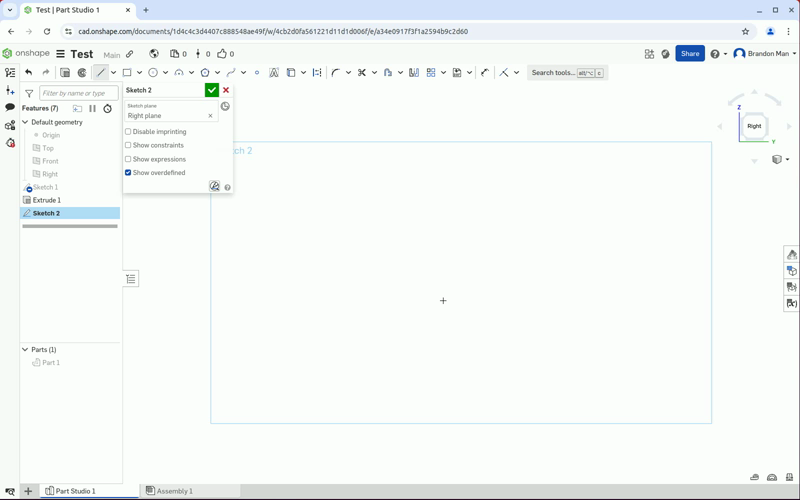
key_up(shift)
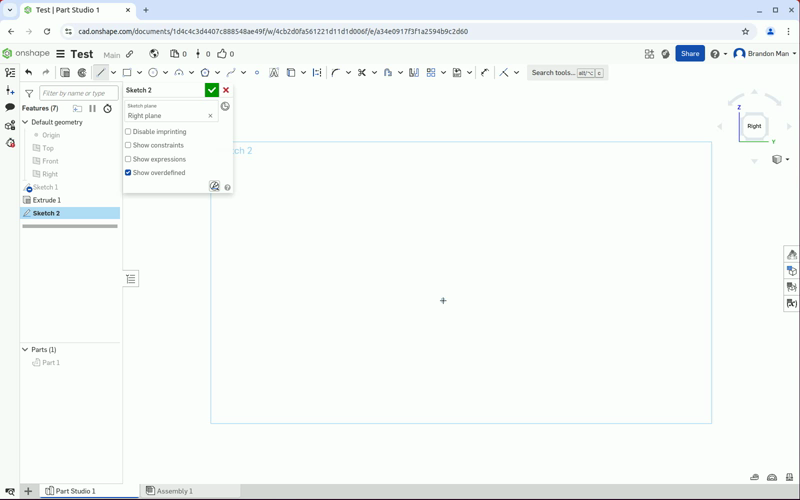
key_down(shift)
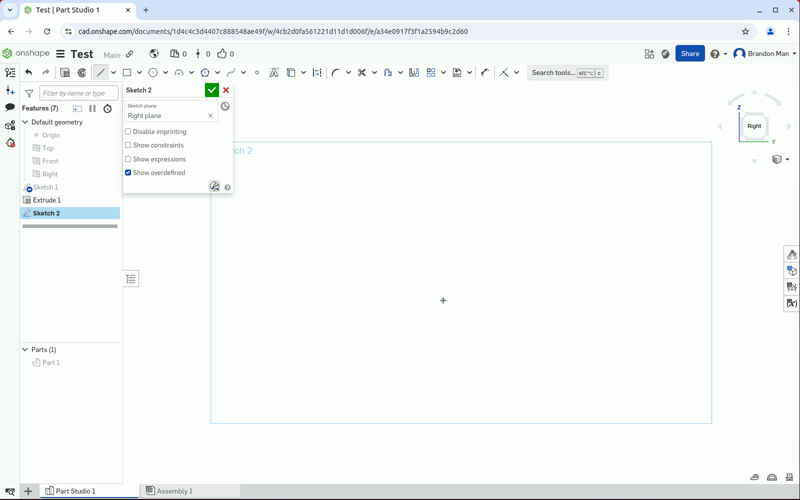
mouse_move(473, 300)
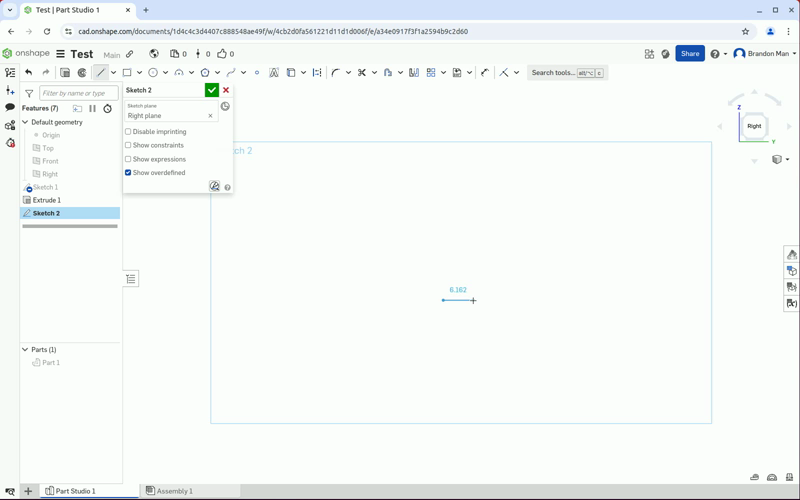
mouse_move(479, 300)
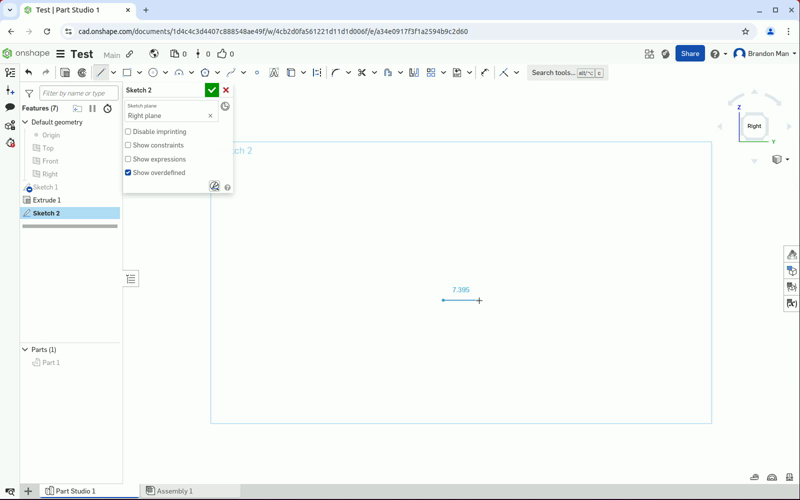
click(479, 300)
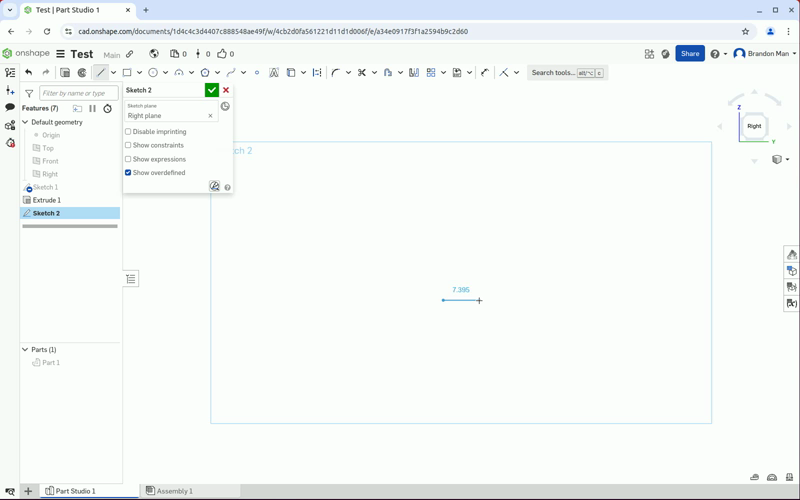
key_up(shift)
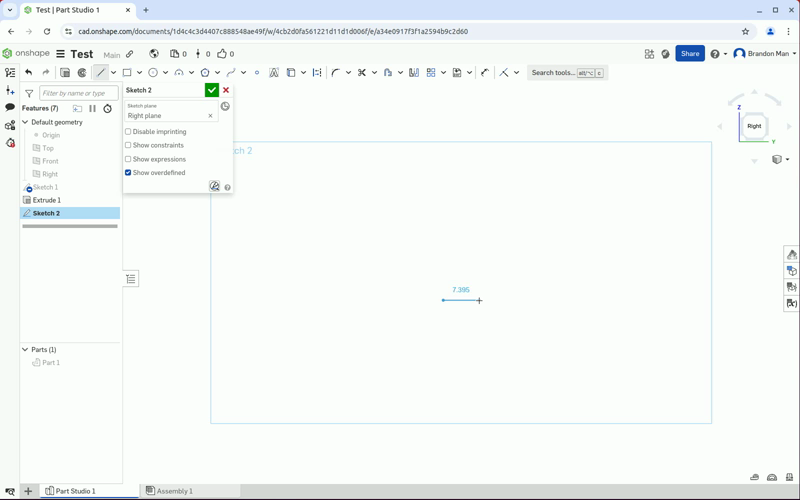
key_down(shift)
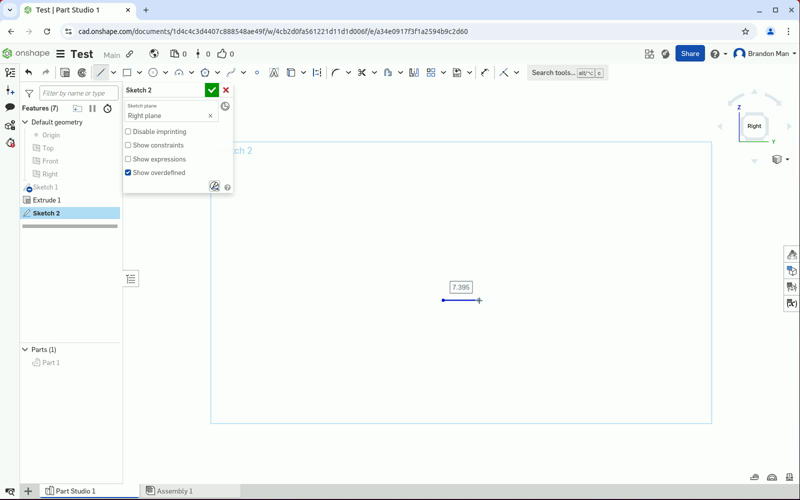
mouse_move(509, 300)
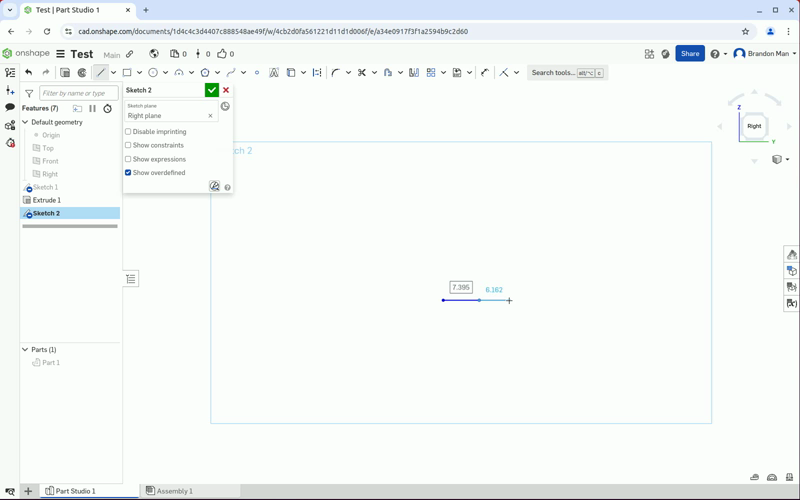
mouse_move(479, 264)
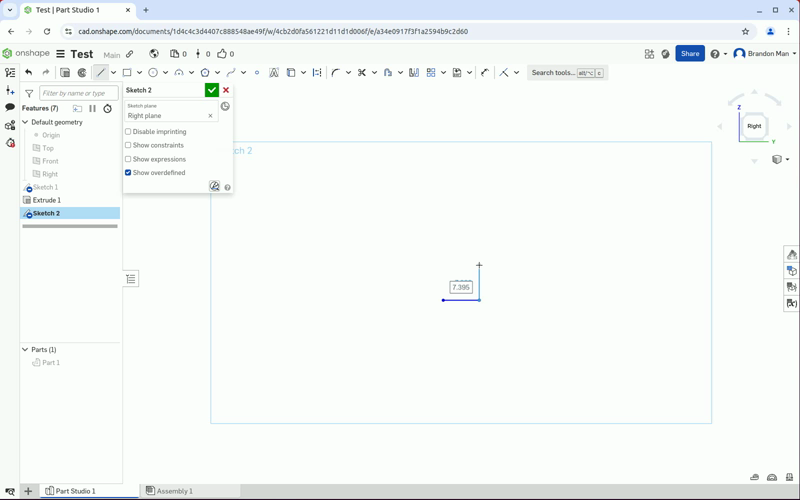
click(479, 264)
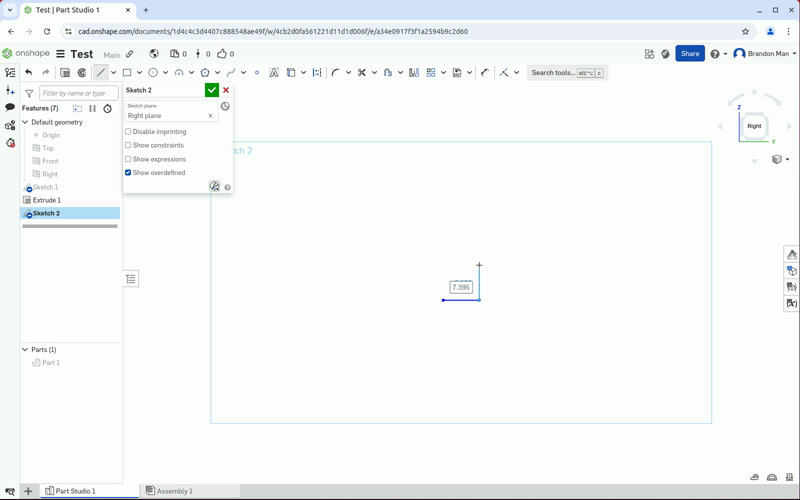
key_up(shift)
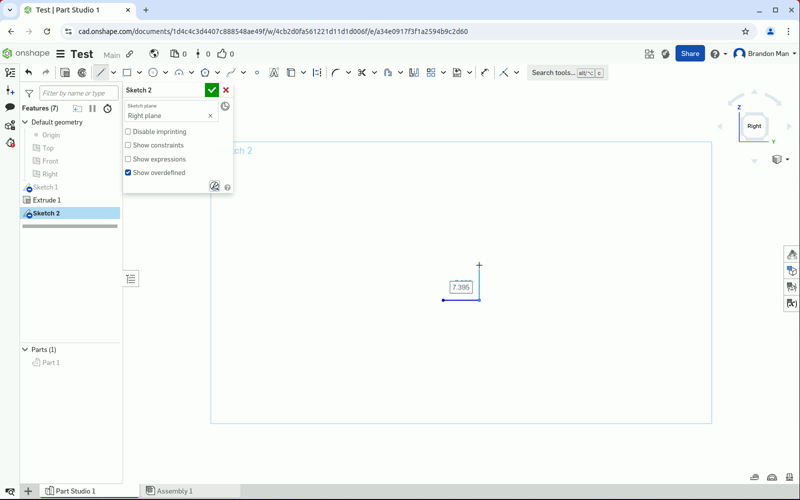
key_down(shift)
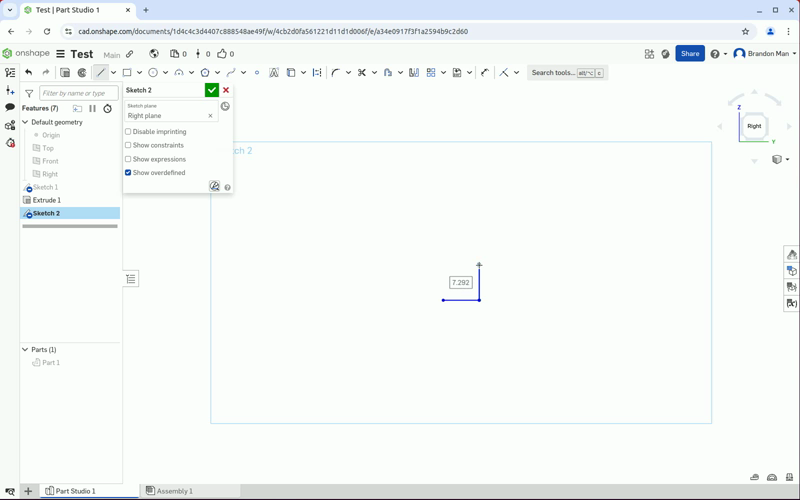
mouse_move(509, 264)
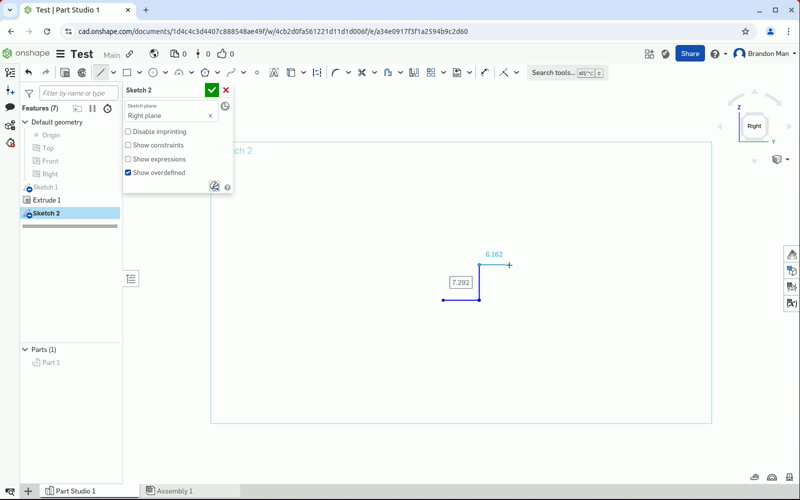
mouse_move(443, 264)
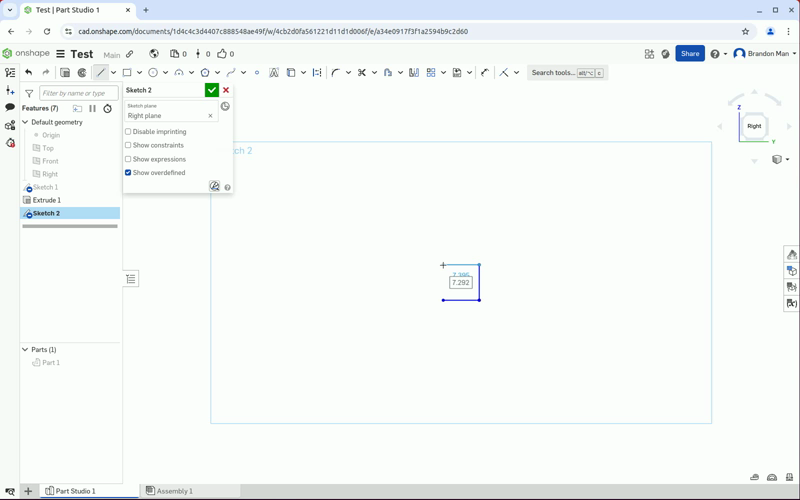
click(443, 264)
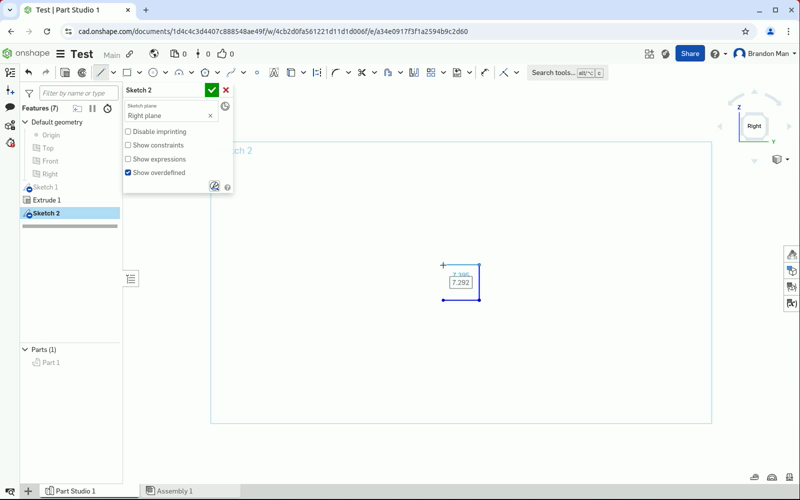
key_up(shift)
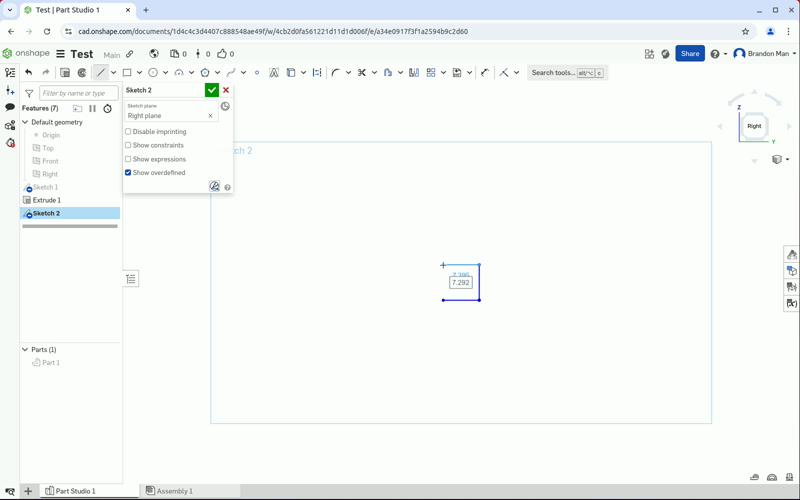
mouse_move(473, 264)
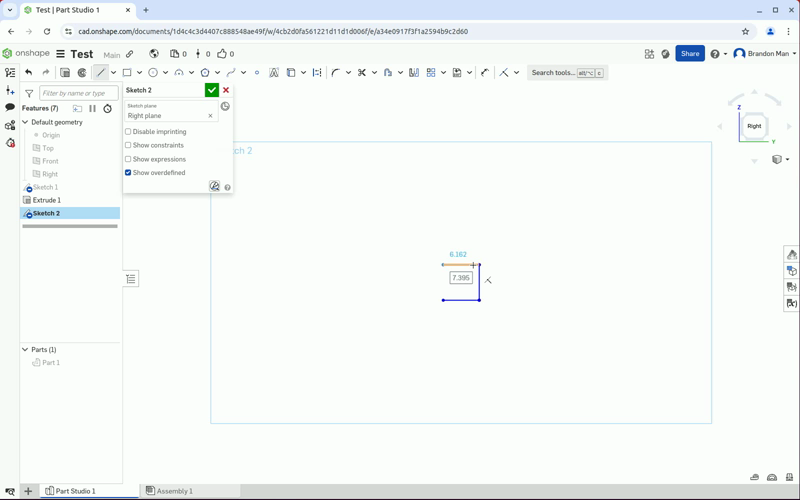
key_down(shift)
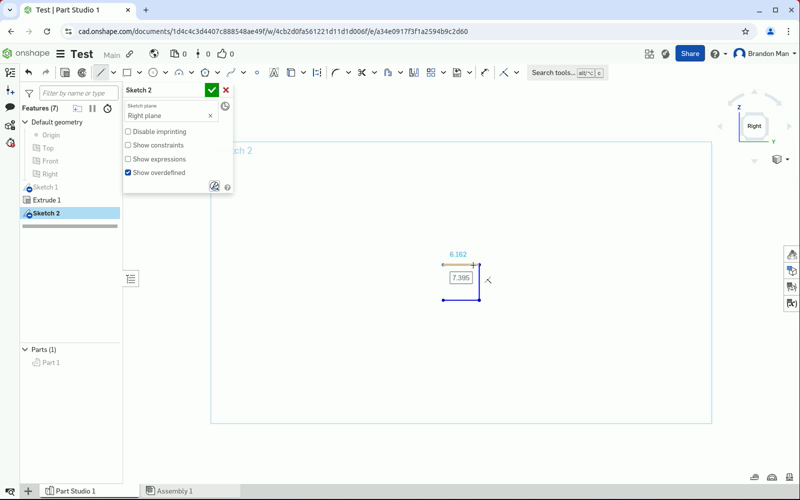
mouse_move(443, 300)
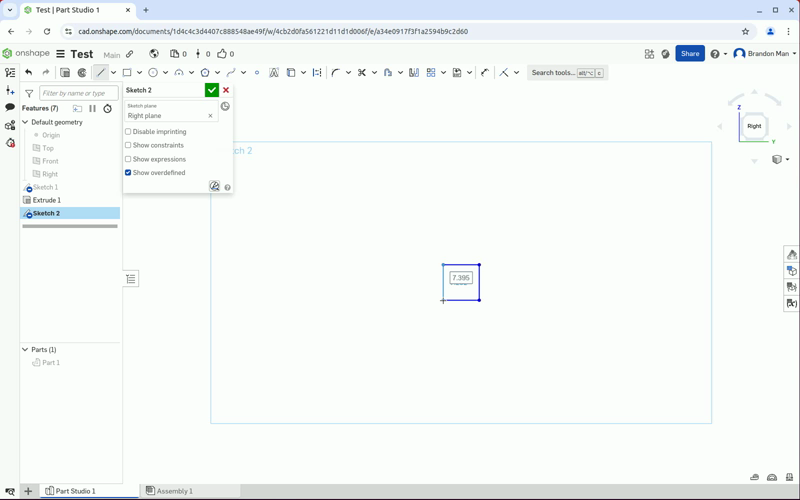
key_up(shift)
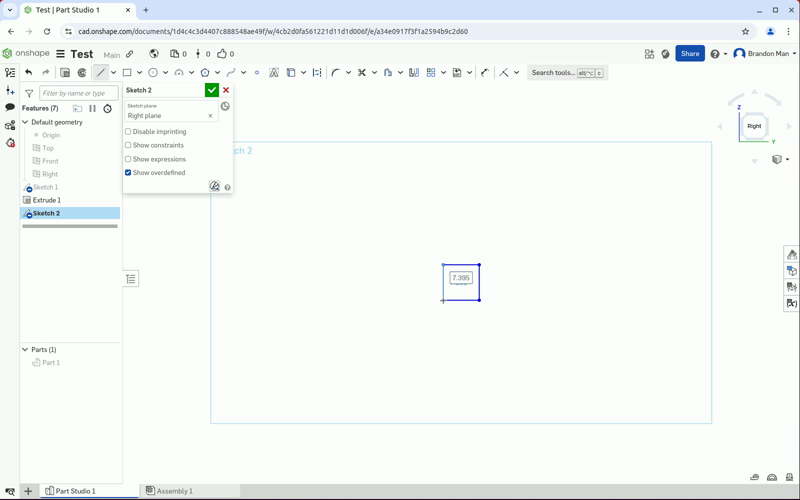
click(443, 300)
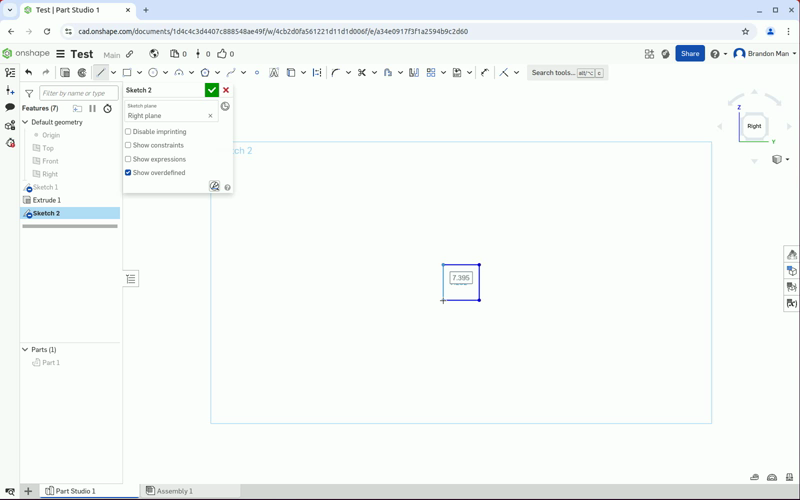
key(esc)
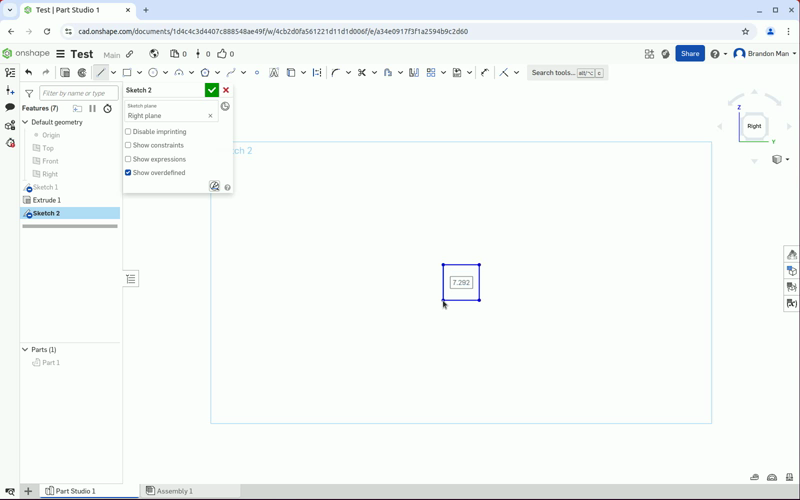
key(c)
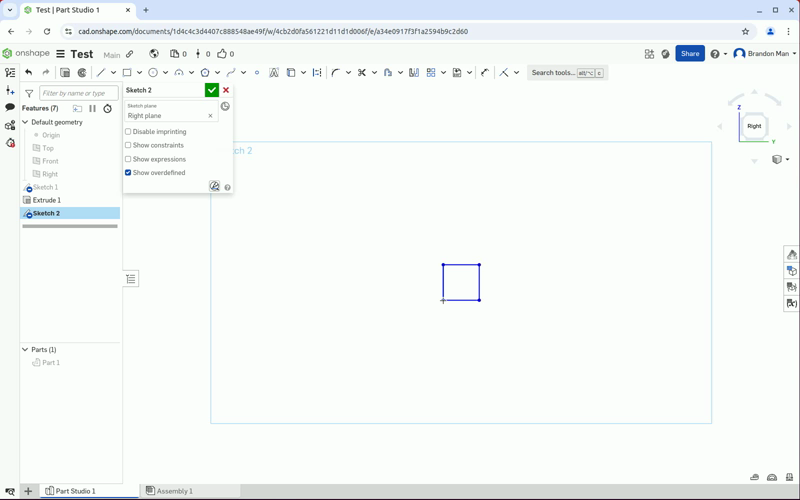
key_down(shift)
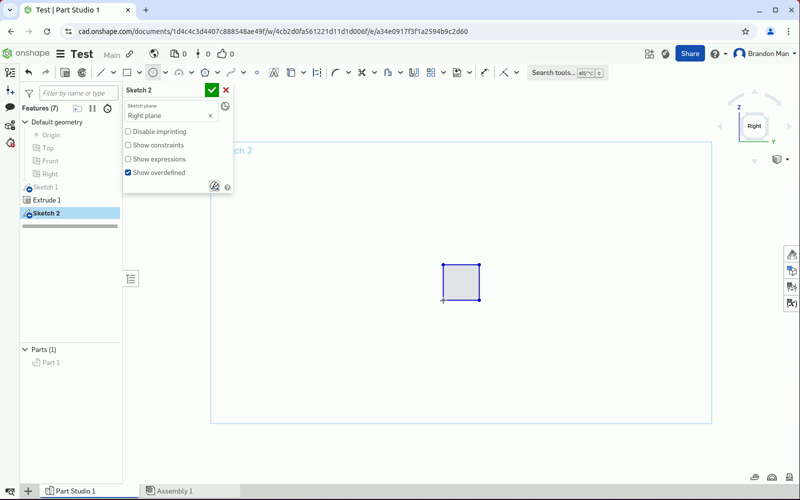
mouse_move(461, 282)
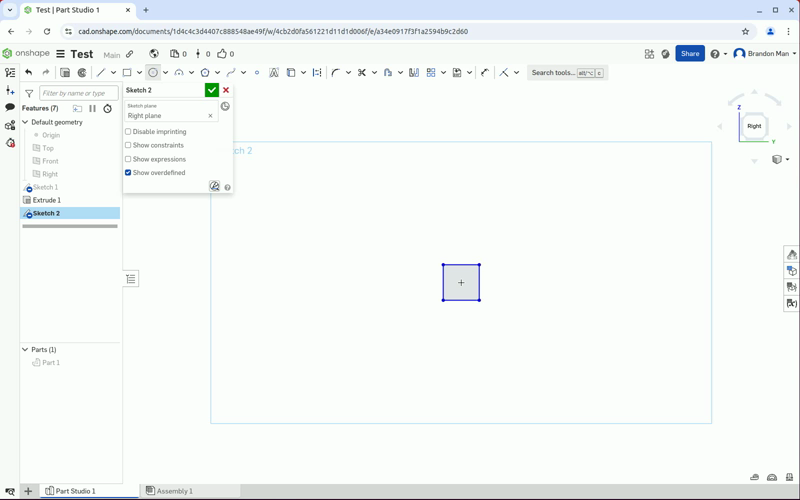
click(461, 282)
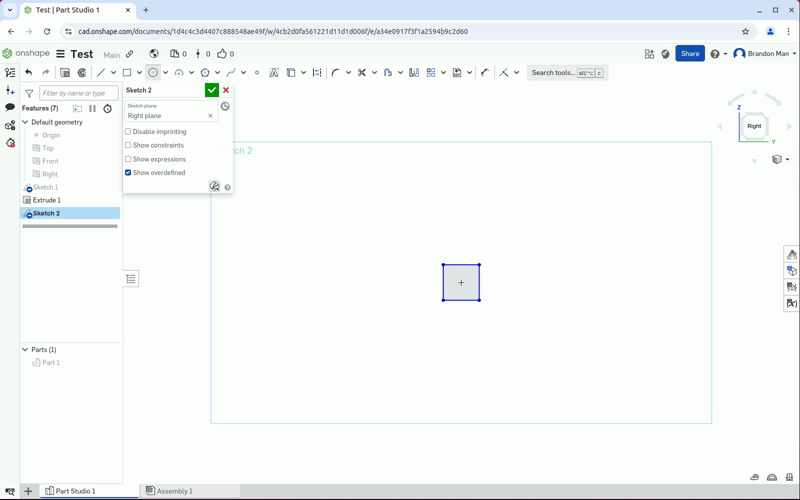
key_up(shift)
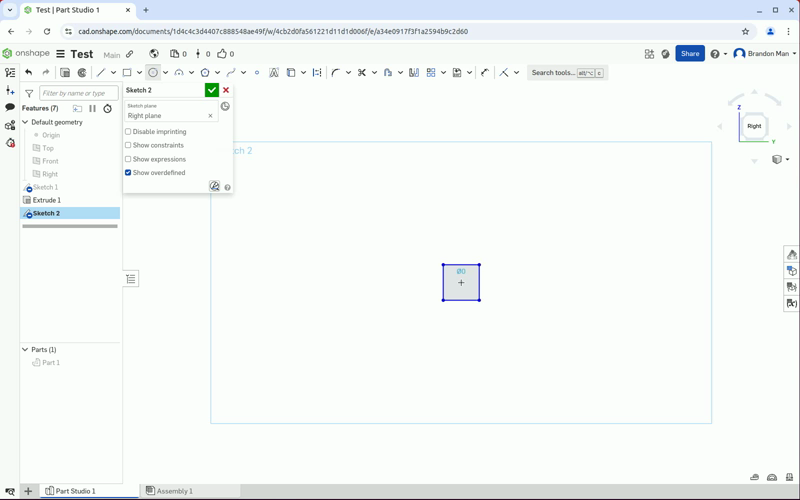
mouse_move(478, 282)
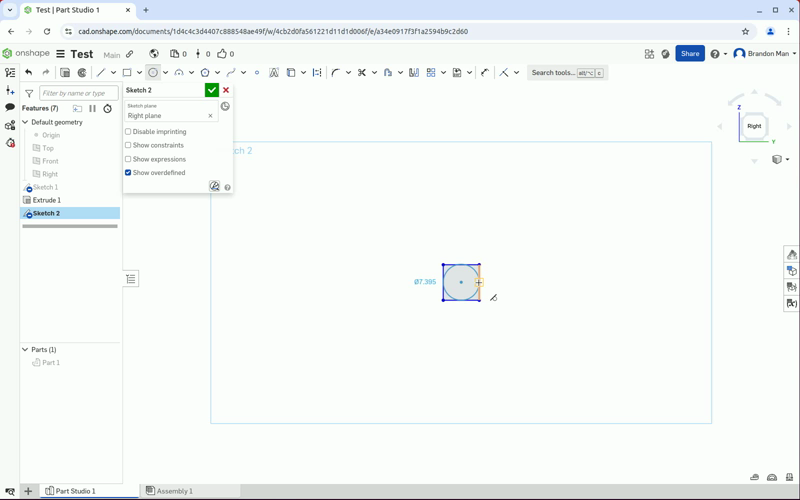
click(478, 282)
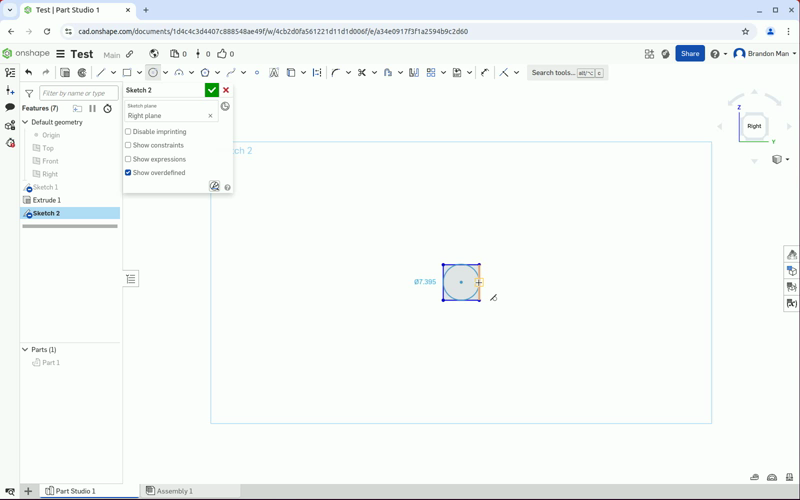
key(esc)
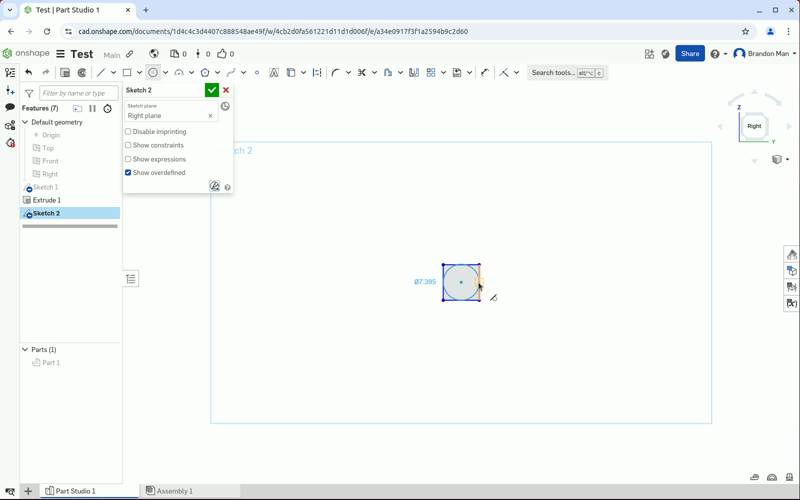
mouse_move(475, 296)
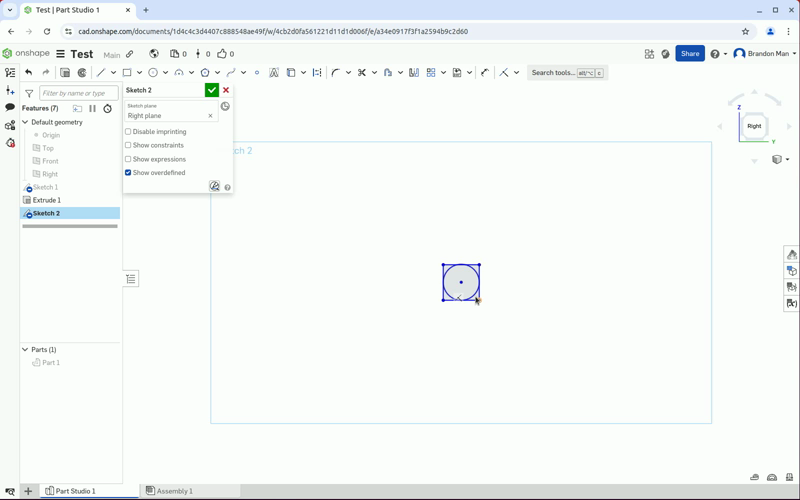
scroll(6)
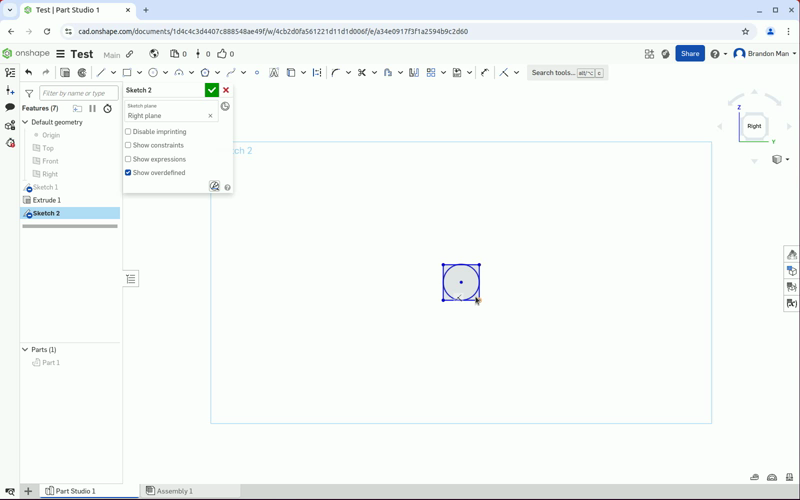
scroll(6)
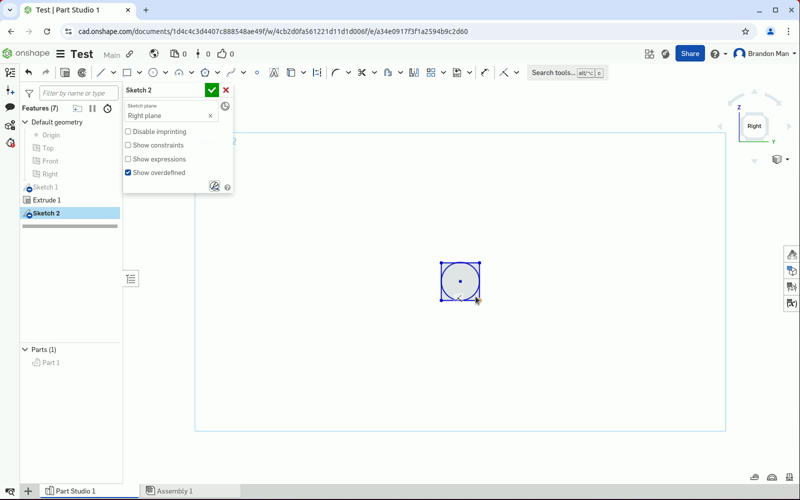
scroll(6)
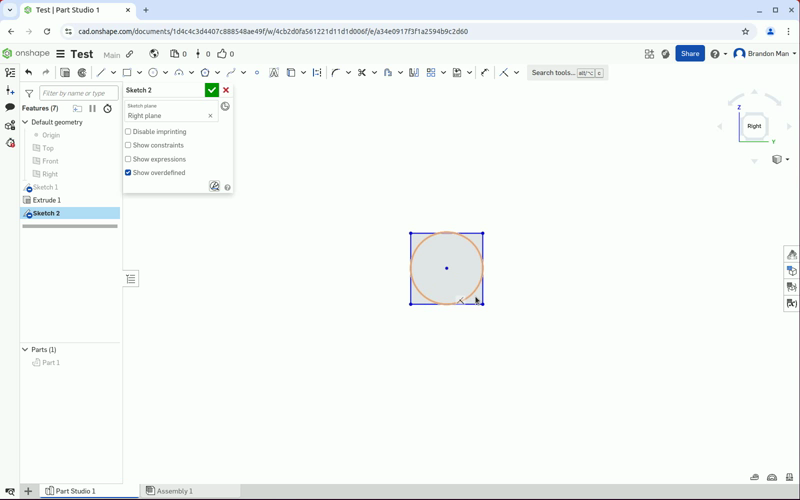
scroll(6)
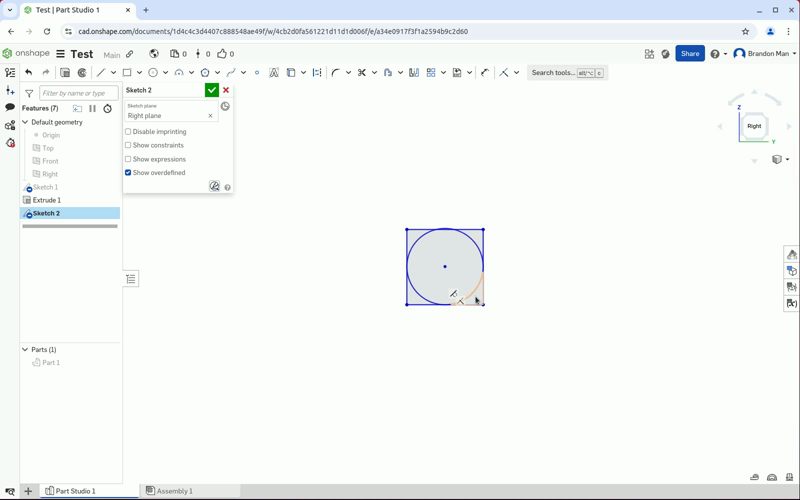
scroll(6)
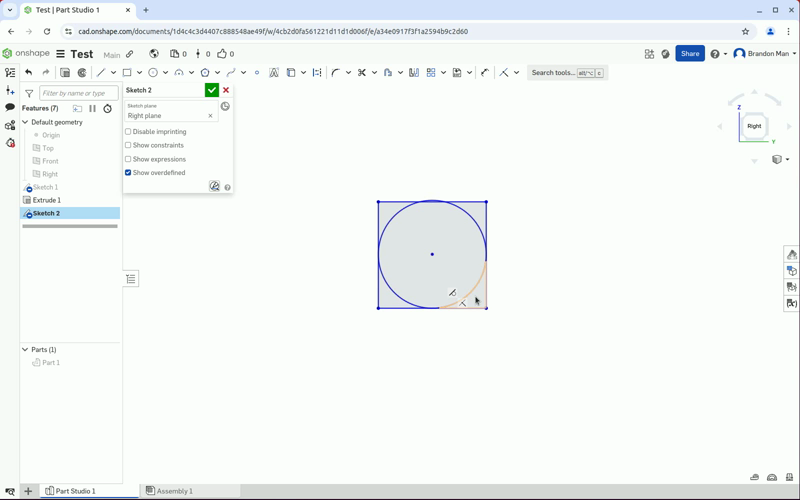
scroll(6)
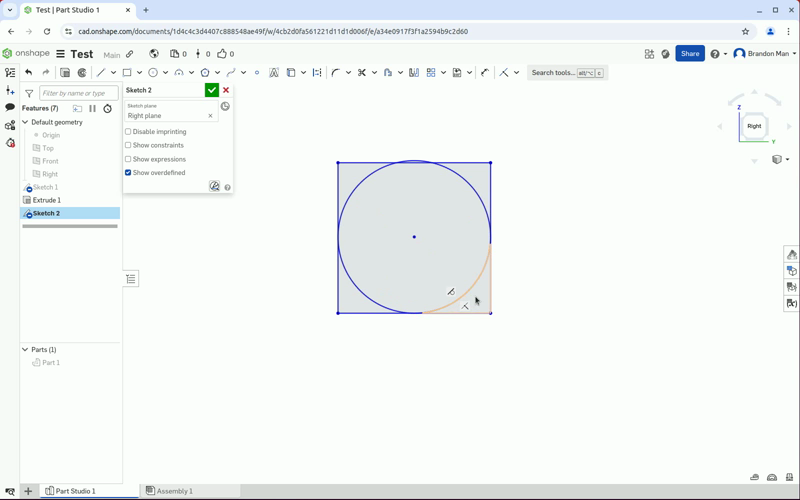
scroll(6)
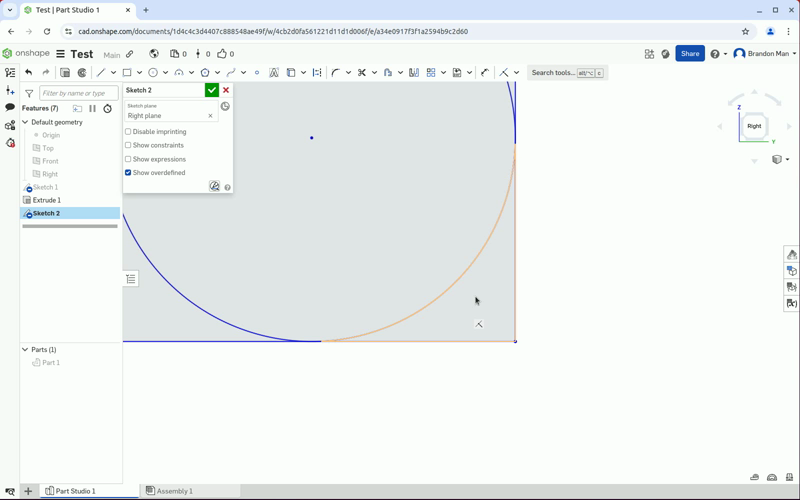
click(475, 296)
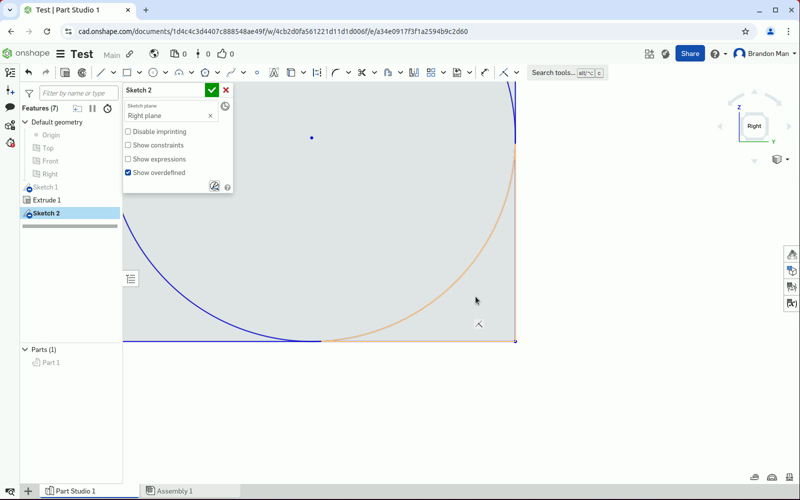
scroll(-6)
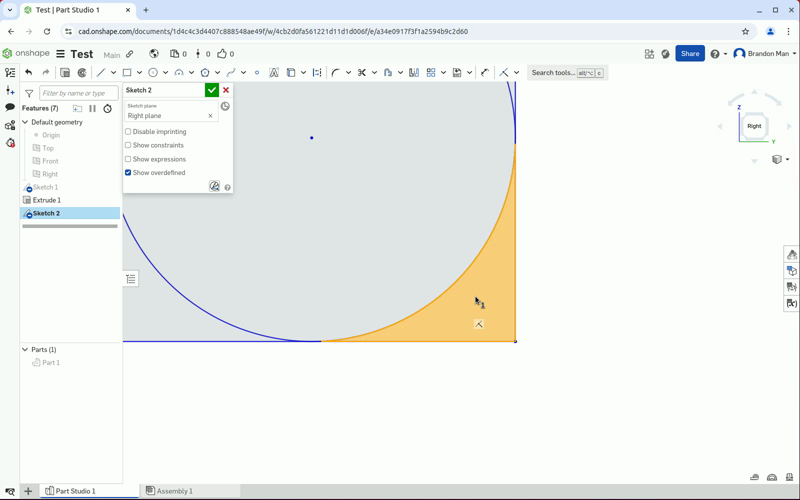
scroll(-6)
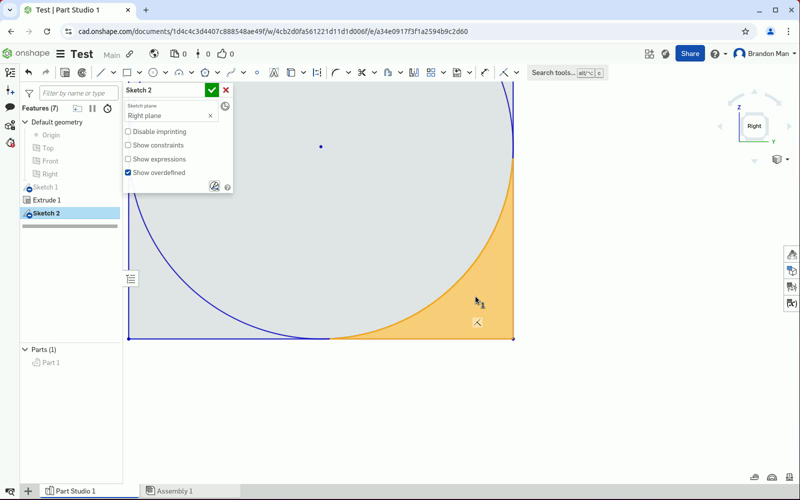
scroll(-6)
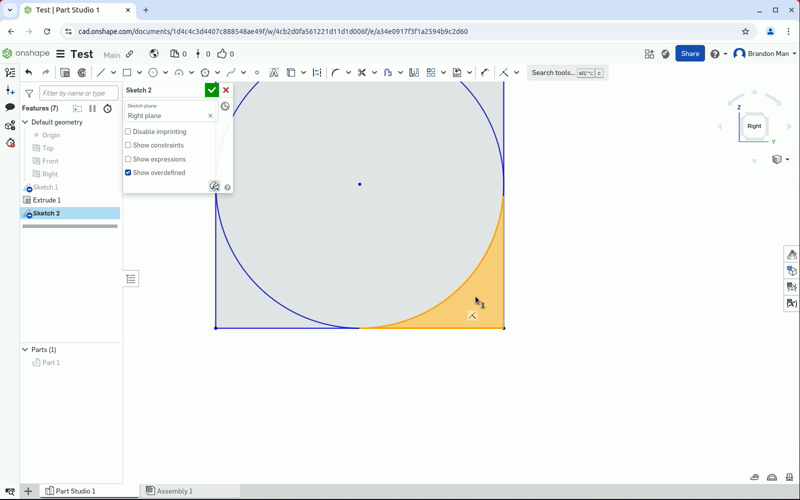
scroll(-6)
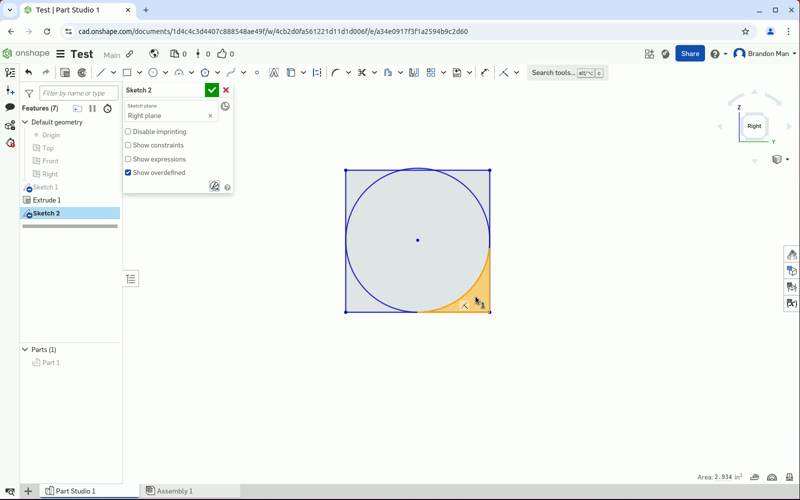
scroll(-6)
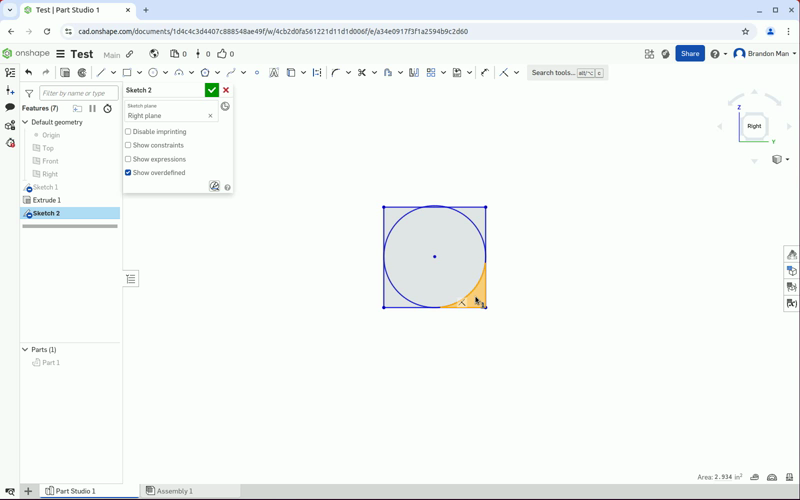
scroll(-6)
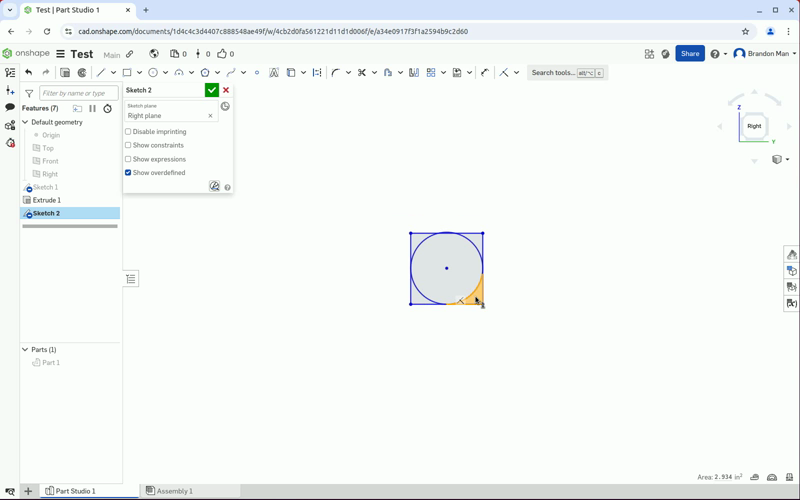
scroll(-6)
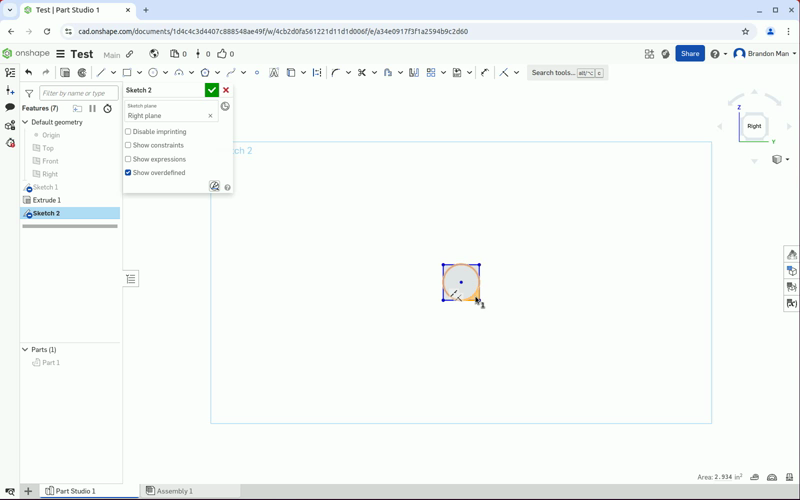
mouse_move(73, 352)
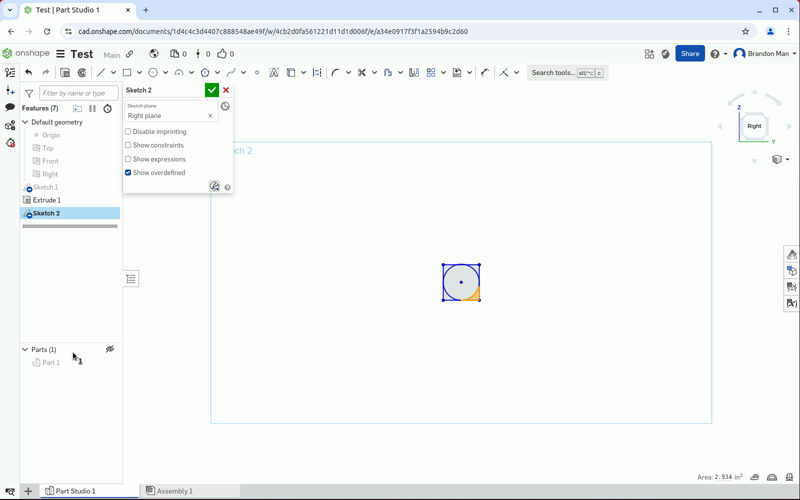
key(shift+y)
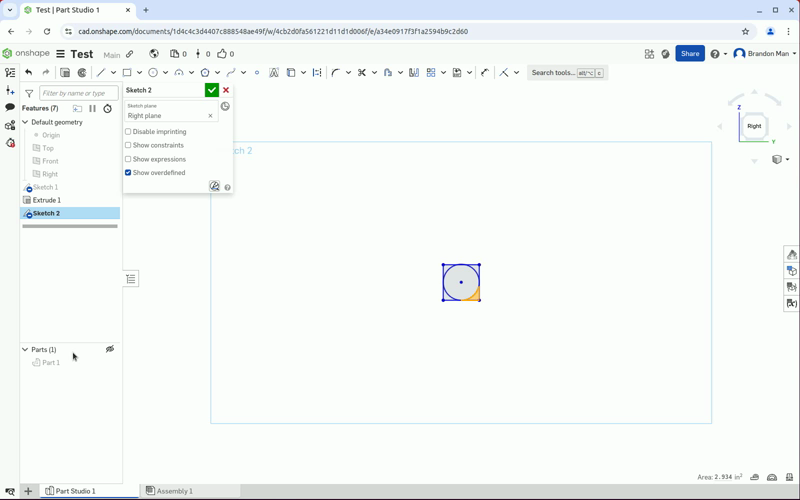
key(shift+e)
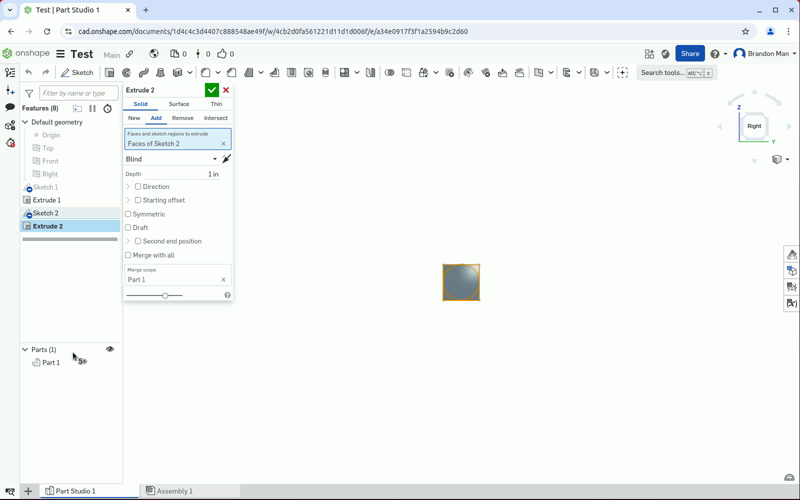
mouse_move(143, 106)
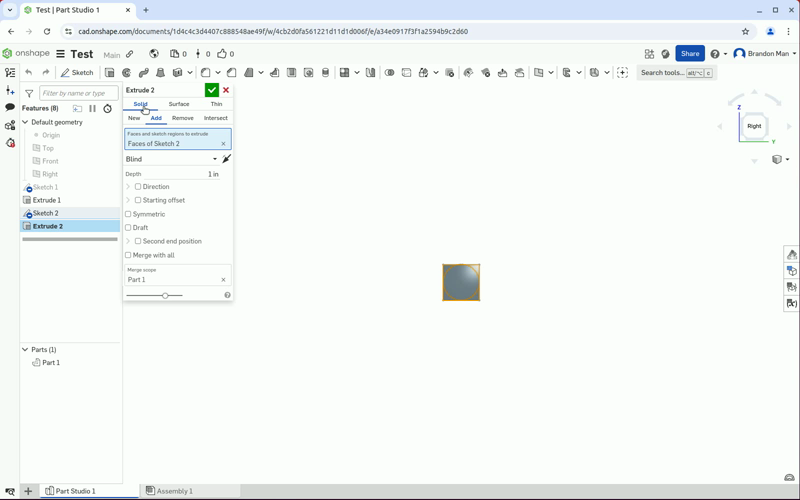
click(143, 106)
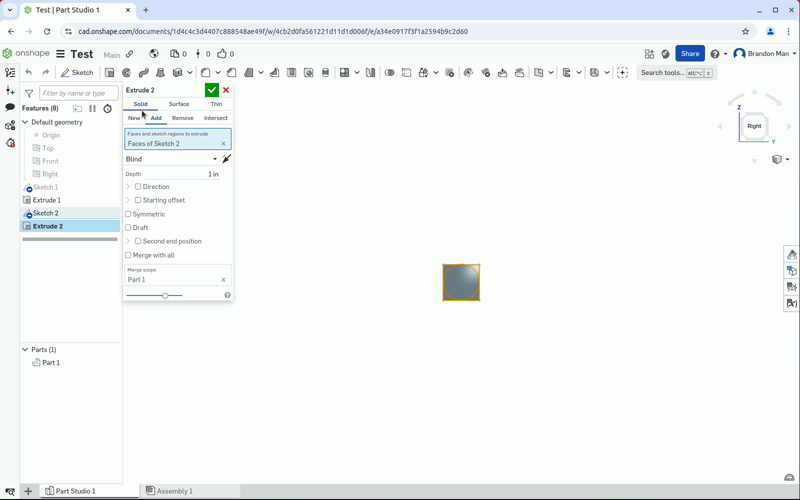
mouse_move(137, 120)
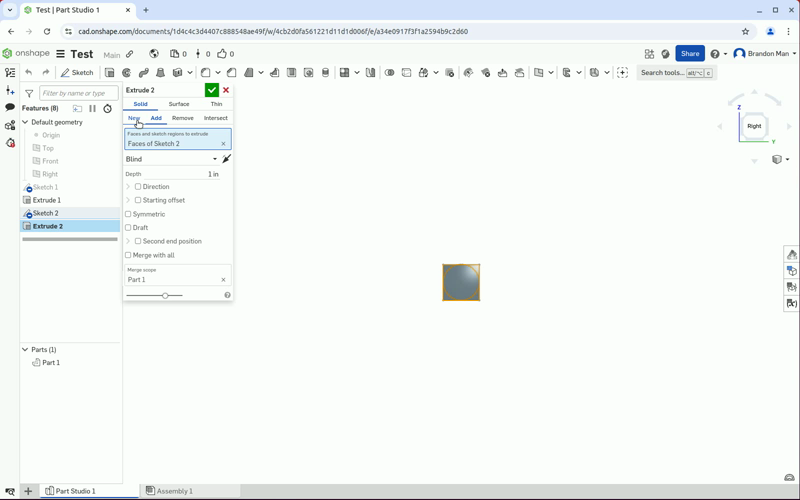
click(137, 120)
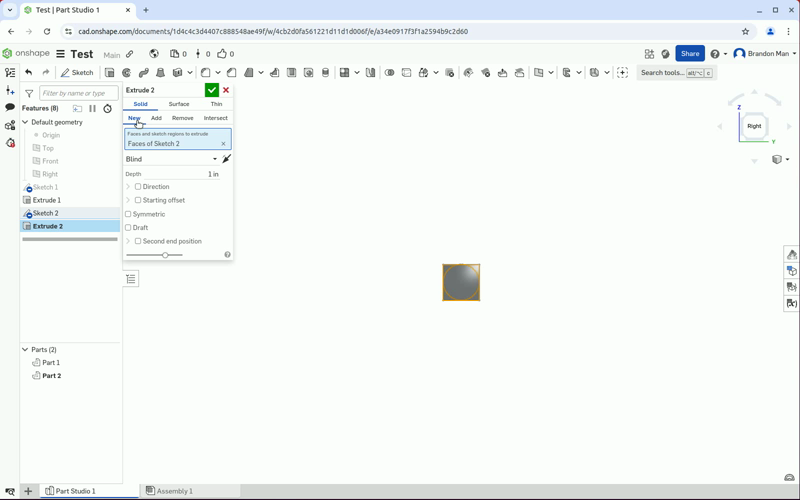
key(tab, 4)
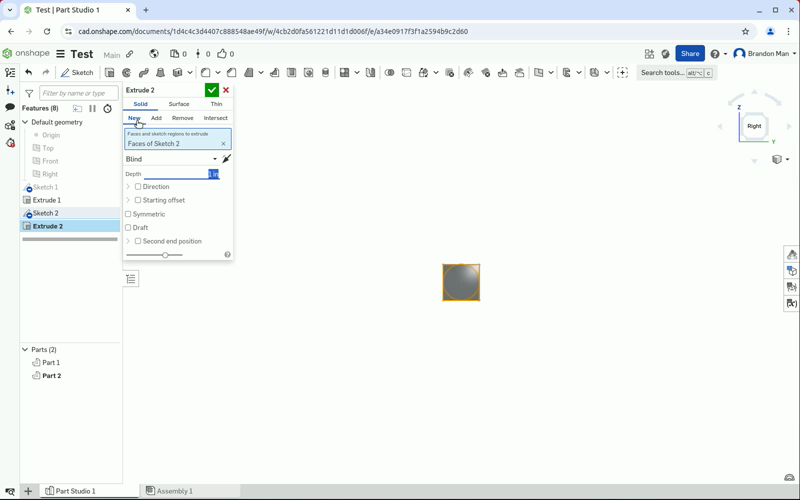
text(-2.648)
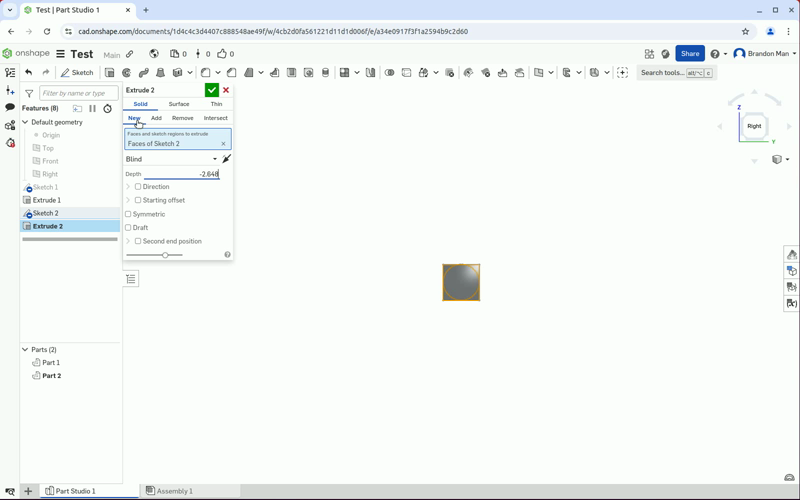
key(enter)
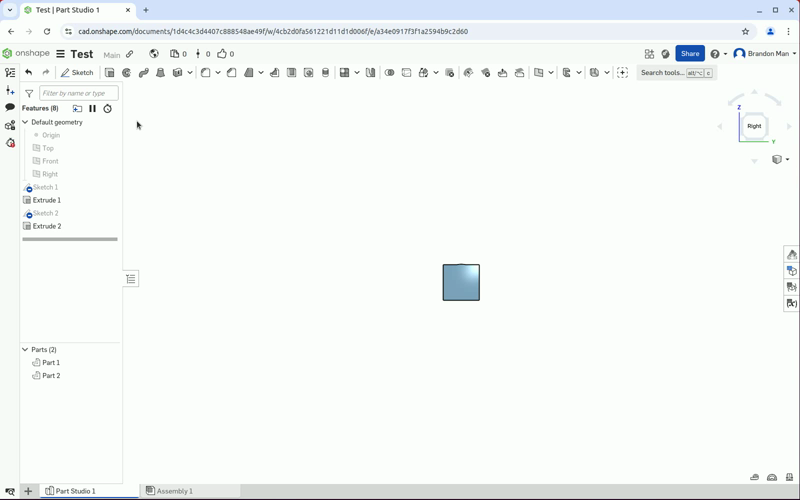
key(shift+h)
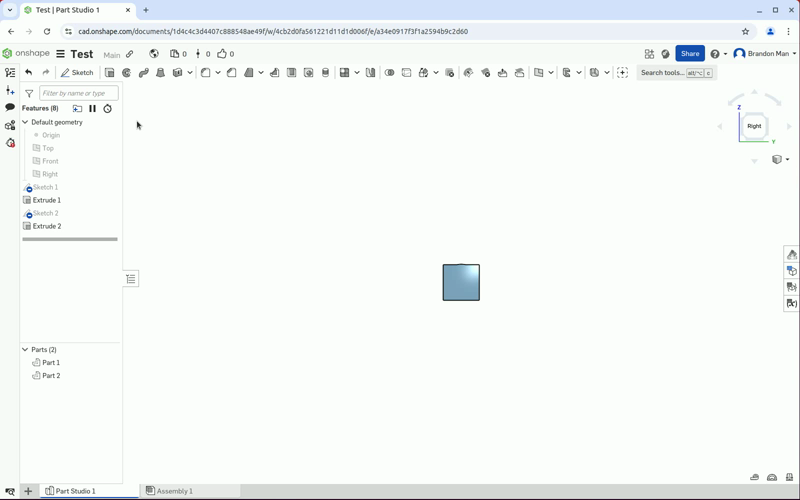
key(shift+h)
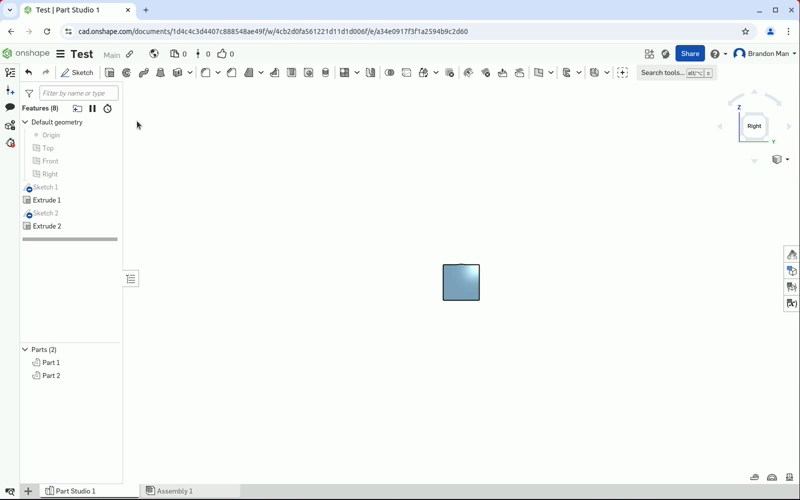
mouse_move(73, 189)
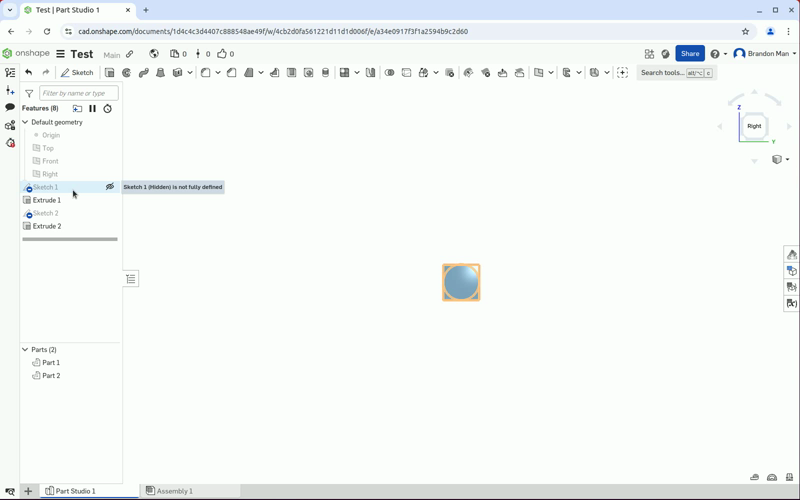
click(73, 189)
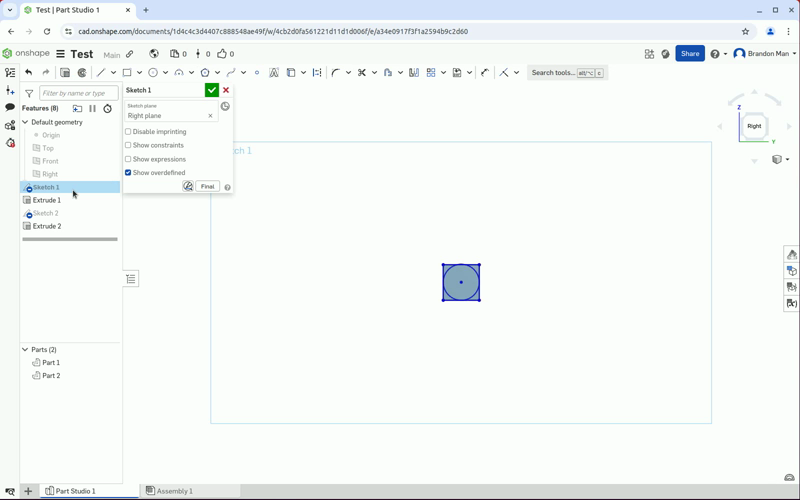
mouse_move(229, 92)
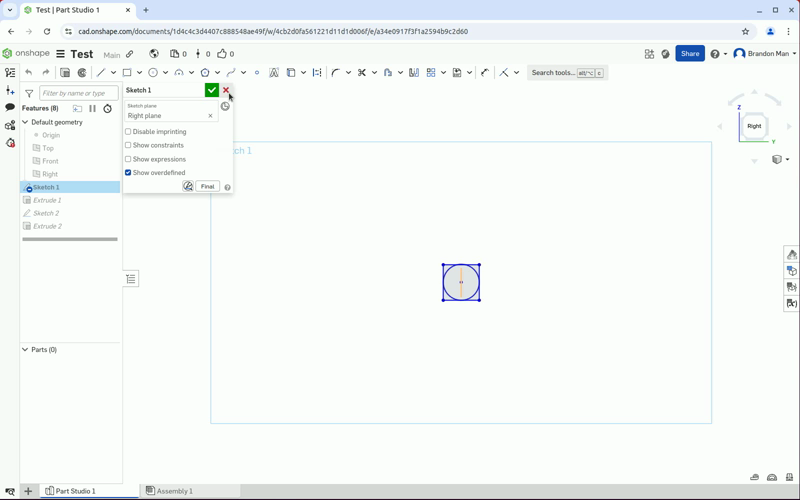
click(229, 92)
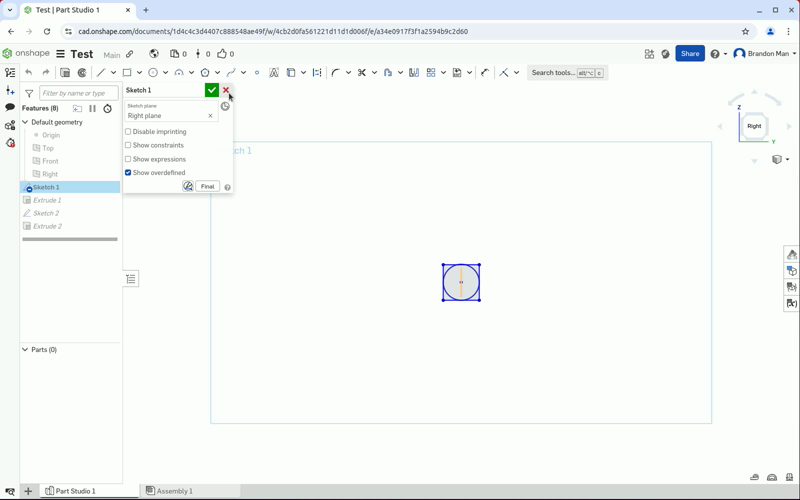
key(shift+s)
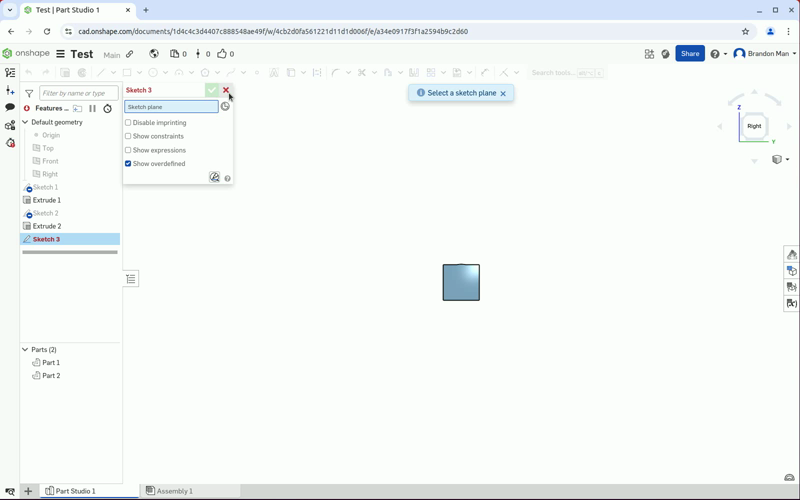
mouse_move(73, 176)
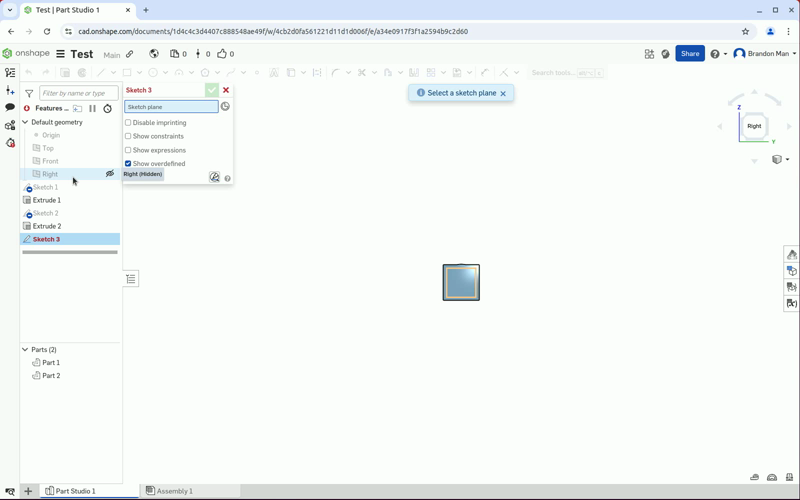
click(73, 176)
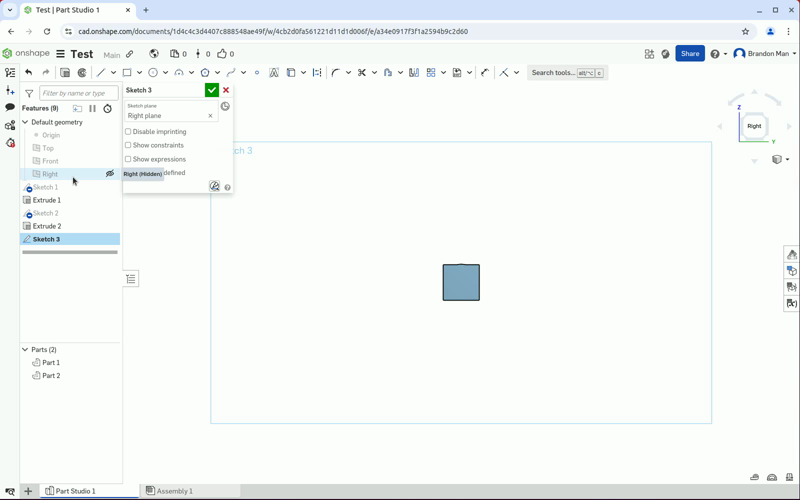
mouse_move(73, 352)
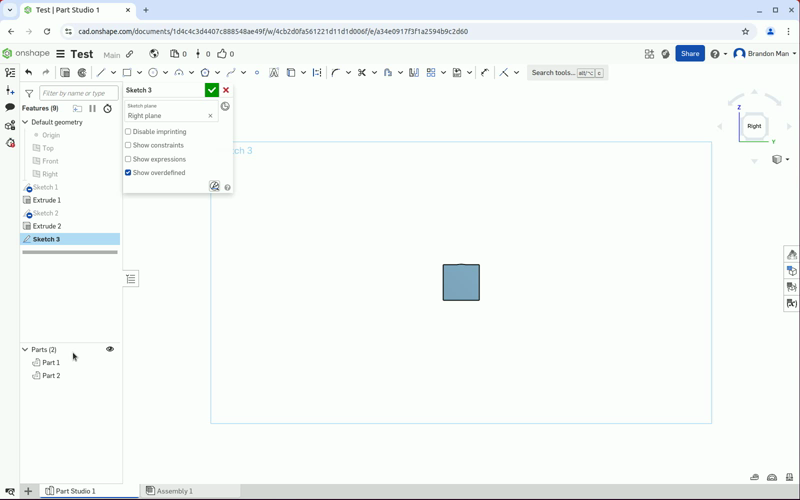
key(y)
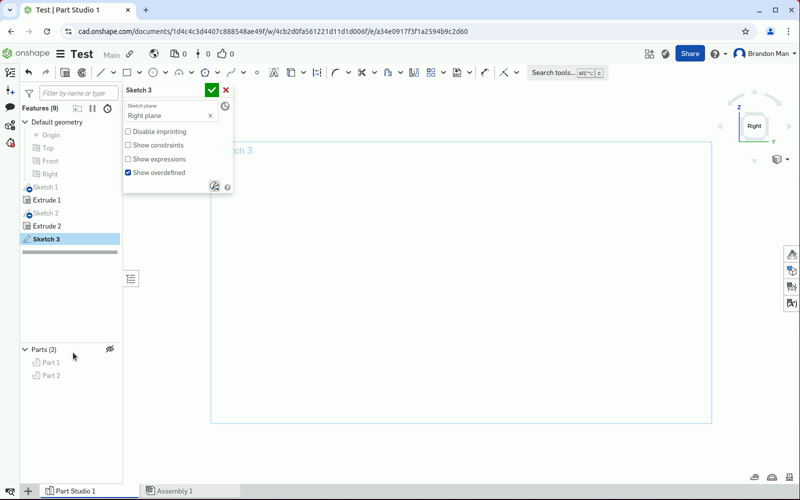
key(l)
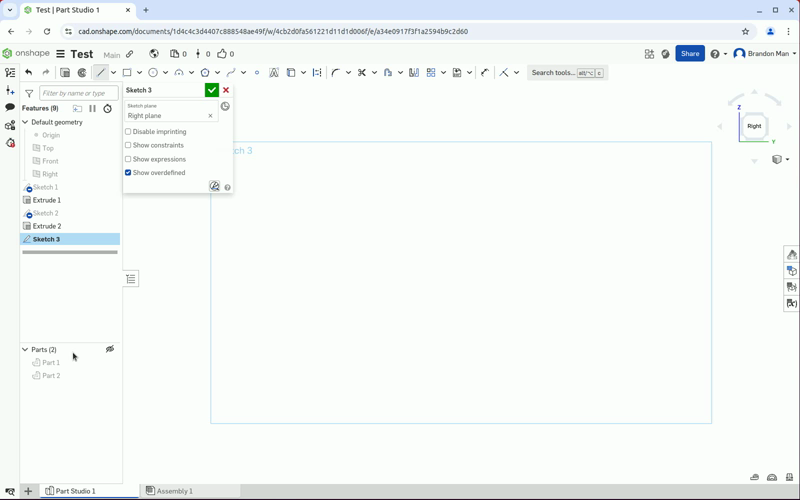
key_down(shift)
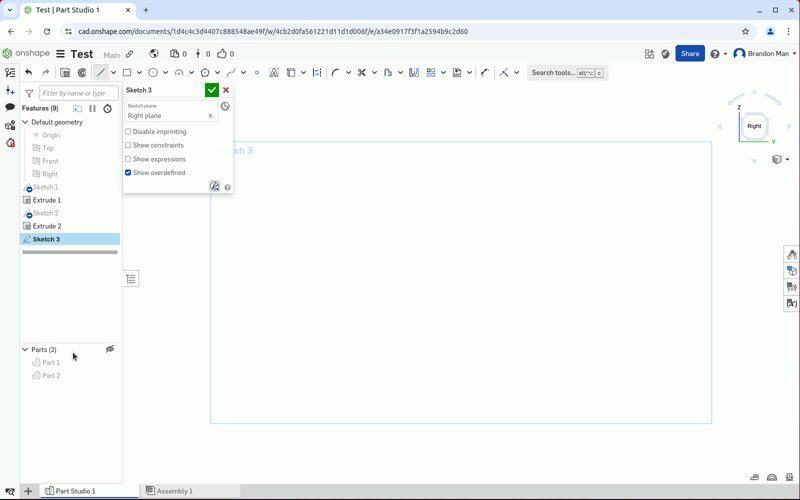
mouse_move(443, 300)
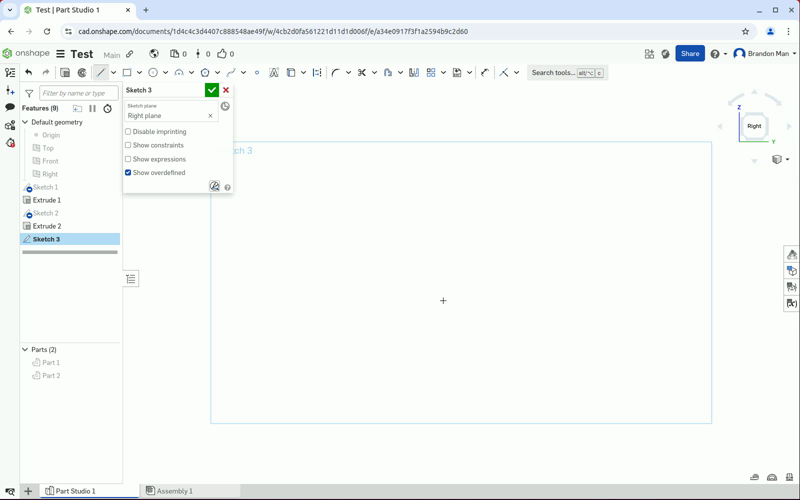
click(443, 300)
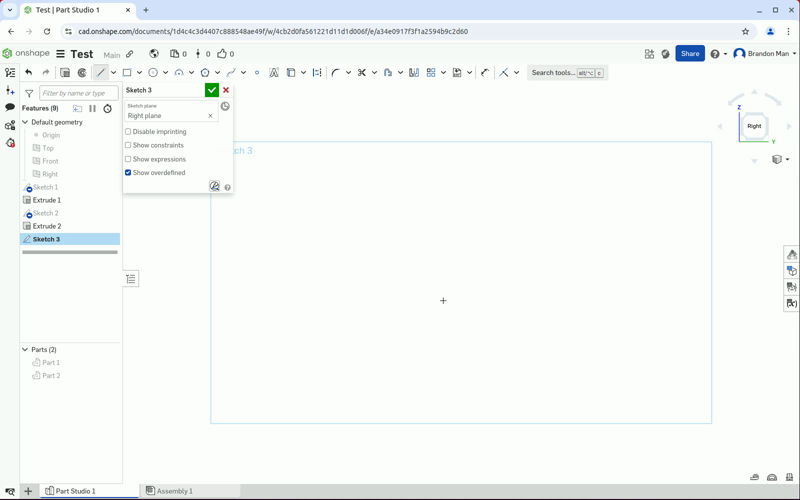
key_up(shift)
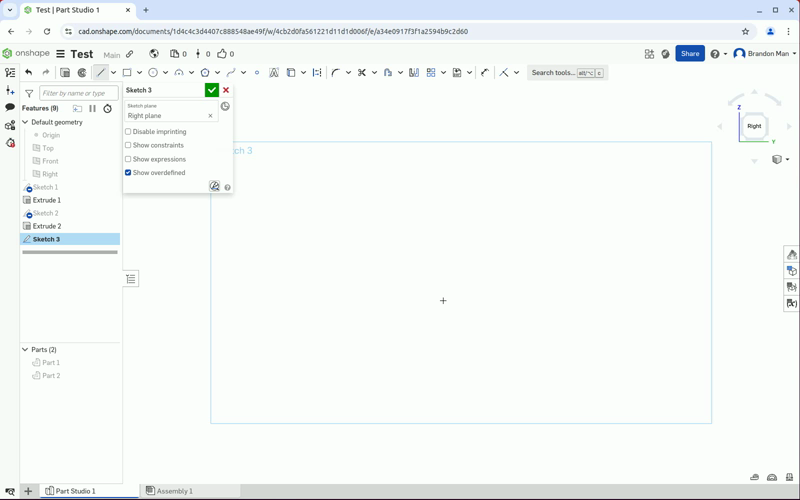
key_down(shift)
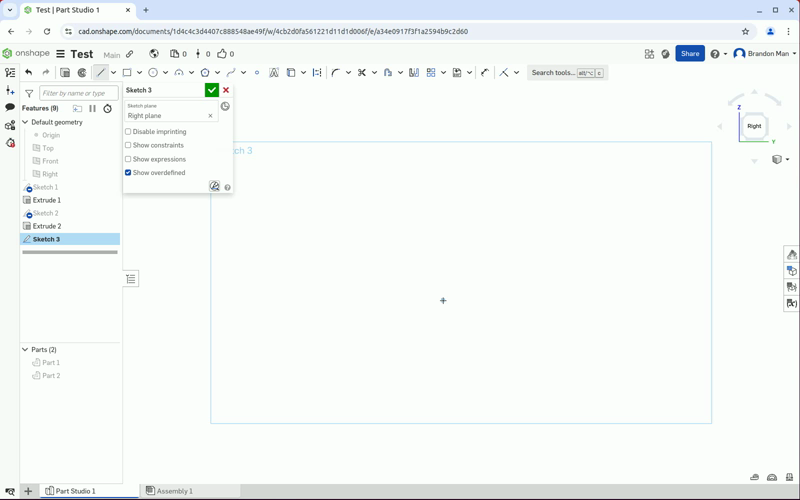
mouse_move(473, 300)
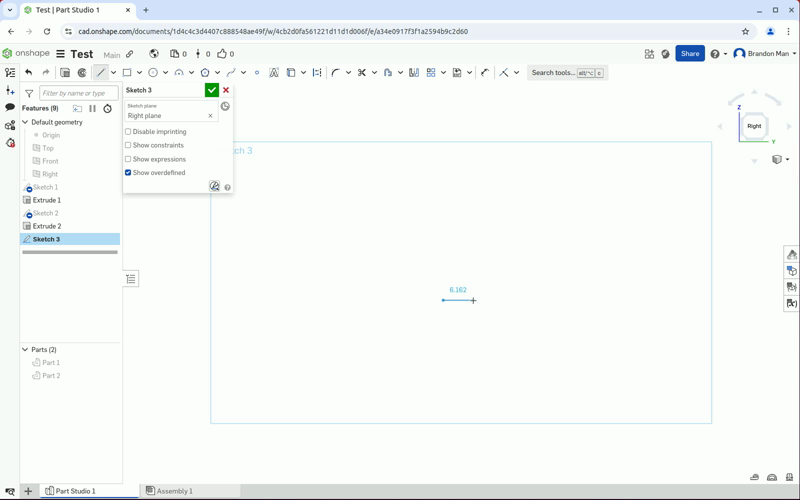
mouse_move(479, 300)
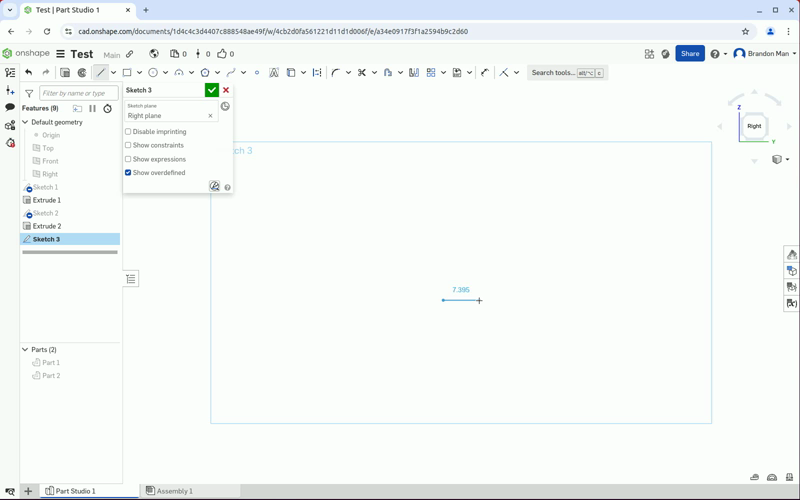
click(479, 300)
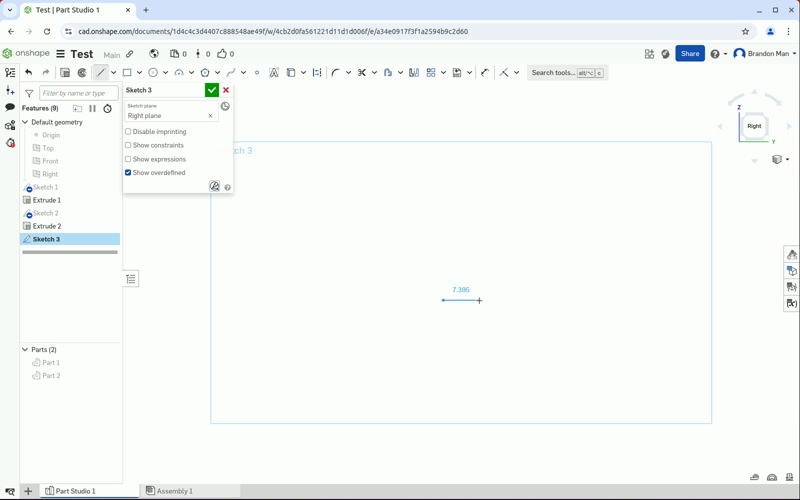
key_up(shift)
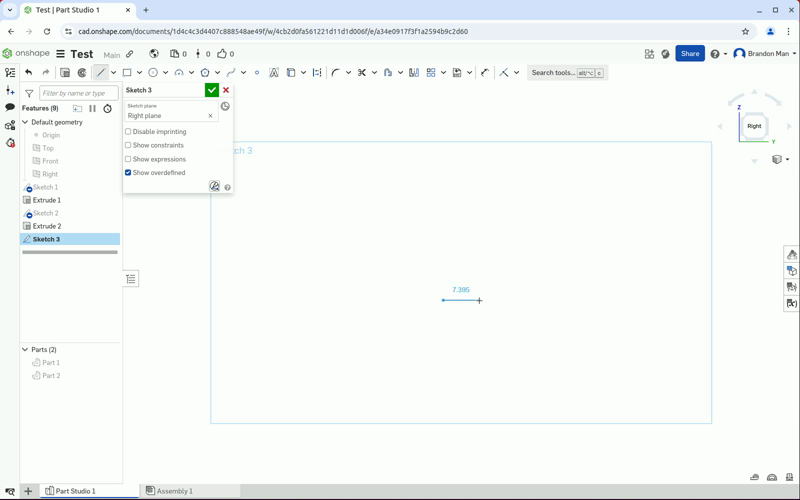
key_down(shift)
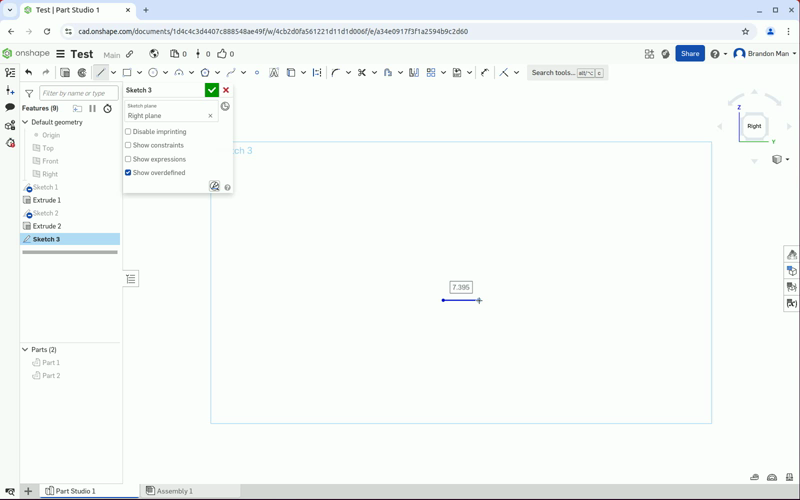
mouse_move(509, 300)
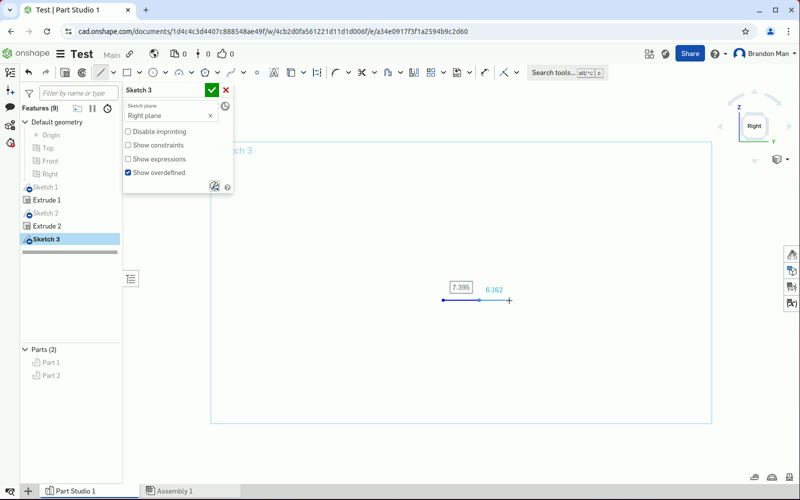
mouse_move(479, 264)
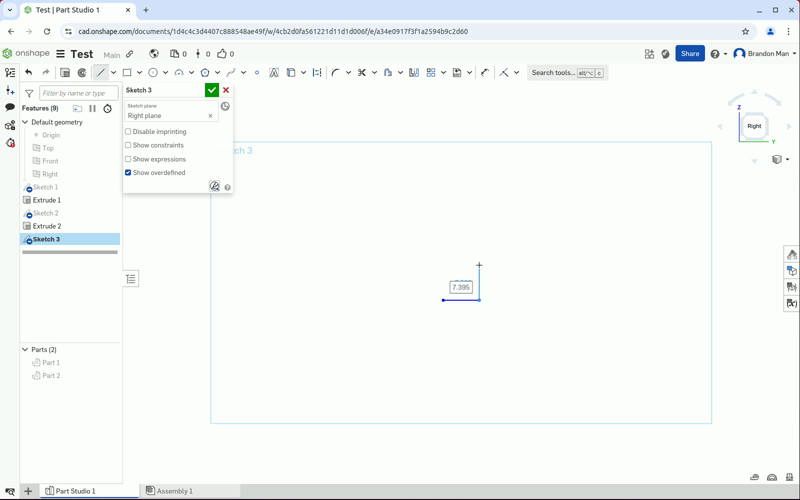
click(479, 264)
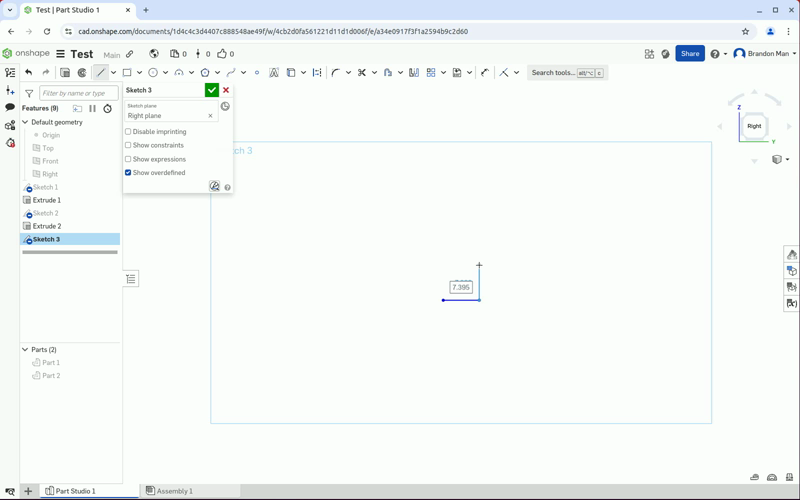
key_up(shift)
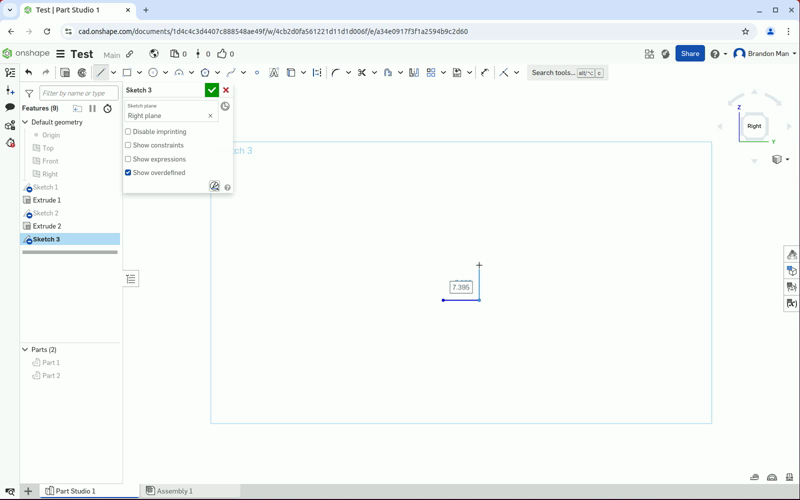
key_down(shift)
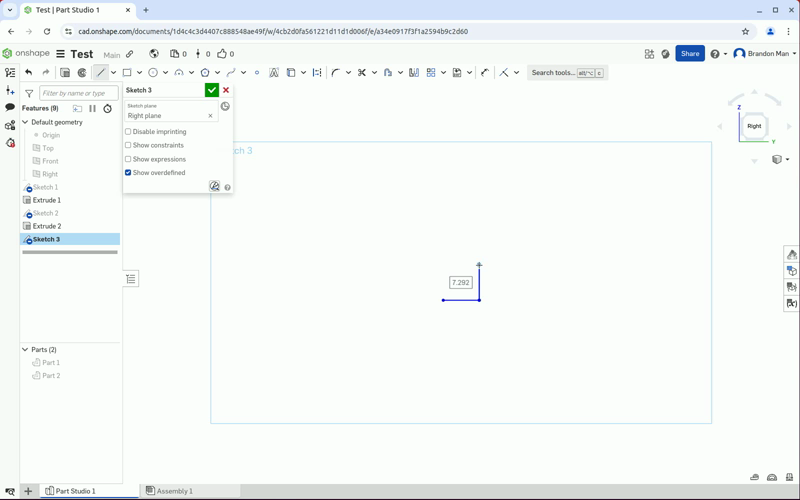
mouse_move(509, 264)
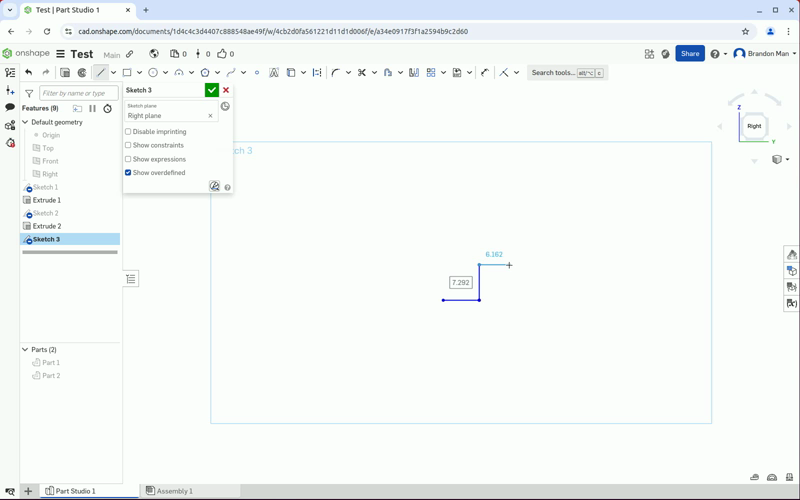
mouse_move(443, 264)
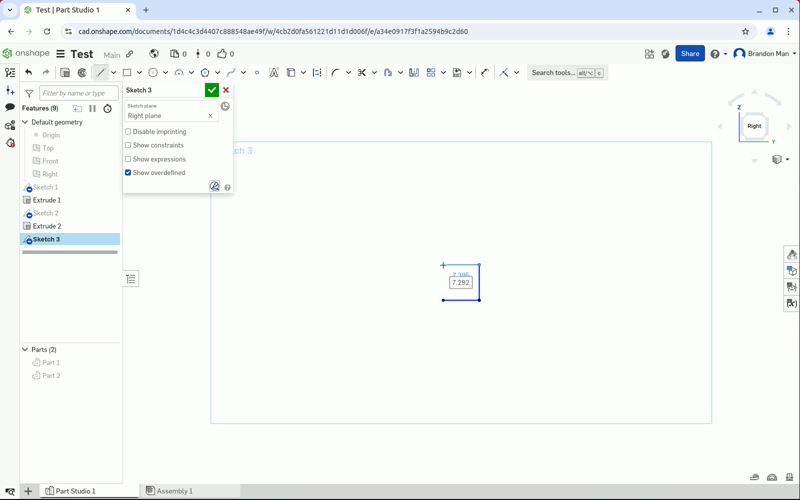
click(443, 264)
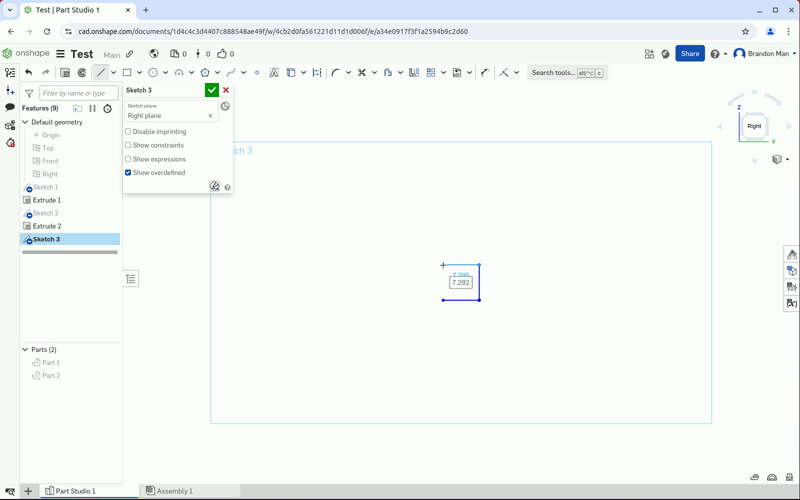
key_up(shift)
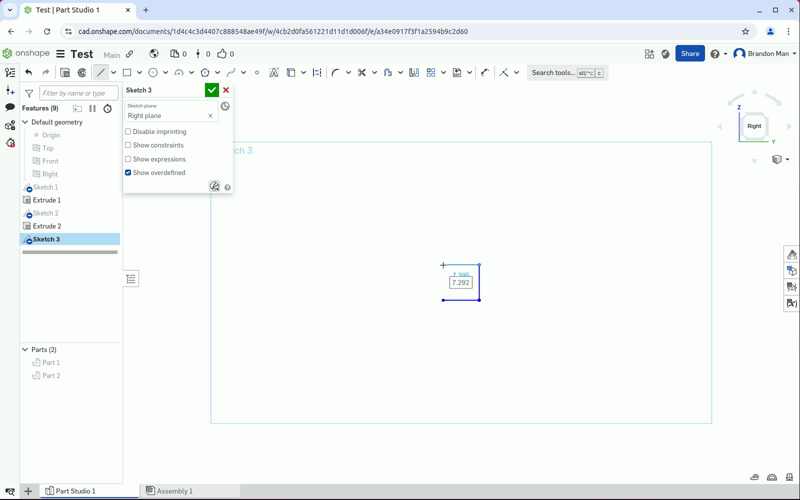
mouse_move(473, 264)
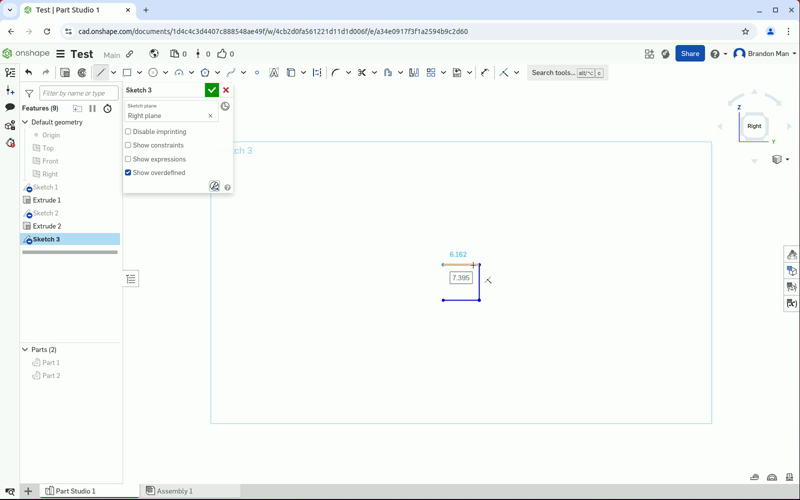
key_down(shift)
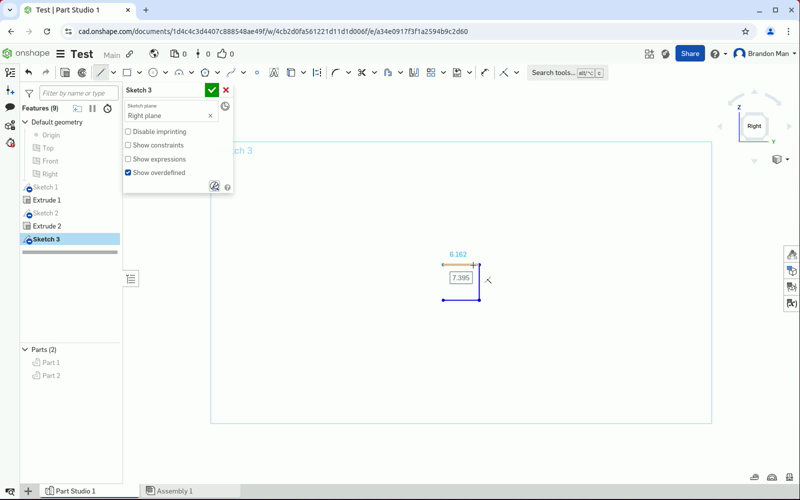
mouse_move(443, 300)
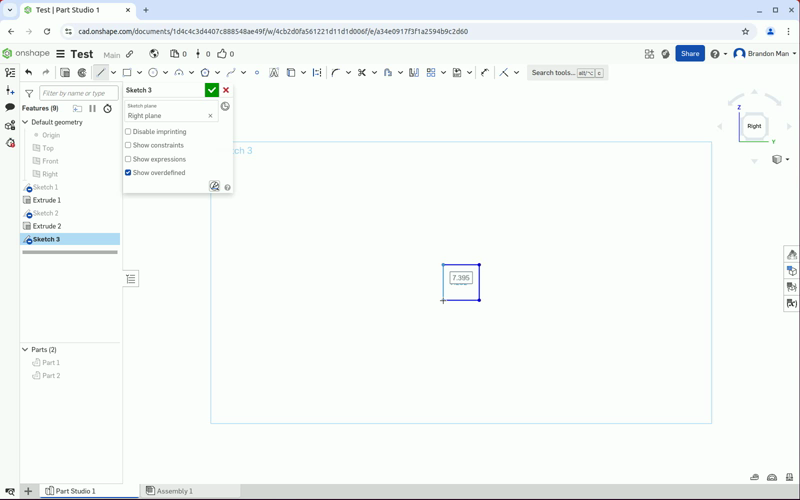
key_up(shift)
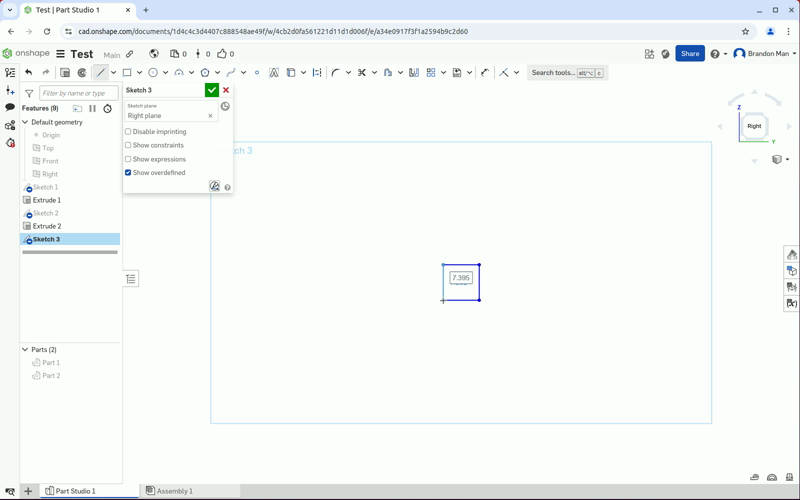
click(443, 300)
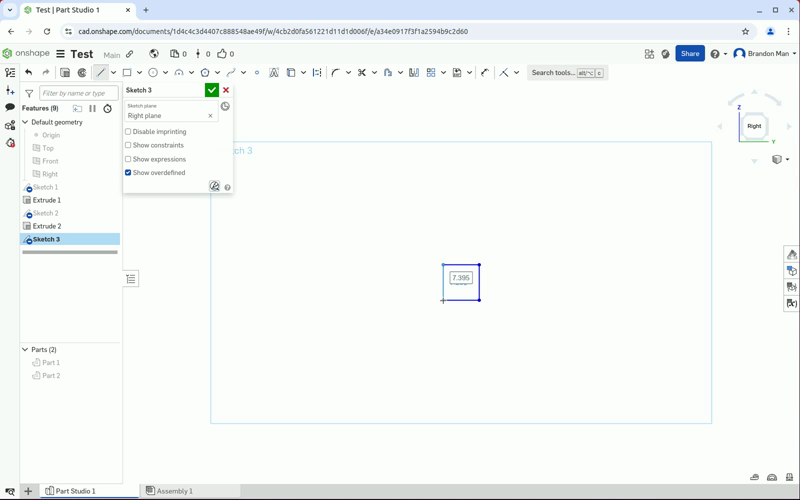
key(esc)
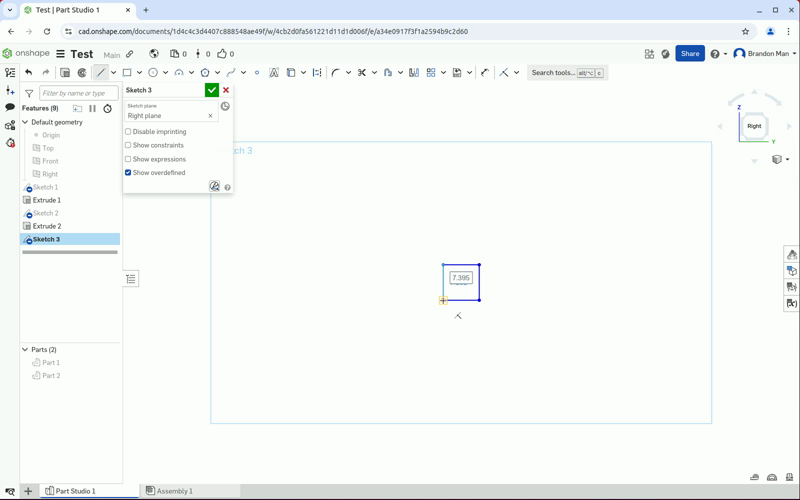
key(c)
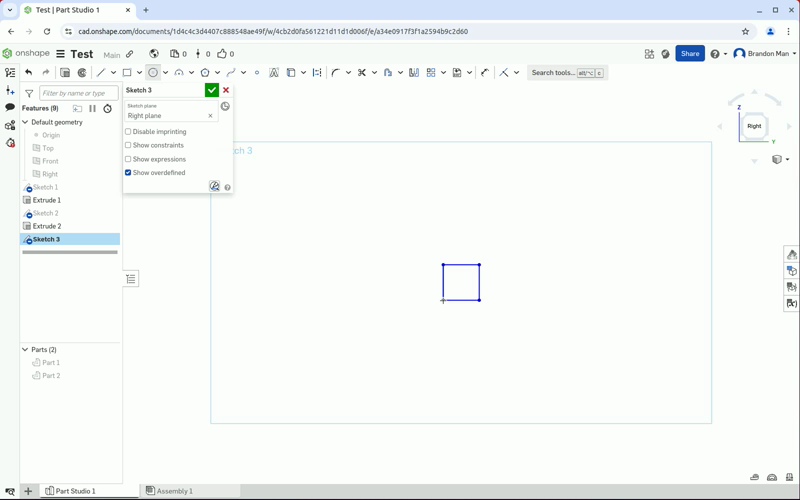
key_down(shift)
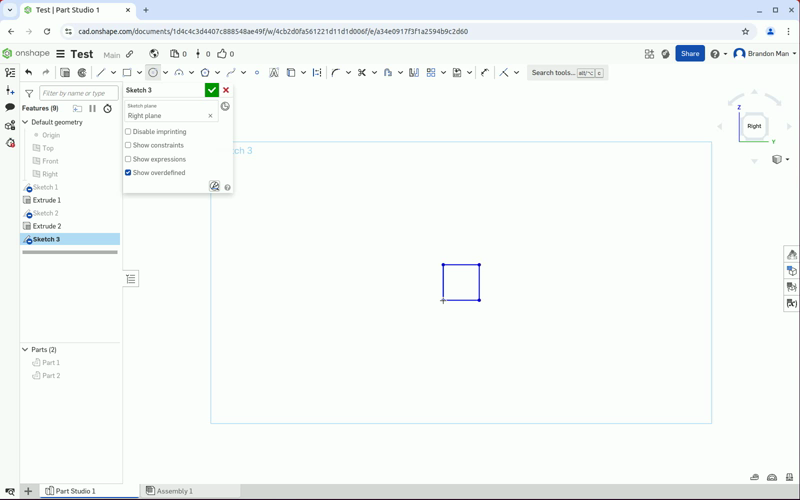
mouse_move(461, 282)
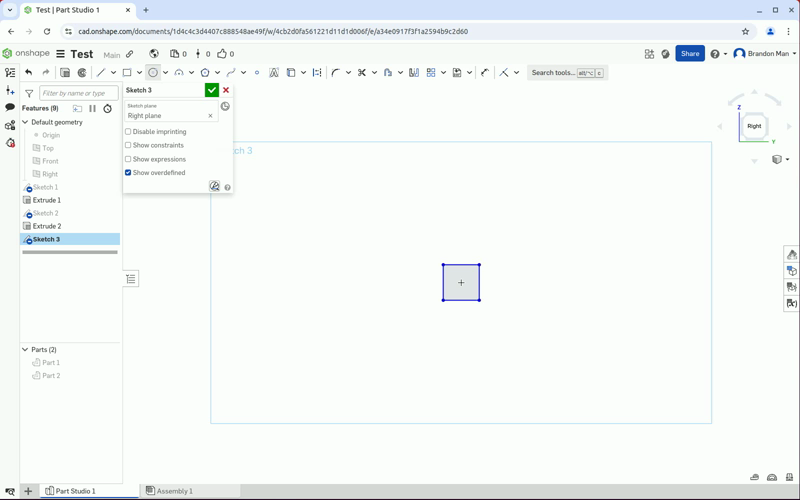
click(461, 282)
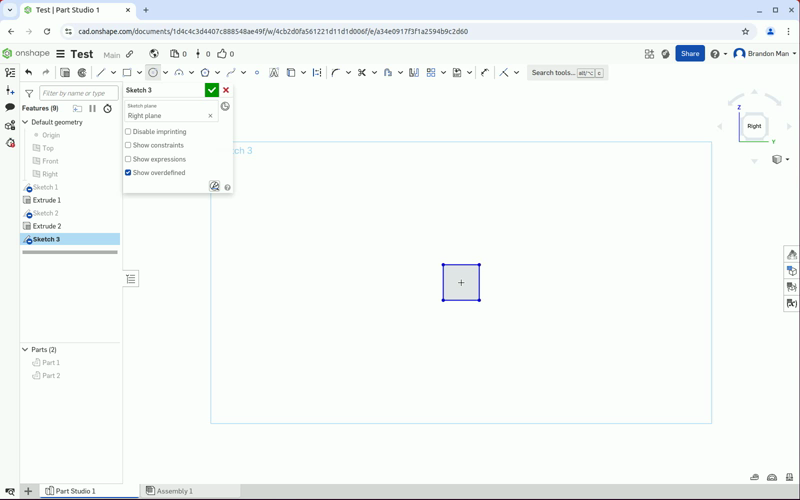
key_up(shift)
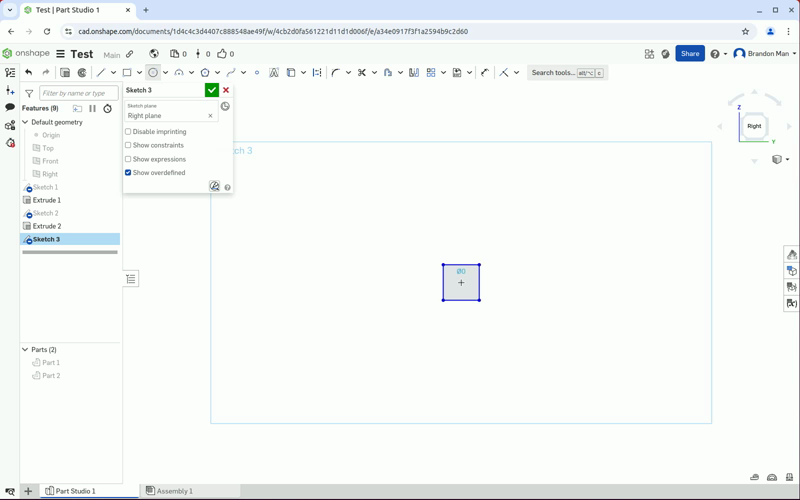
mouse_move(478, 282)
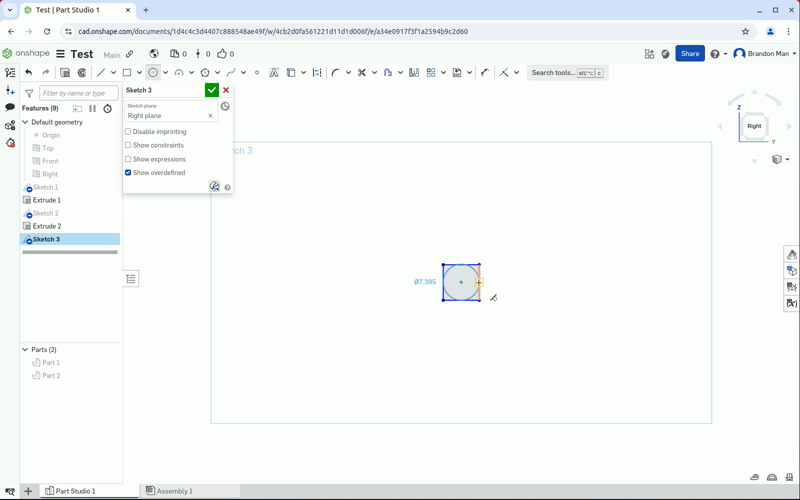
click(478, 282)
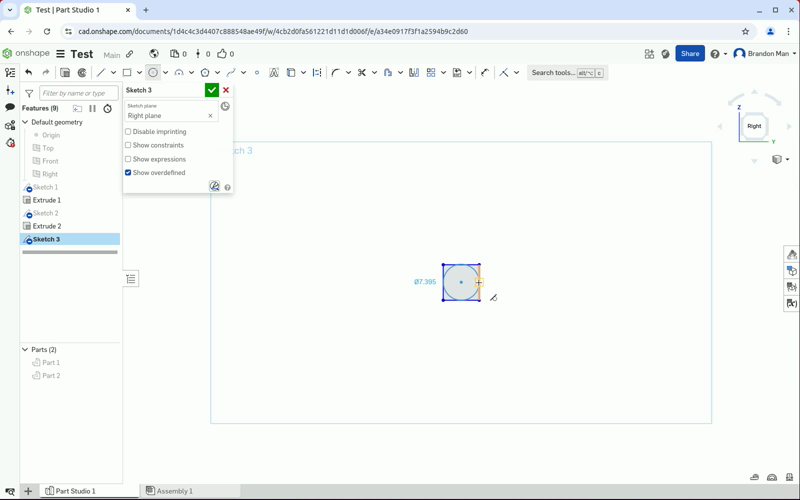
key(esc)
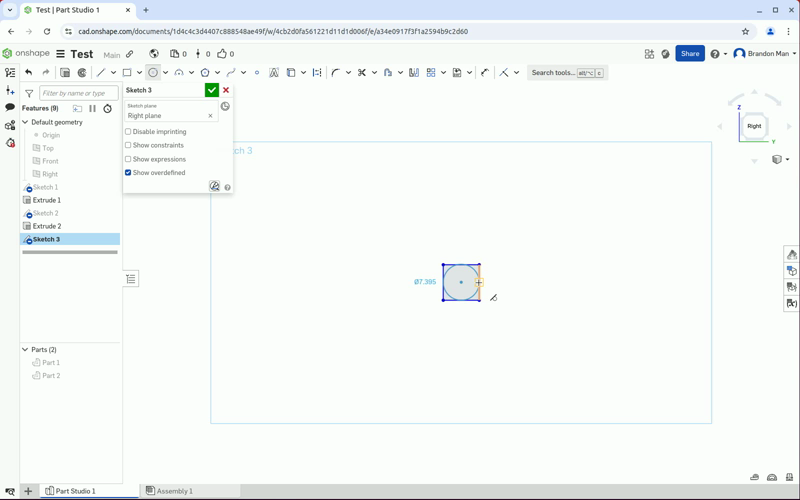
mouse_move(476, 294)
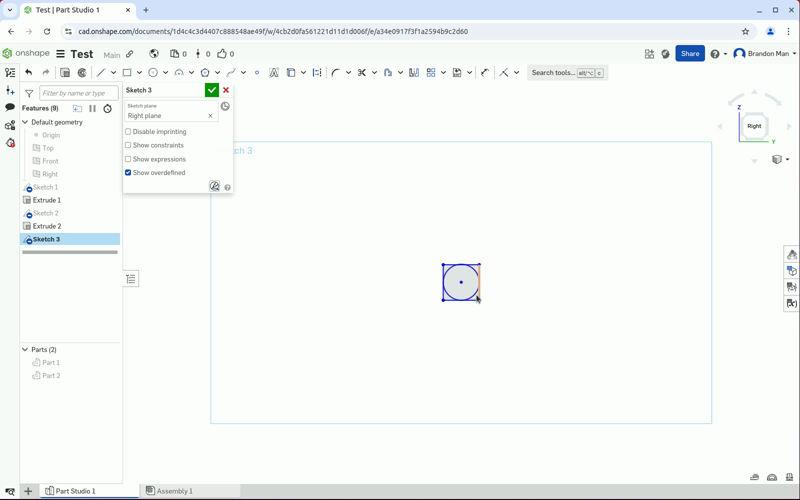
scroll(6)
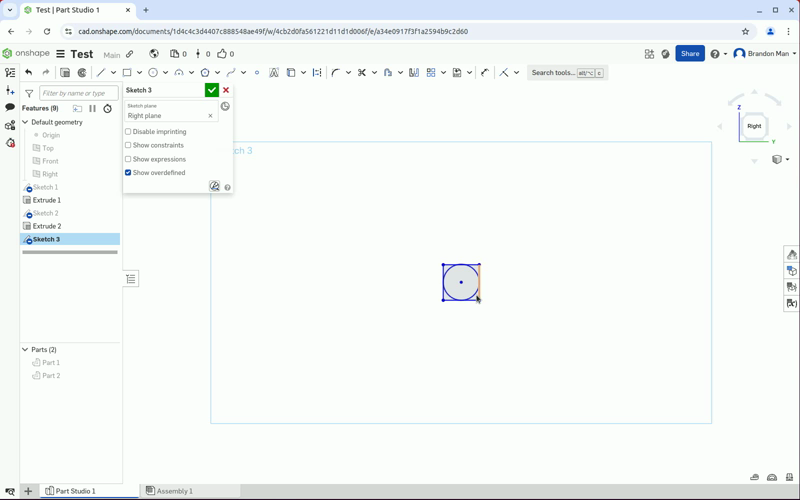
scroll(6)
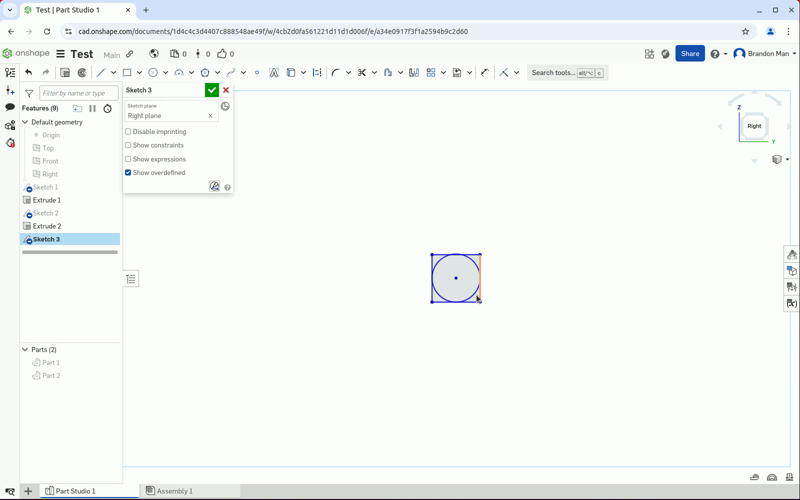
scroll(6)
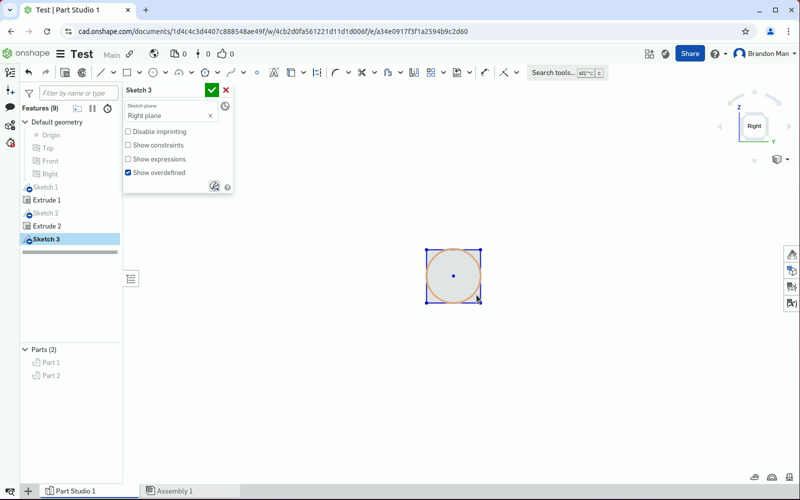
scroll(6)
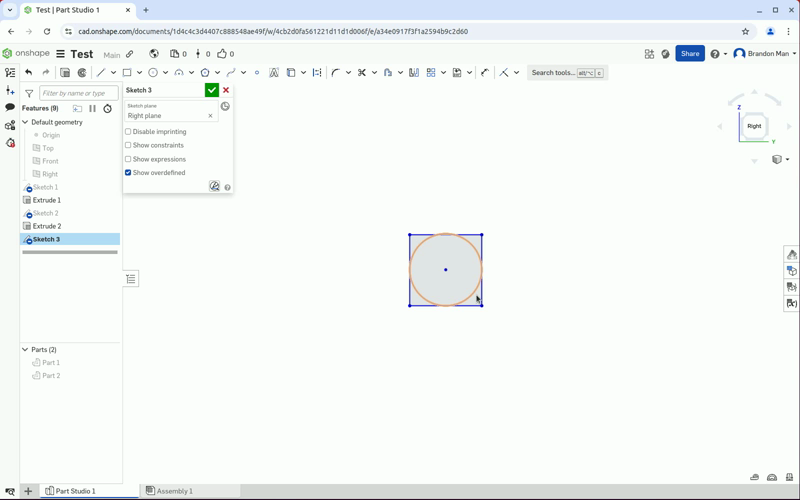
scroll(6)
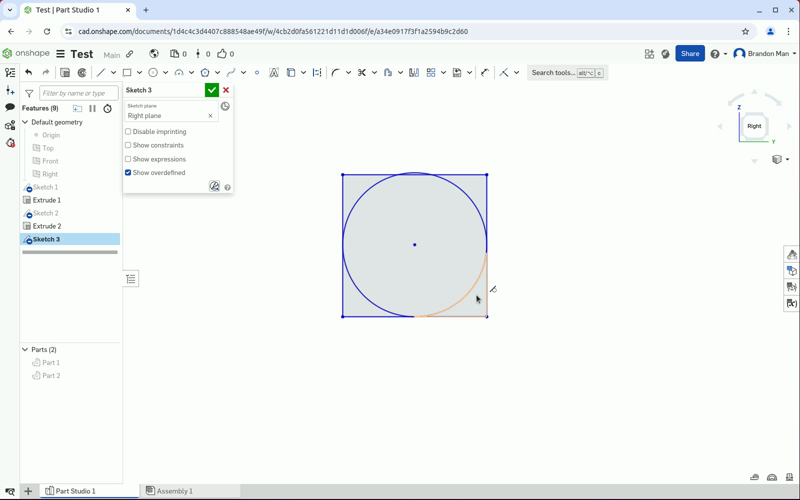
scroll(6)
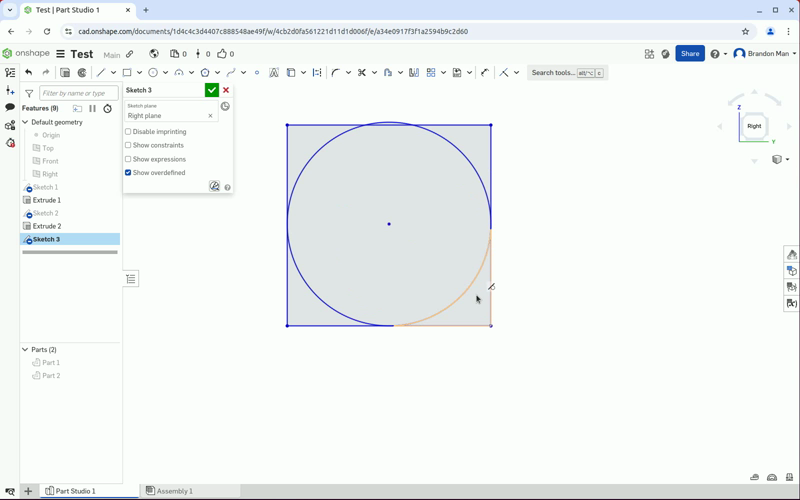
scroll(6)
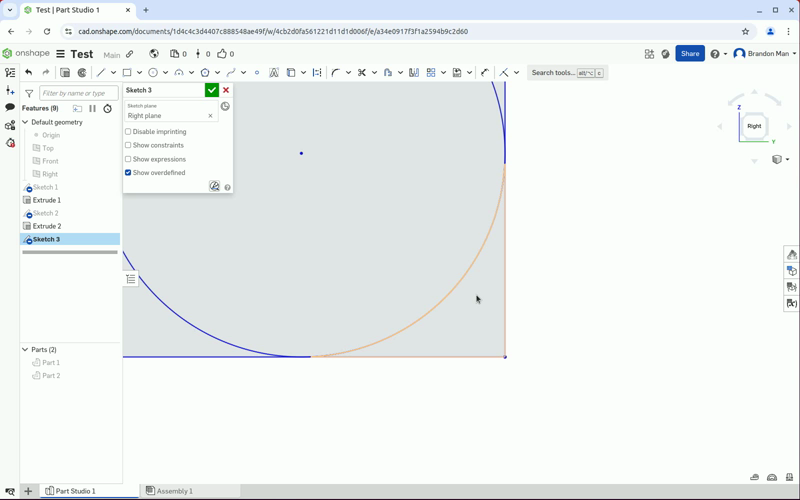
click(476, 294)
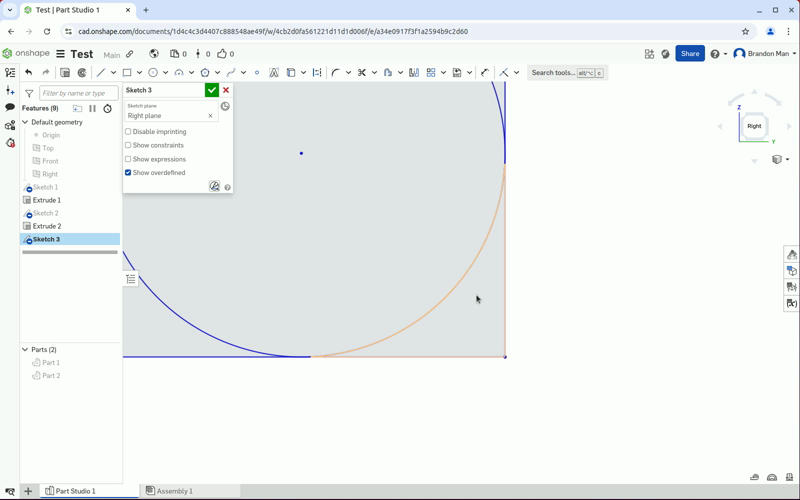
scroll(-6)
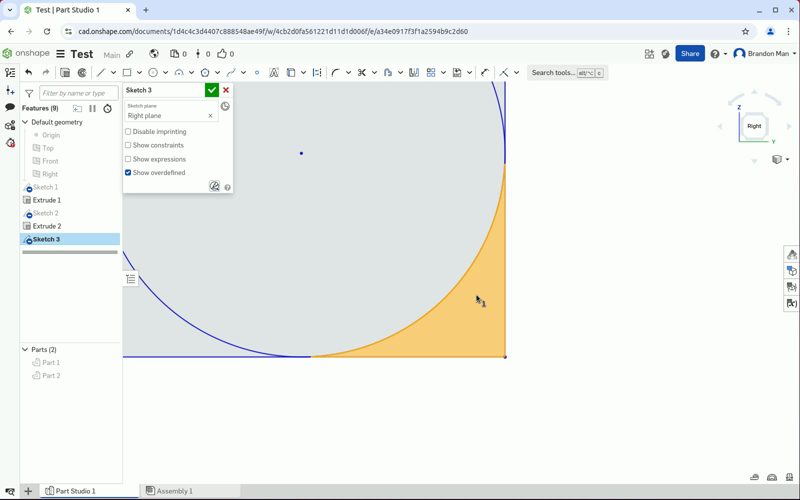
scroll(-6)
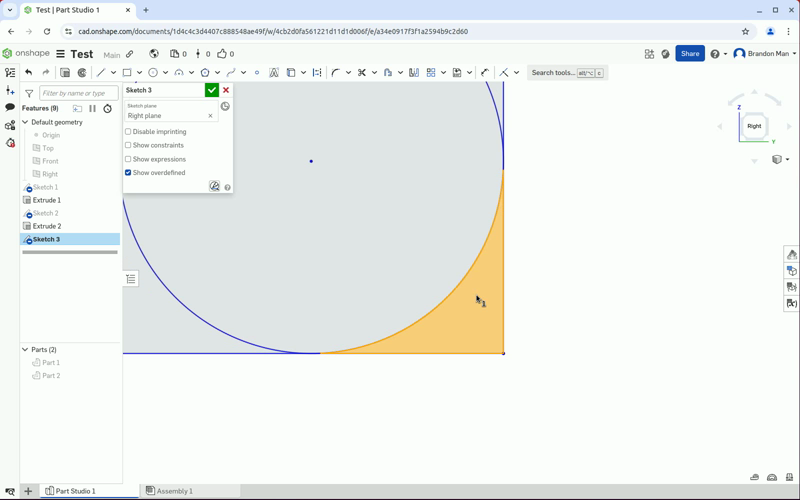
scroll(-6)
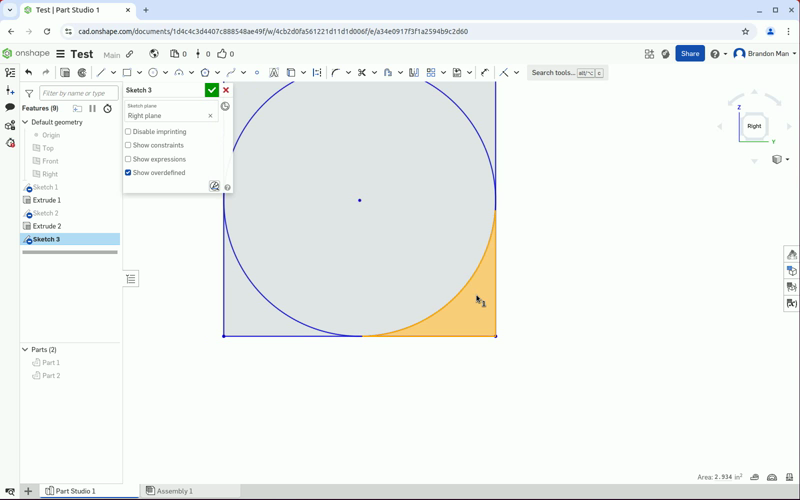
scroll(-6)
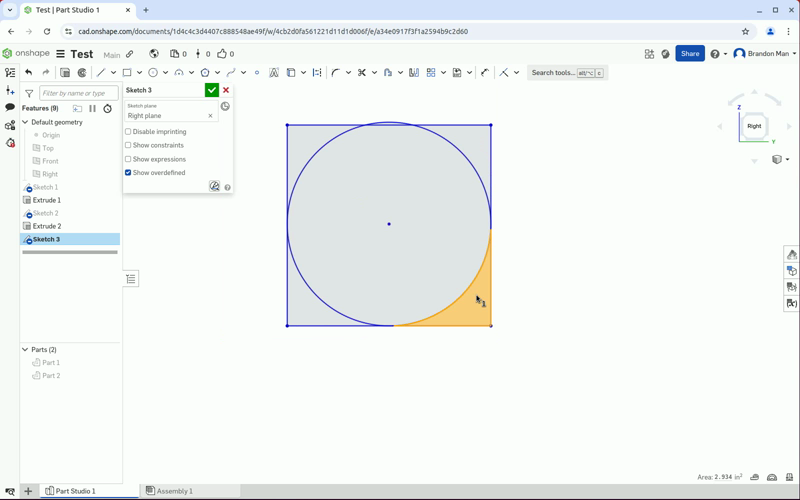
scroll(-6)
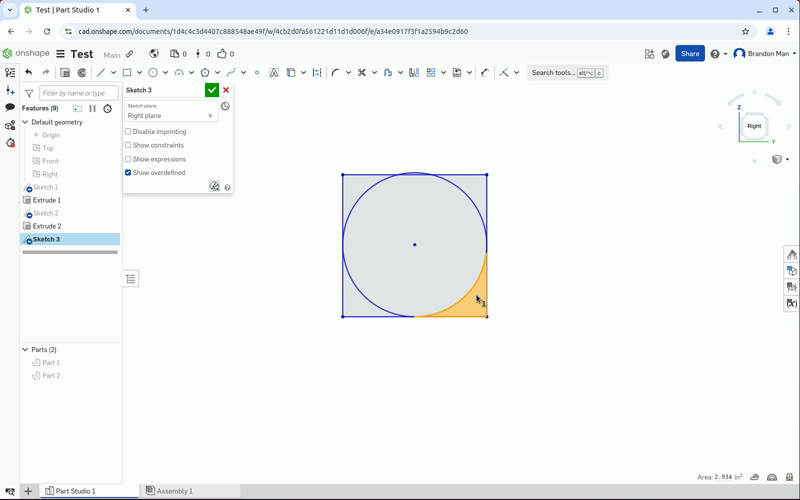
scroll(-6)
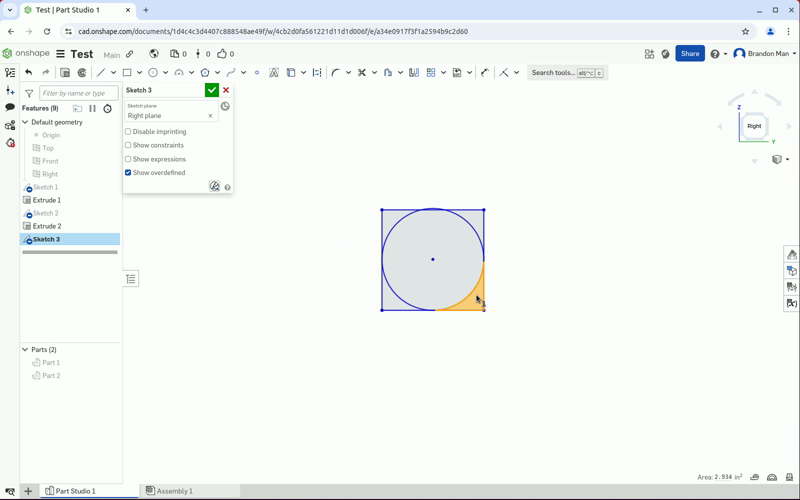
scroll(-6)
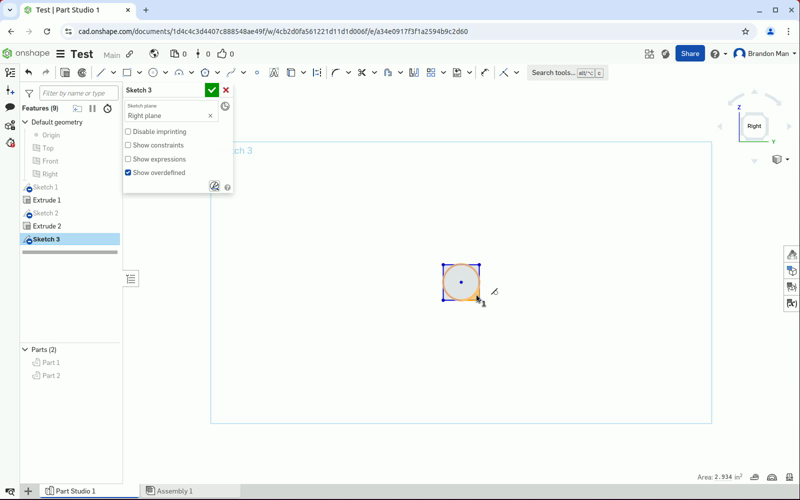
mouse_move(73, 352)
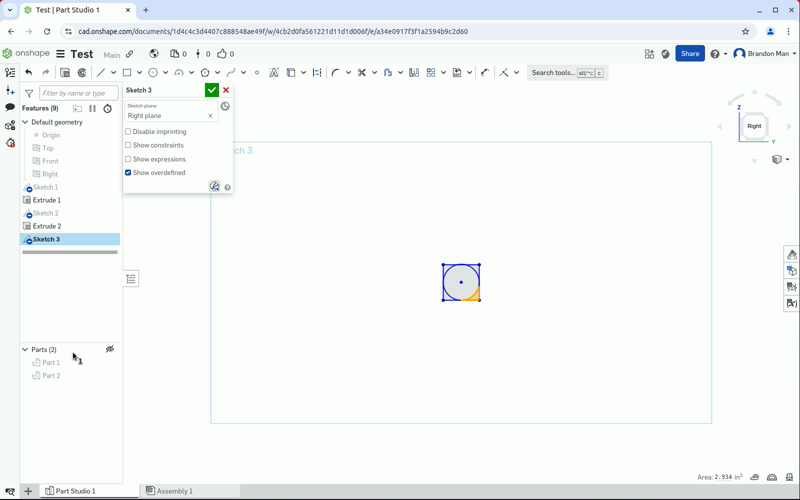
key(shift+y)
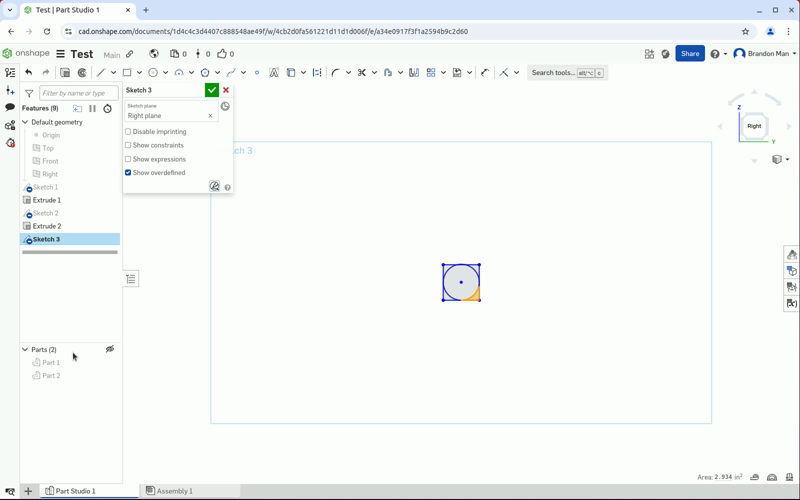
key(shift+e)
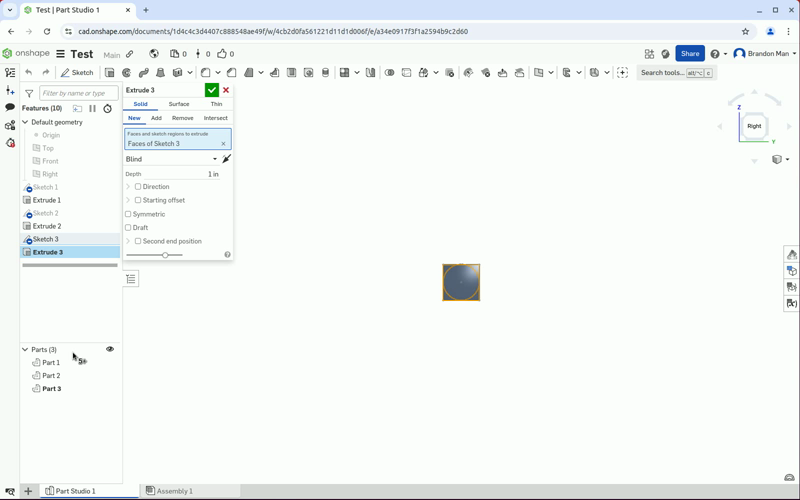
mouse_move(143, 106)
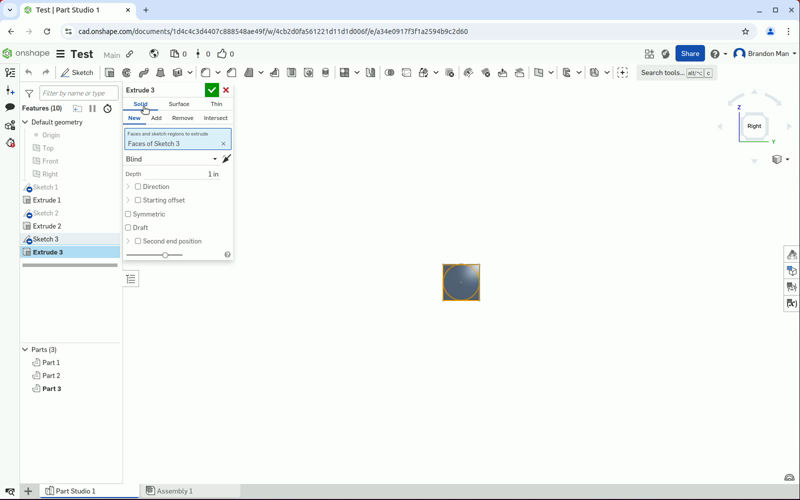
click(143, 106)
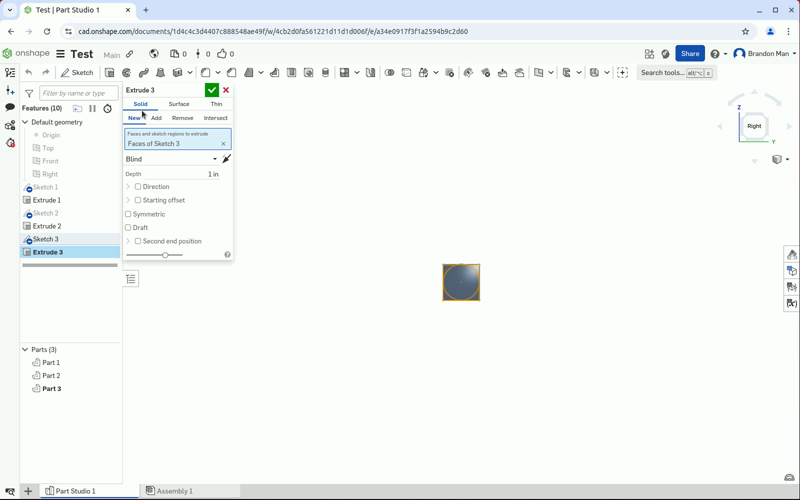
mouse_move(137, 120)
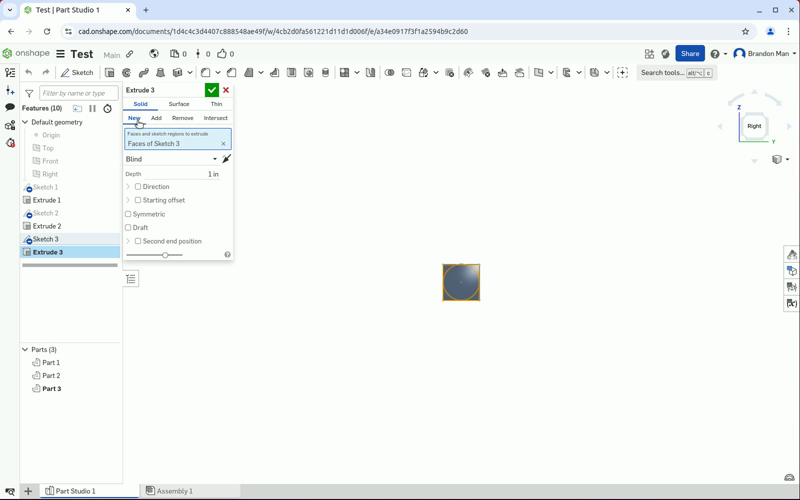
click(137, 120)
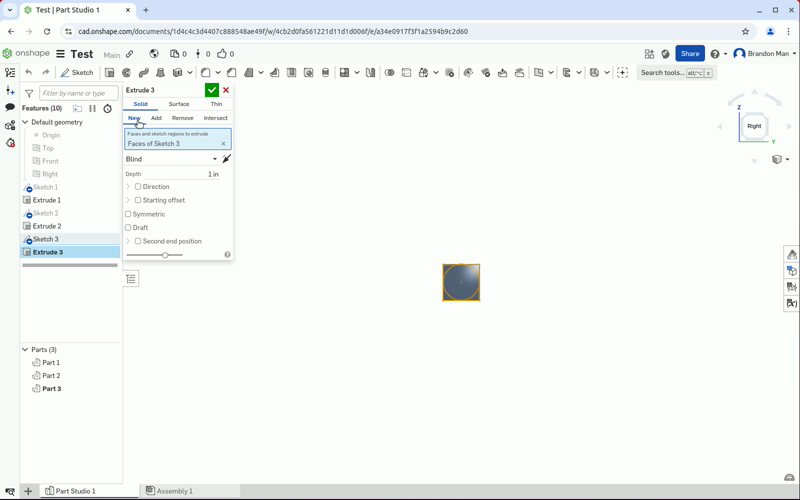
key(tab, 4)
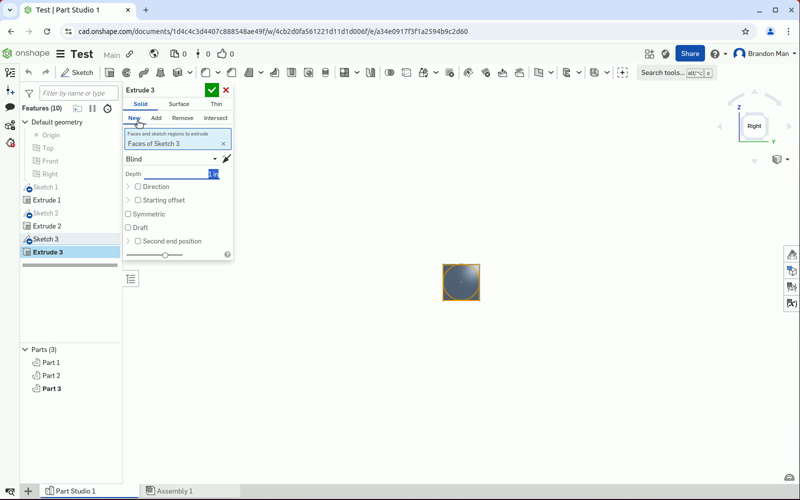
text(-2.648)
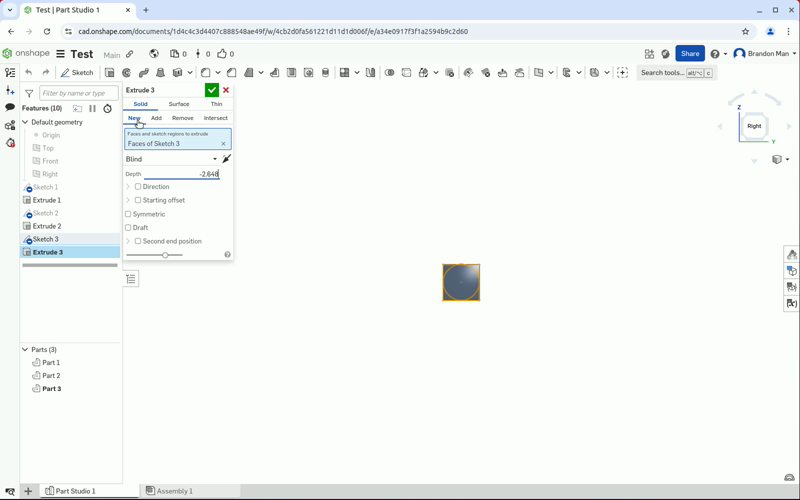
key(enter)
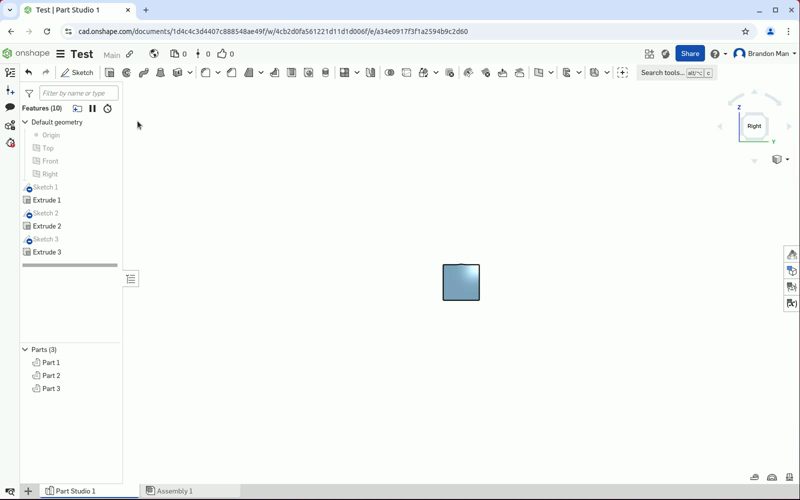
key(shift+h)
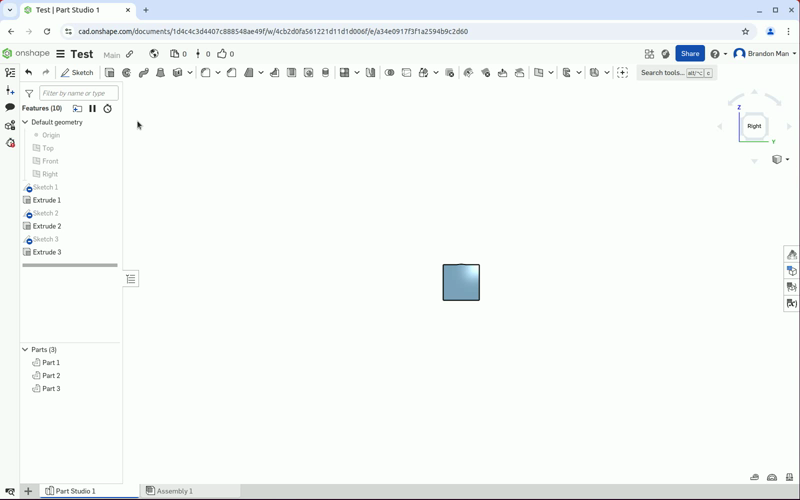
key(shift+h)
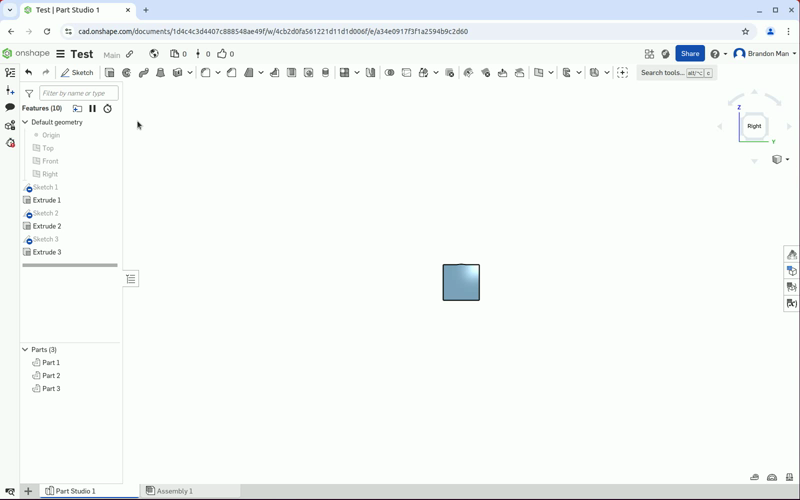
mouse_move(73, 189)
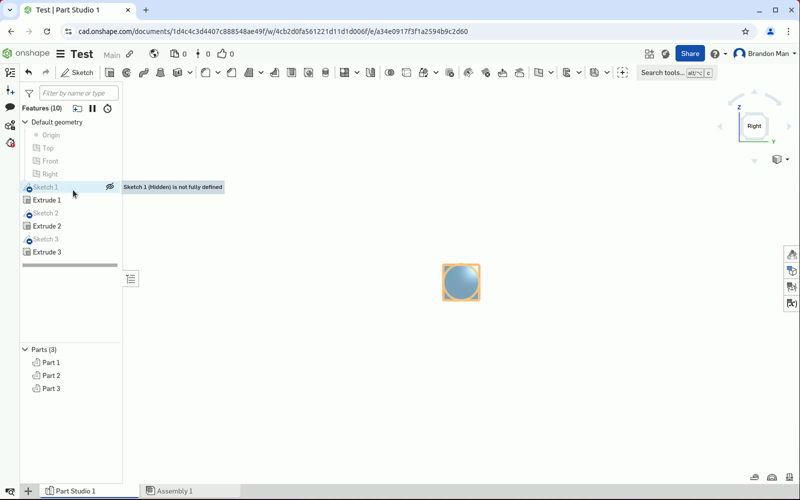
click(73, 189)
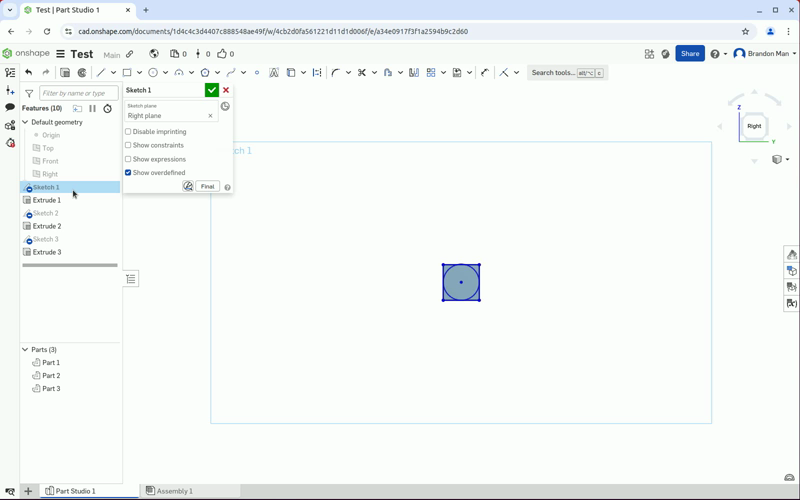
mouse_move(229, 92)
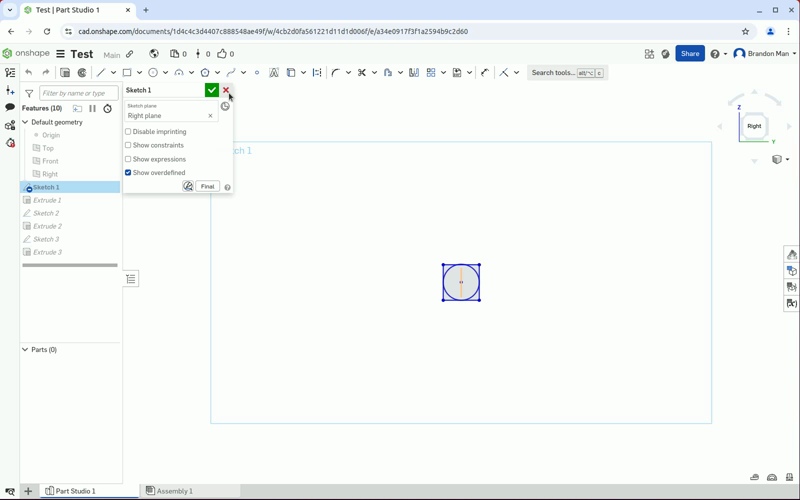
click(229, 92)
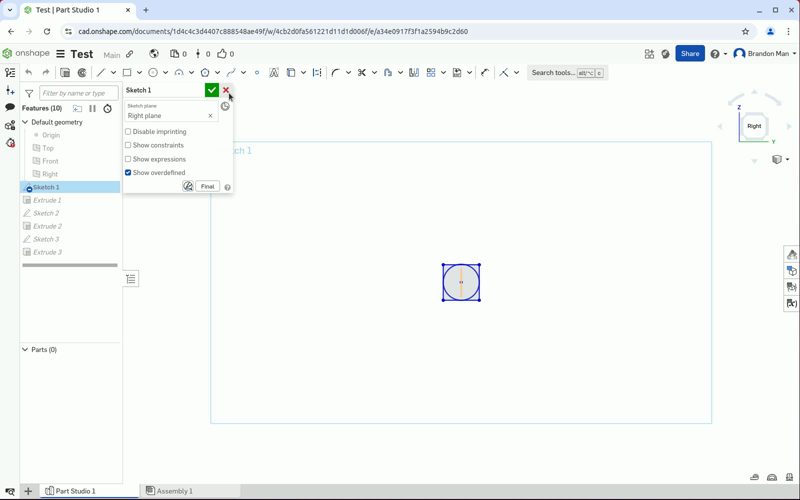
key(shift+s)
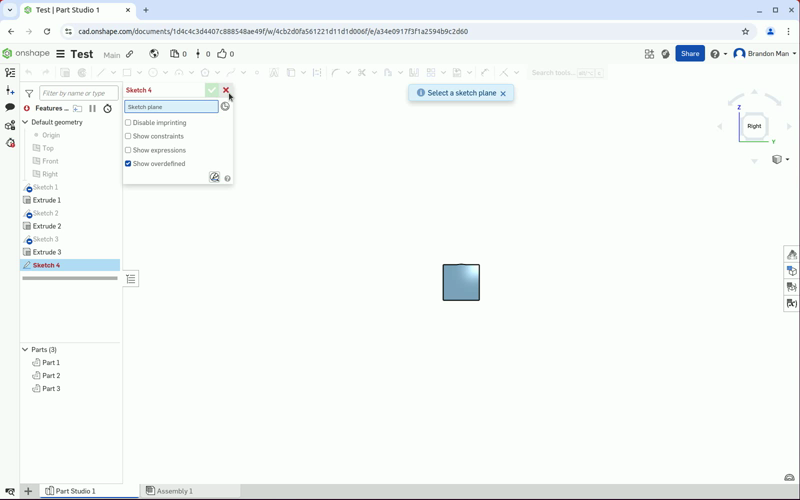
mouse_move(73, 176)
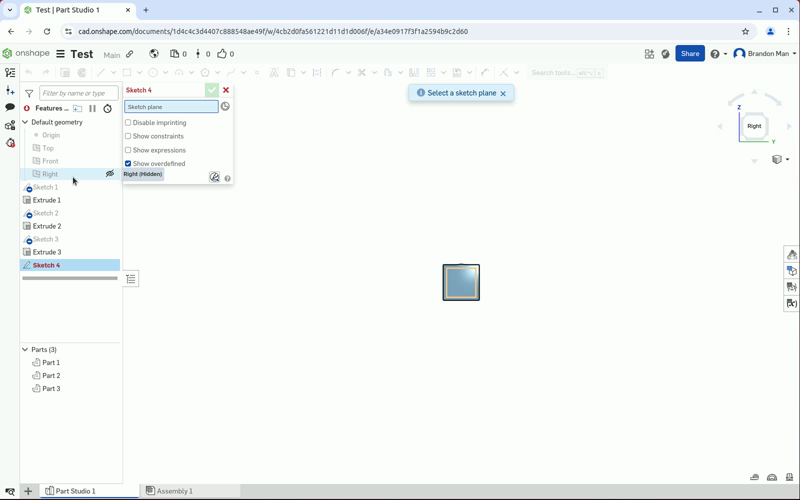
click(73, 176)
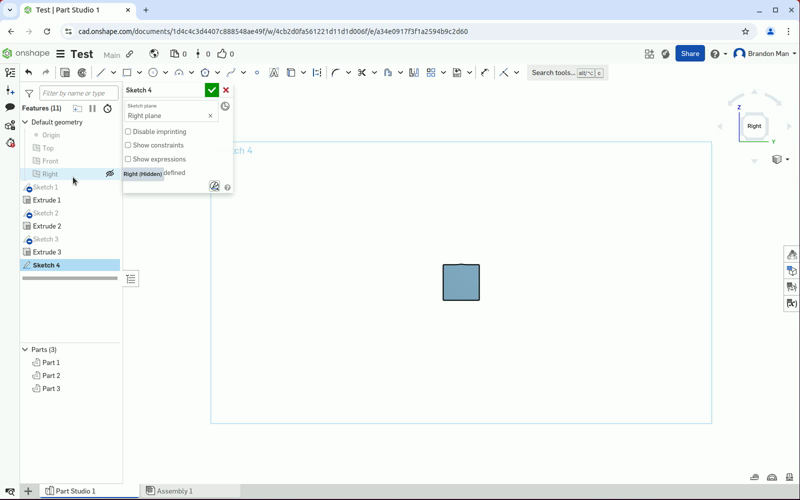
mouse_move(73, 352)
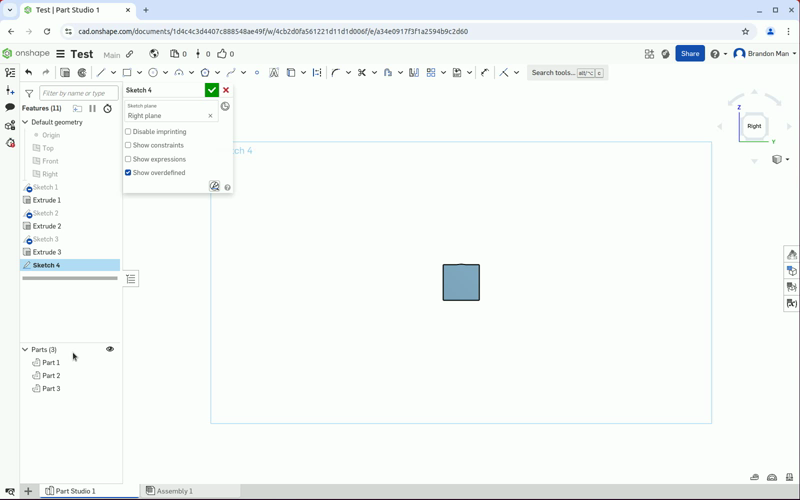
key(y)
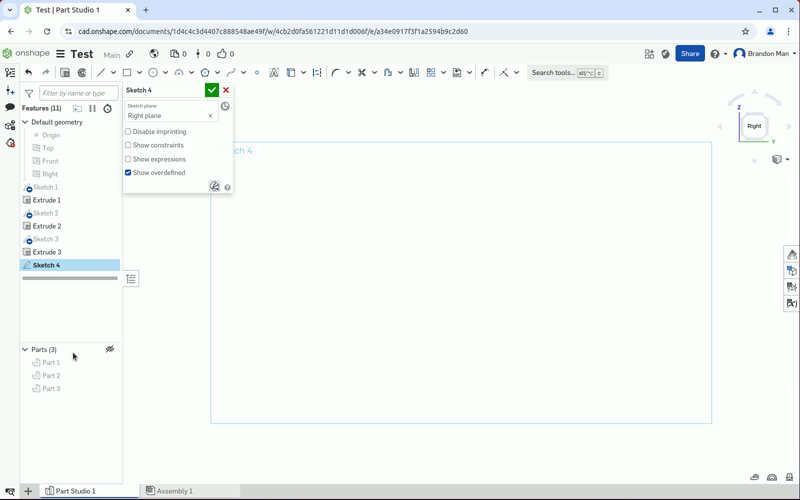
key(l)
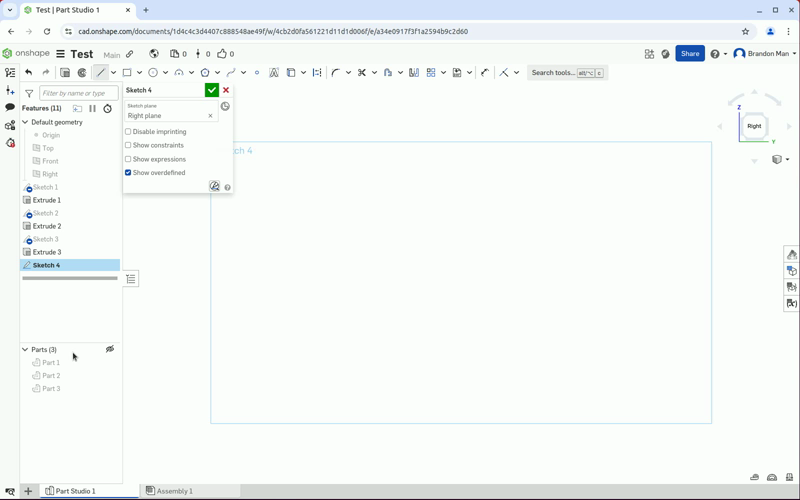
key_down(shift)
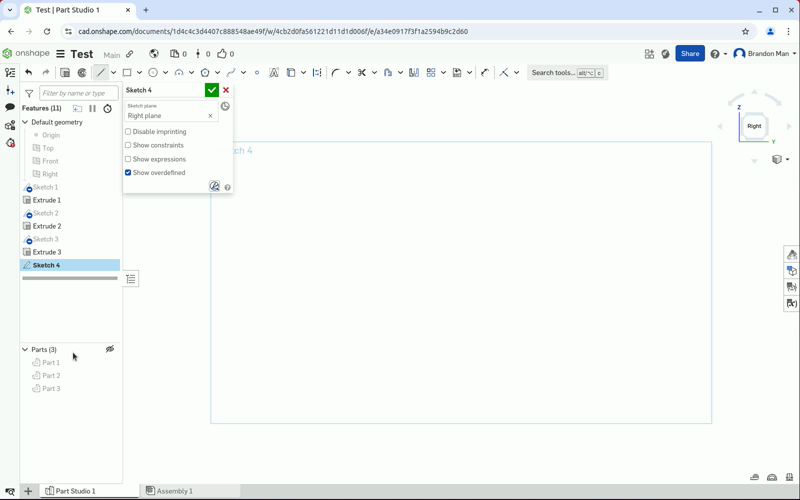
mouse_move(443, 300)
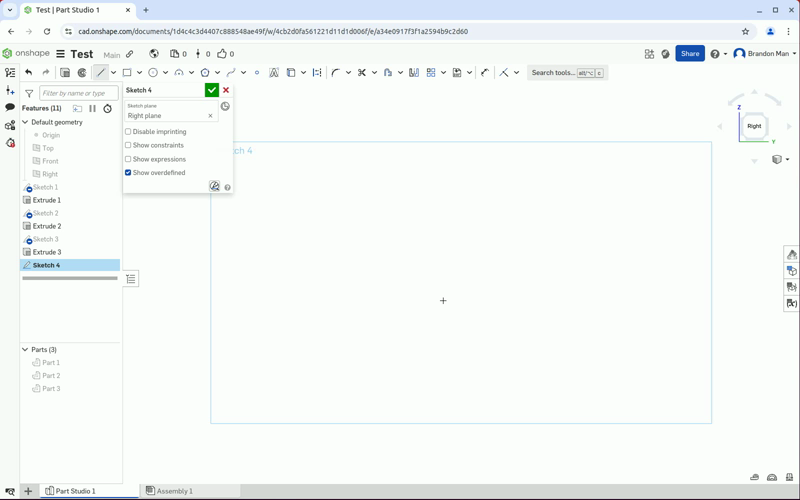
click(443, 300)
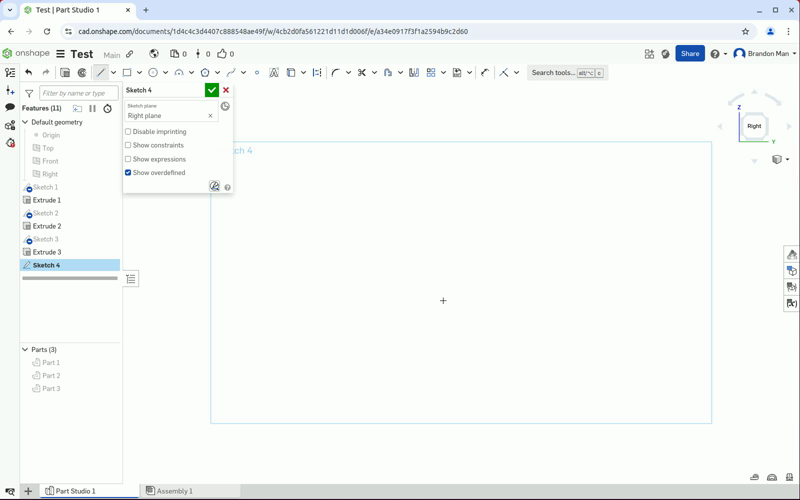
key_up(shift)
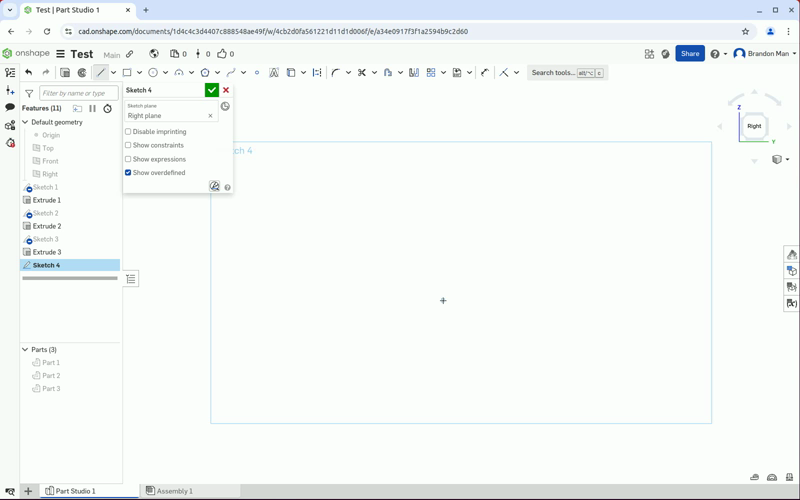
key_down(shift)
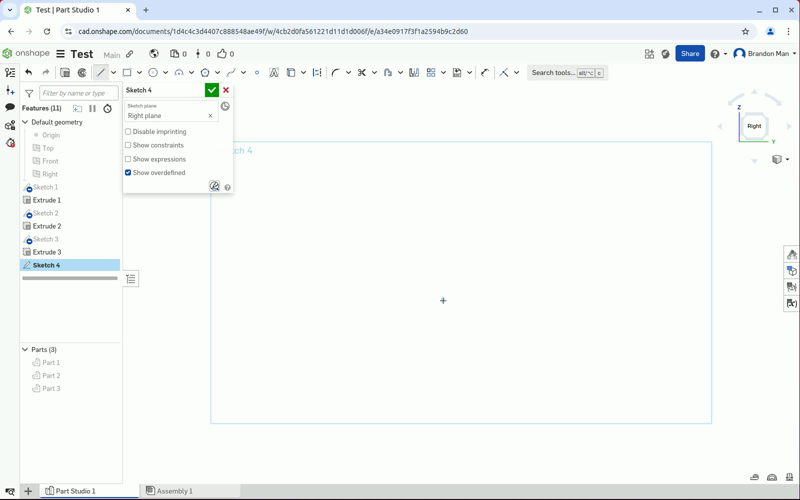
mouse_move(473, 300)
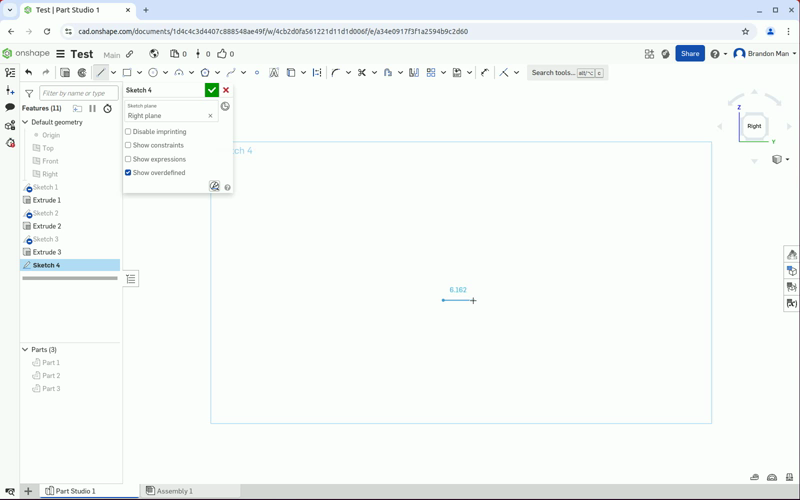
mouse_move(479, 300)
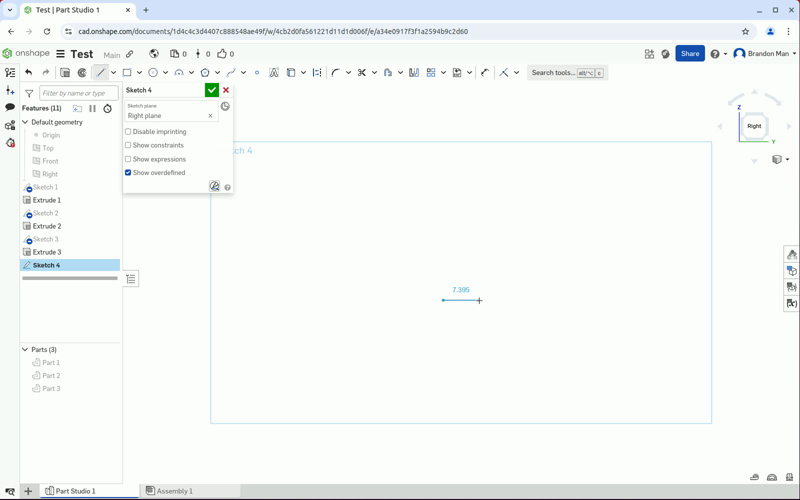
click(479, 300)
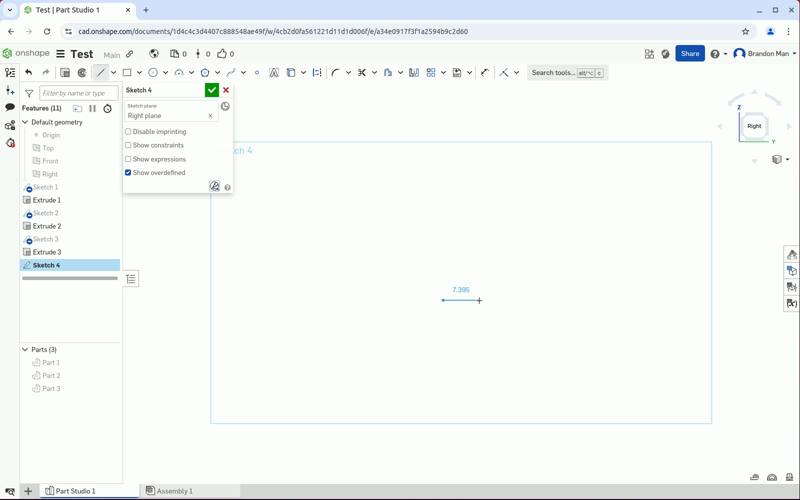
key_up(shift)
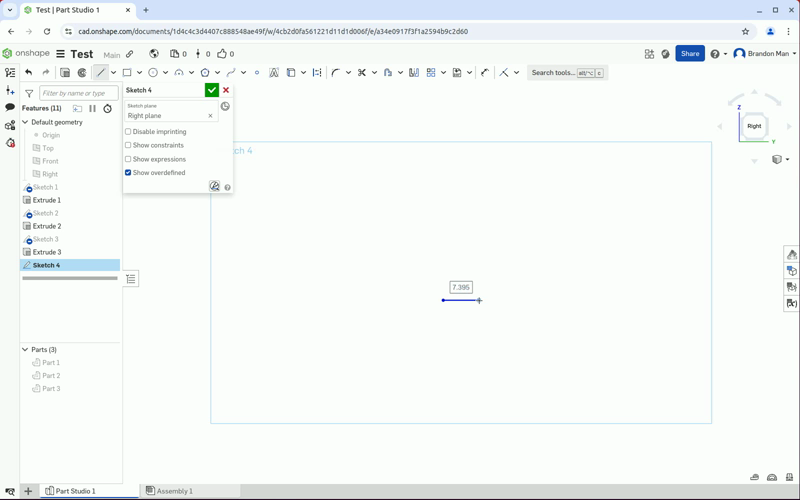
key_down(shift)
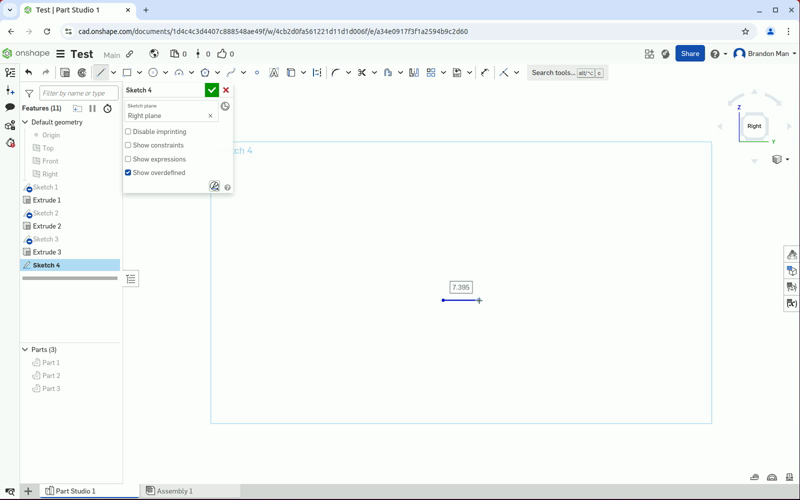
mouse_move(509, 300)
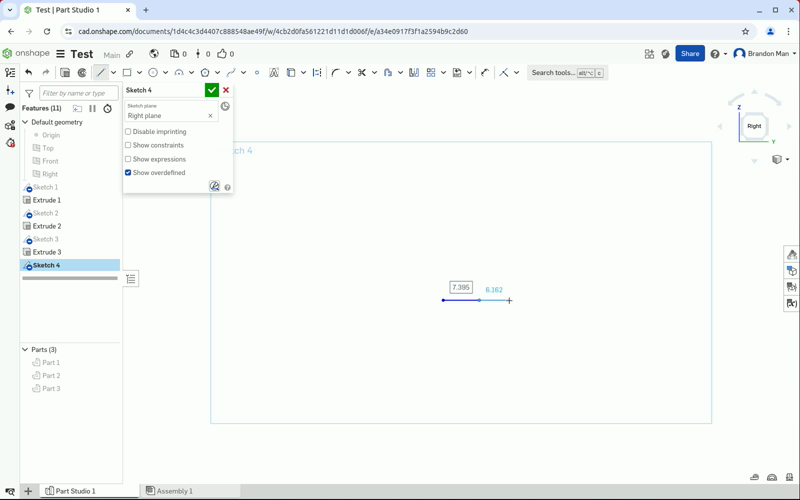
mouse_move(479, 264)
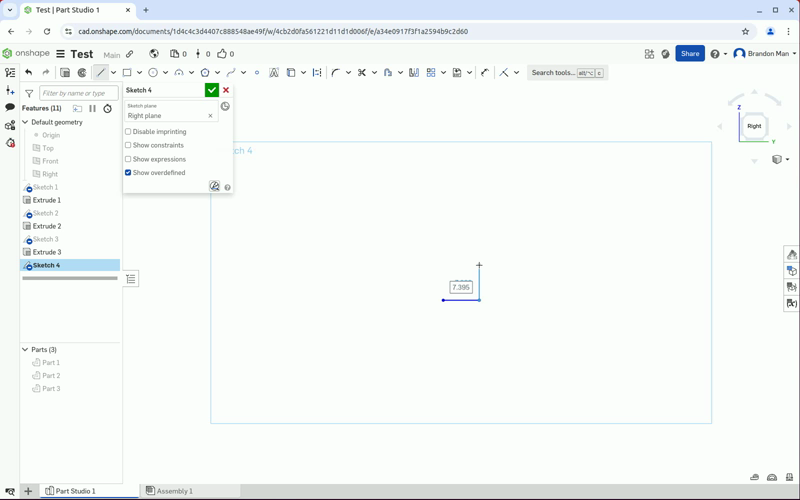
click(479, 264)
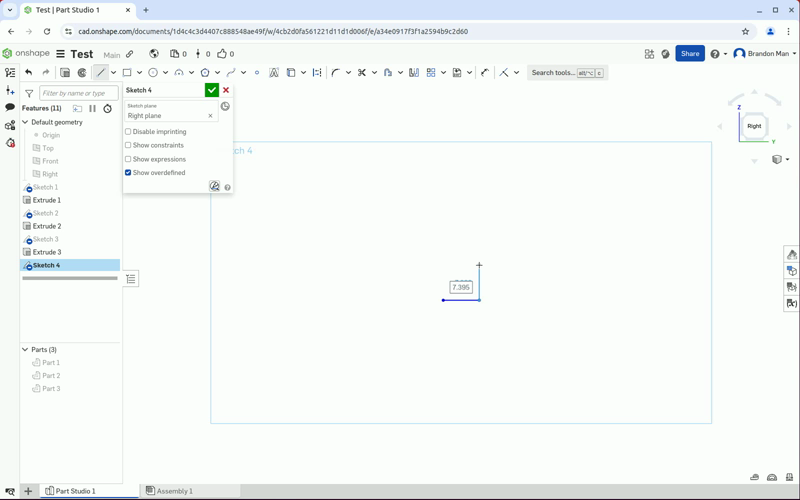
key_up(shift)
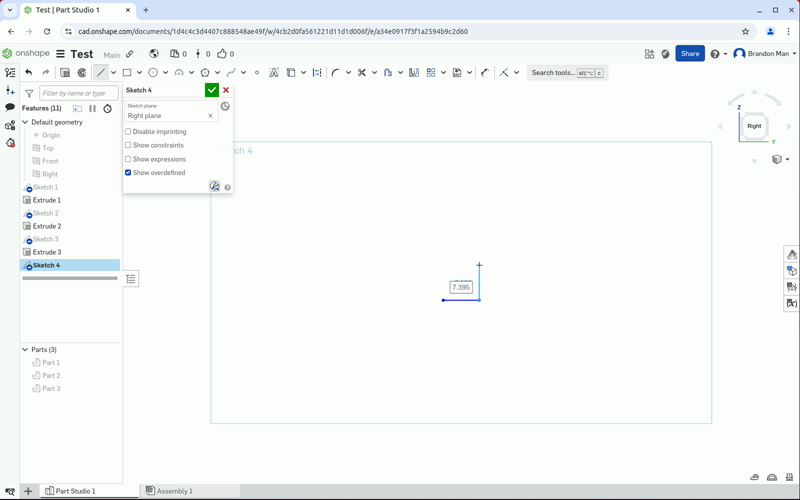
key_down(shift)
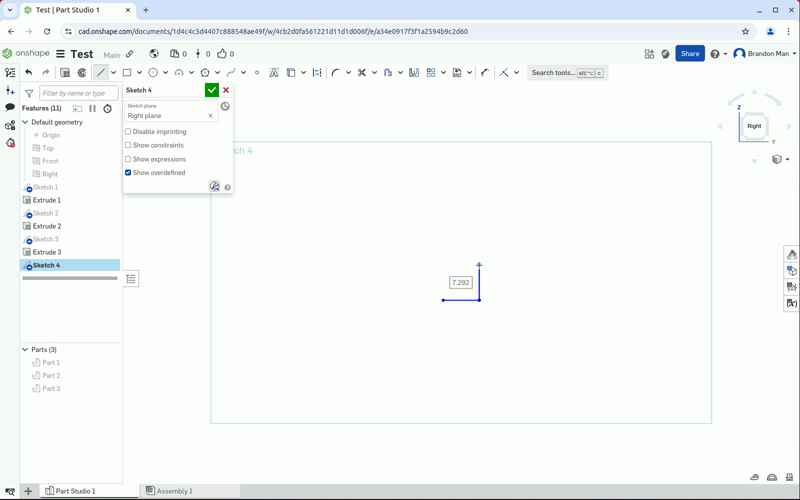
mouse_move(509, 264)
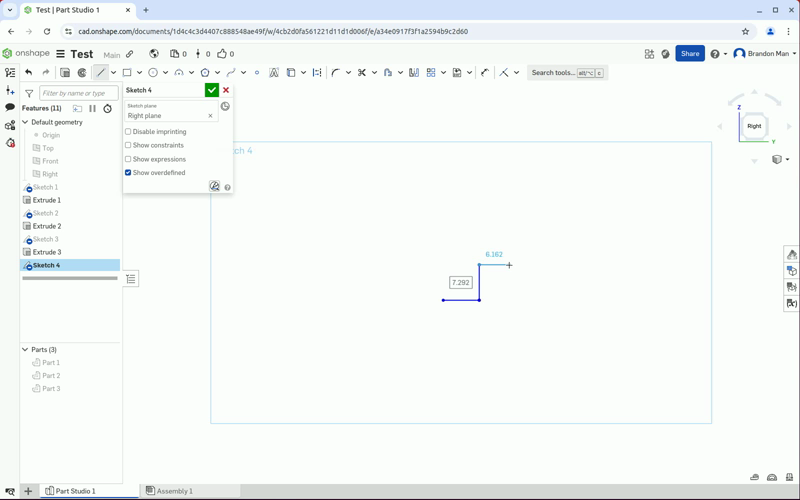
mouse_move(443, 264)
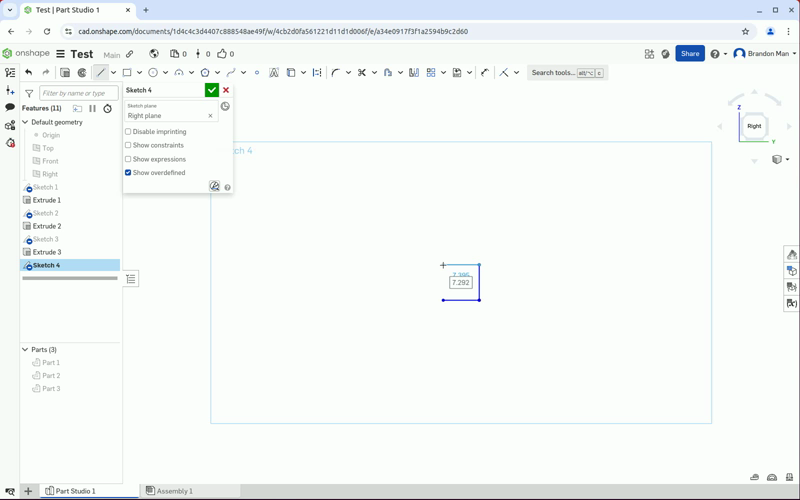
click(443, 264)
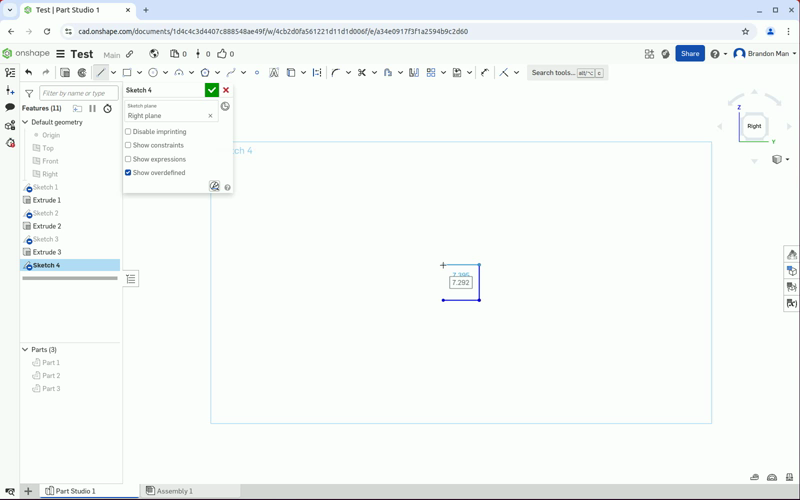
key_up(shift)
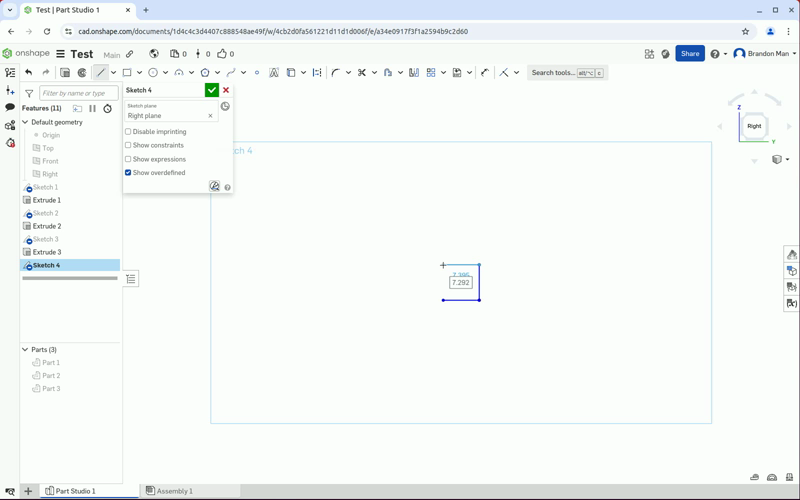
mouse_move(473, 264)
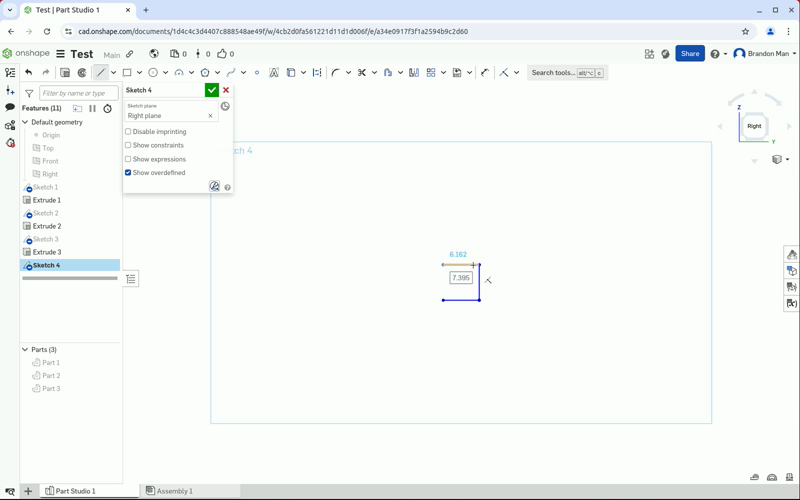
key_down(shift)
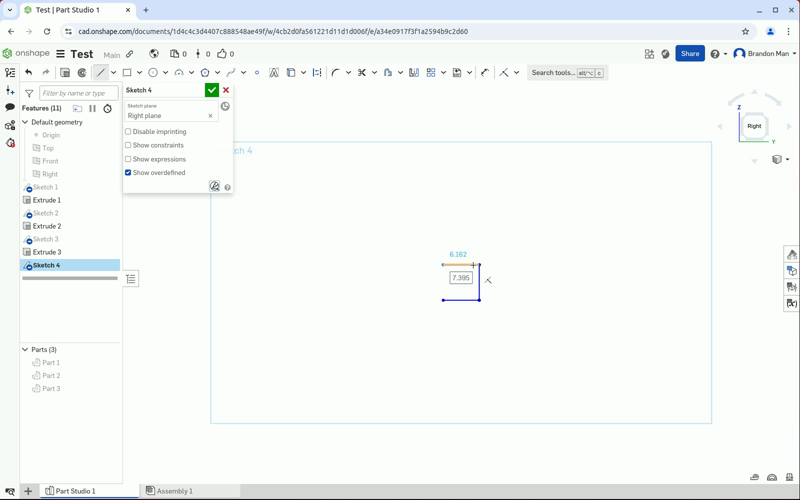
mouse_move(443, 300)
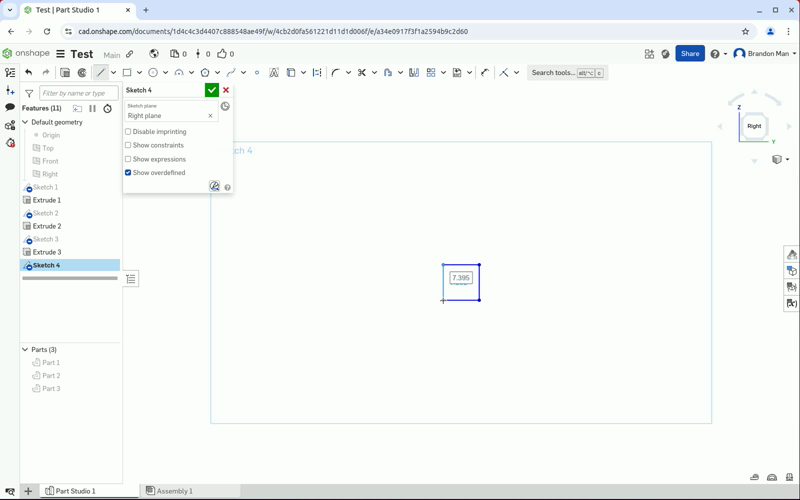
key_up(shift)
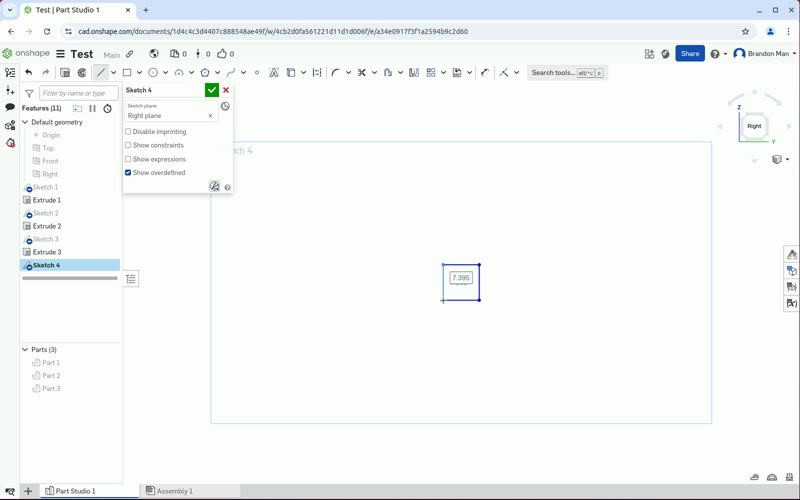
click(443, 300)
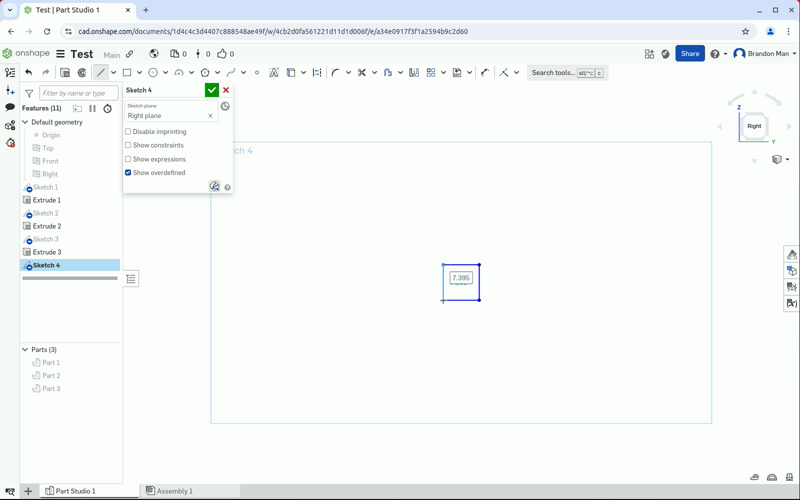
key(esc)
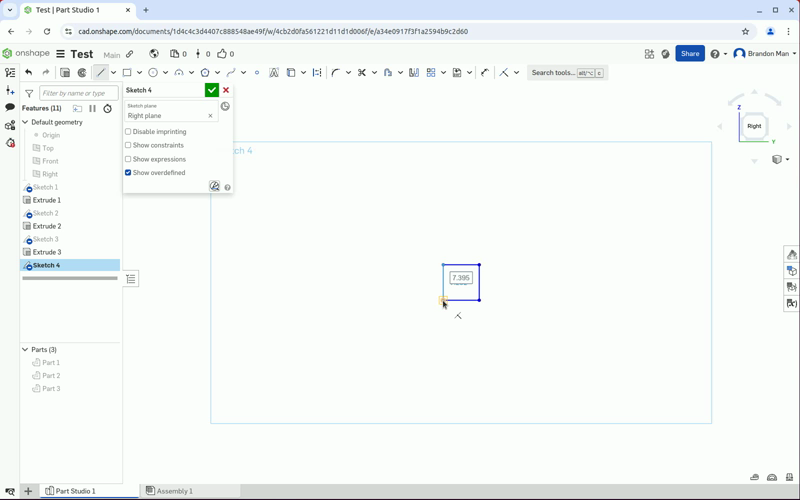
key(c)
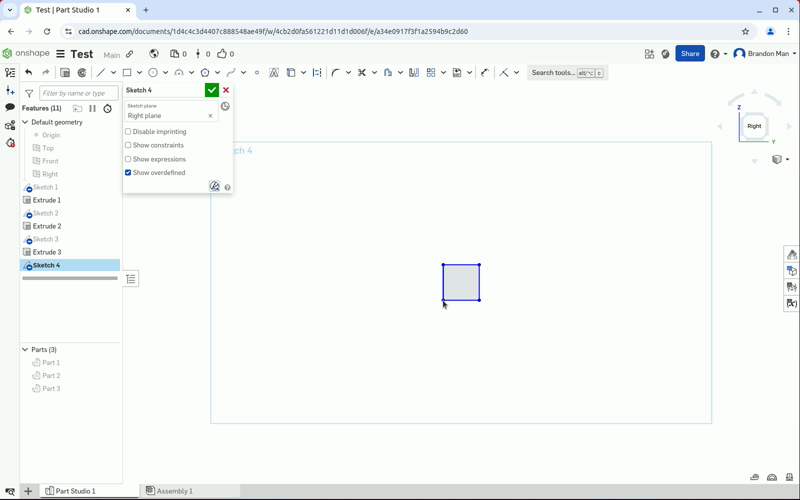
key_down(shift)
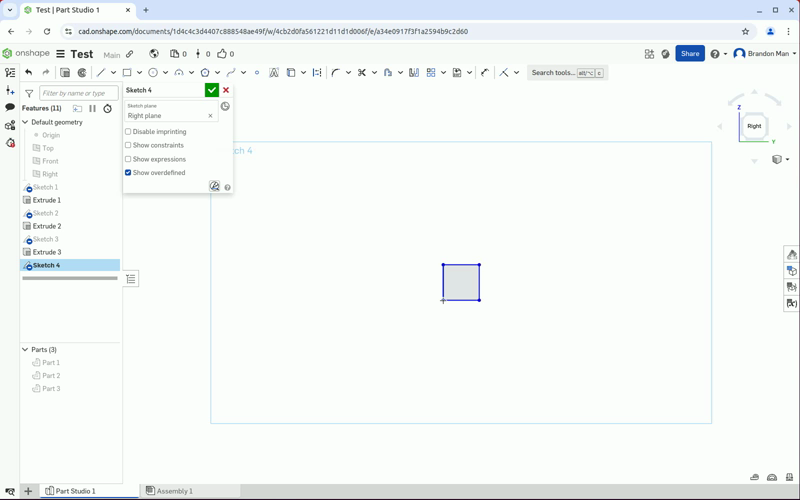
mouse_move(461, 282)
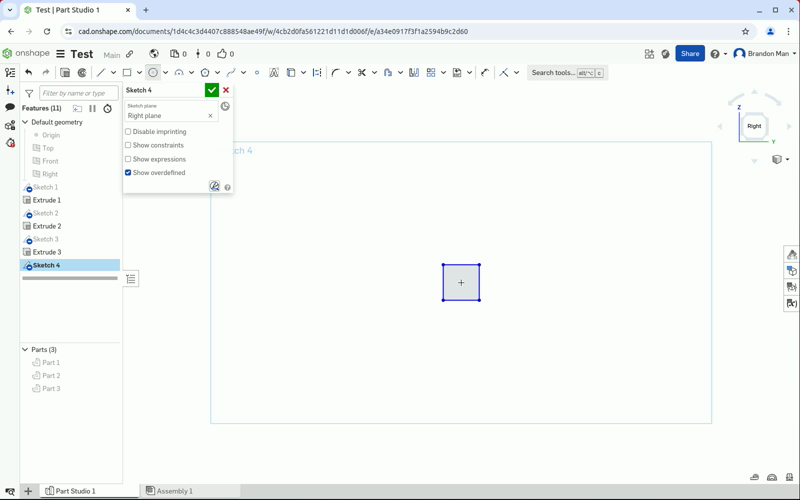
click(461, 282)
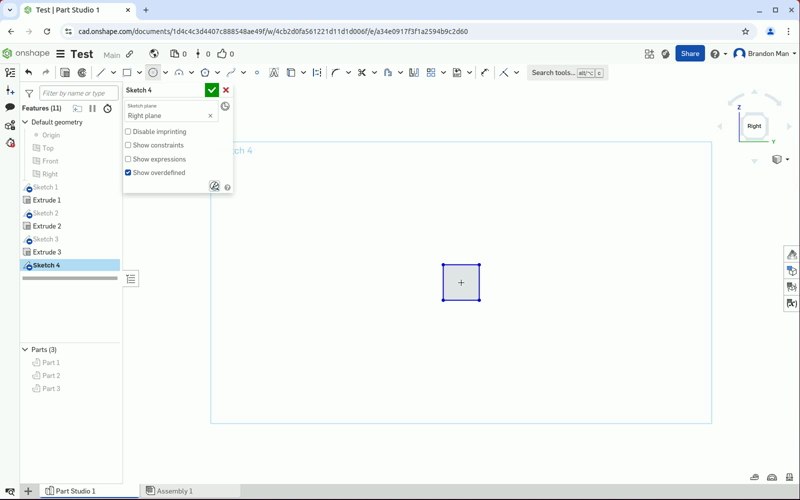
key_up(shift)
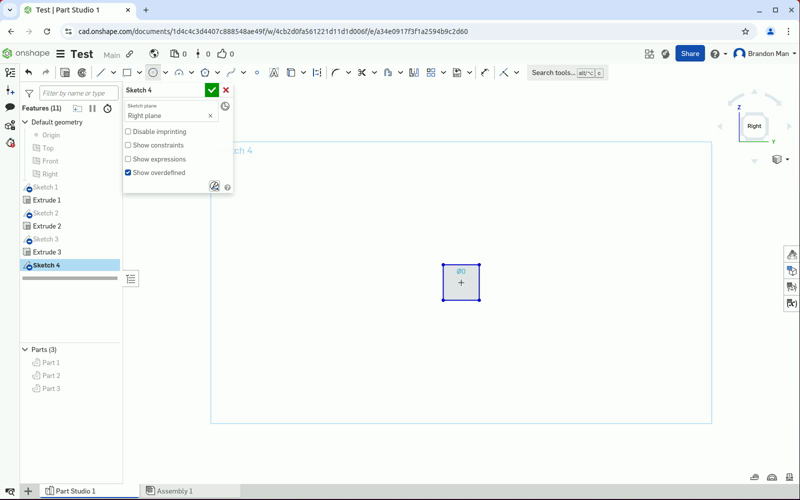
mouse_move(478, 282)
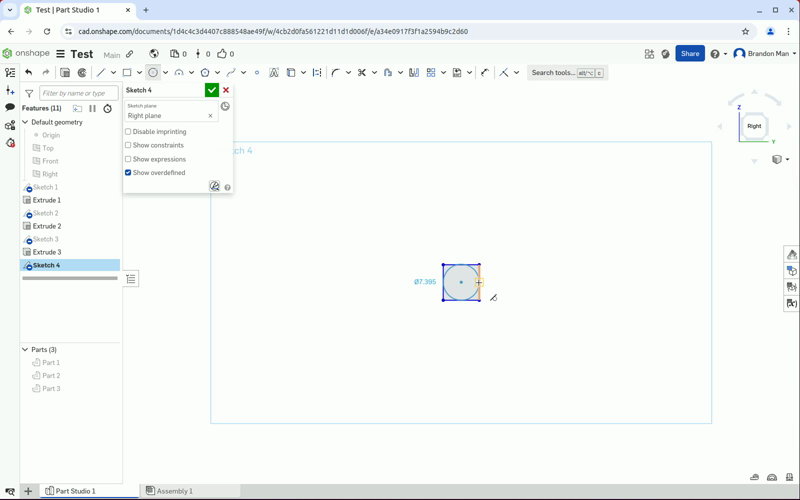
click(478, 282)
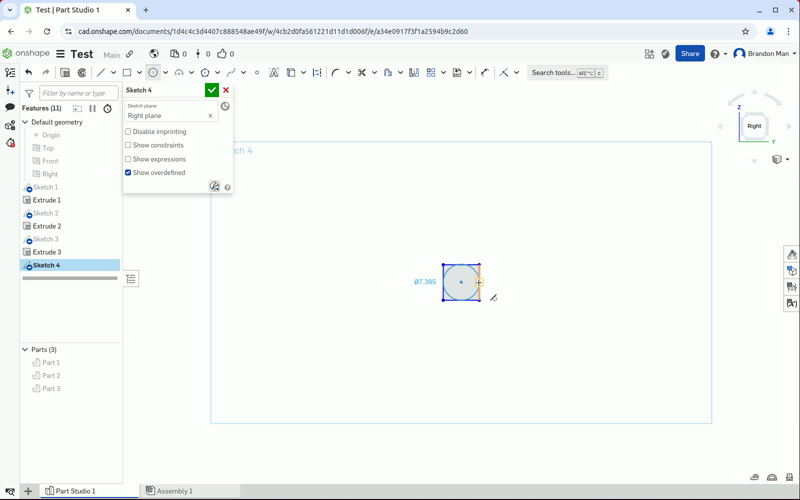
key(esc)
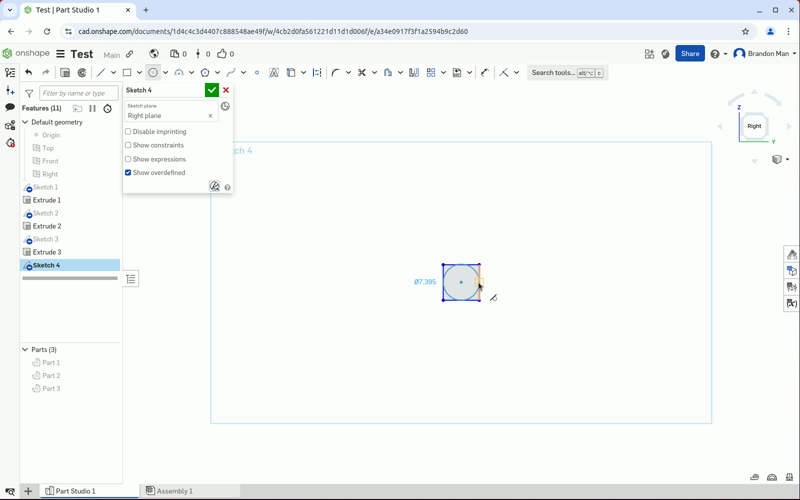
mouse_move(475, 294)
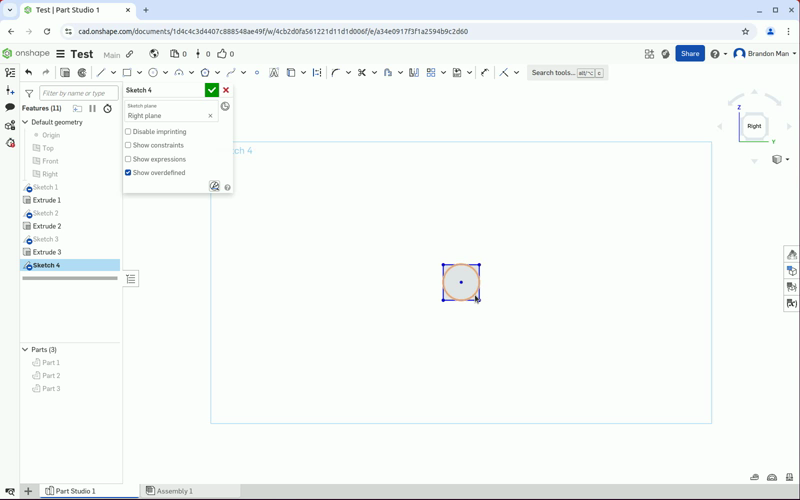
scroll(6)
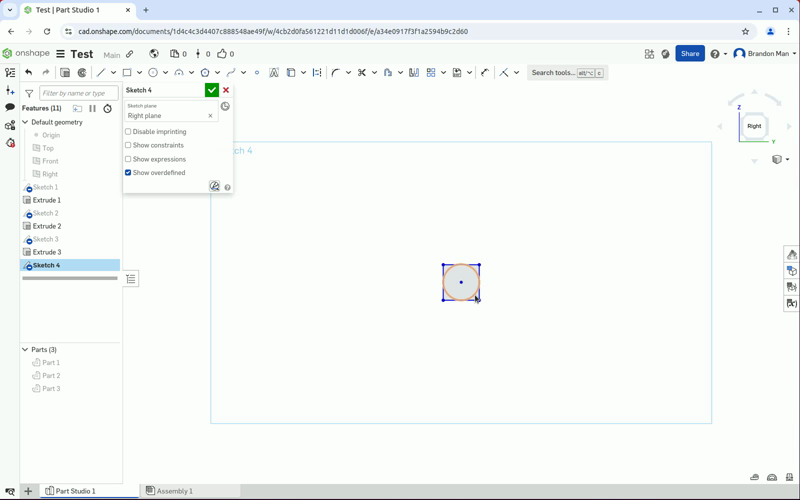
scroll(6)
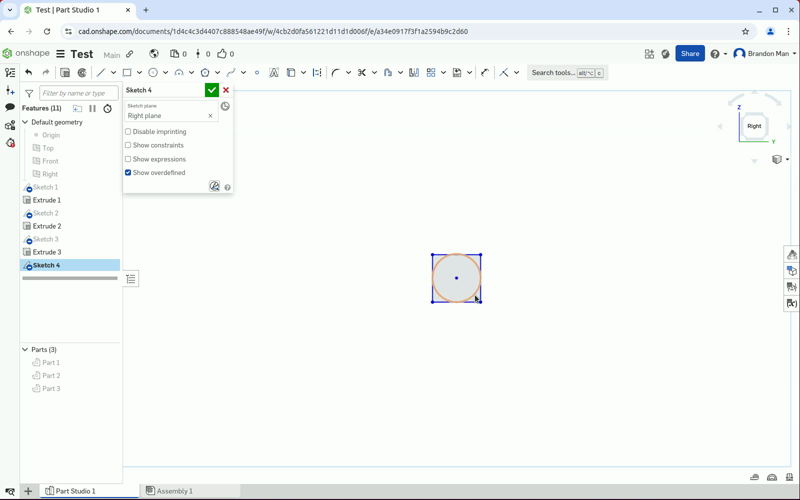
scroll(6)
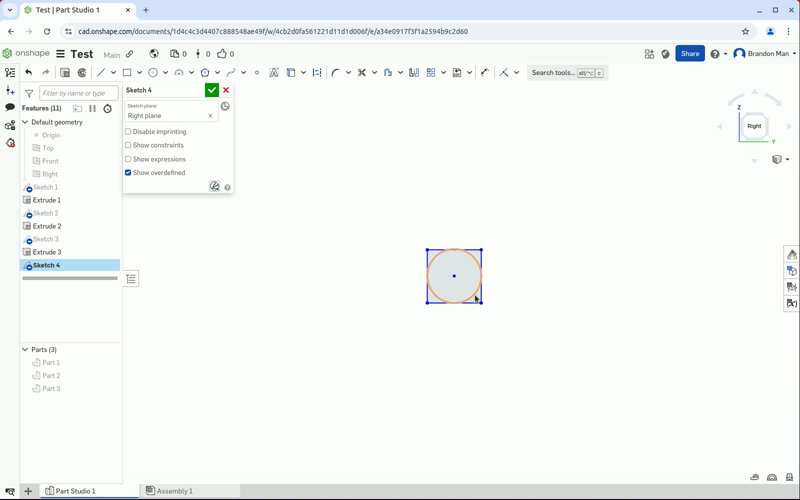
scroll(6)
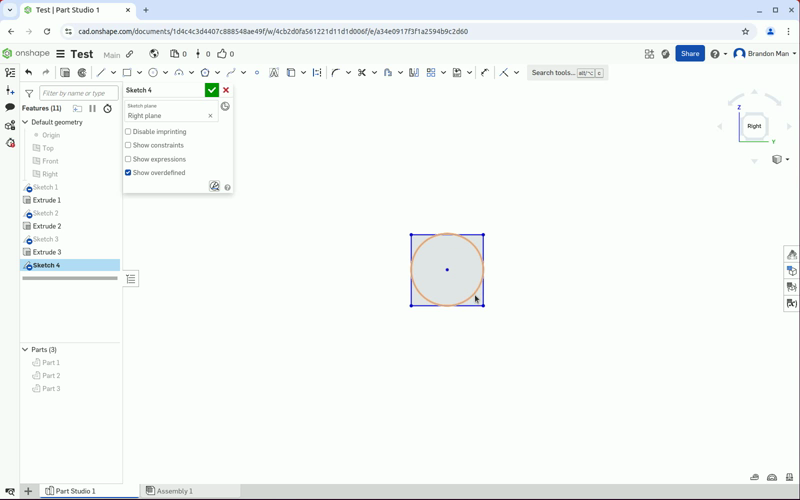
scroll(6)
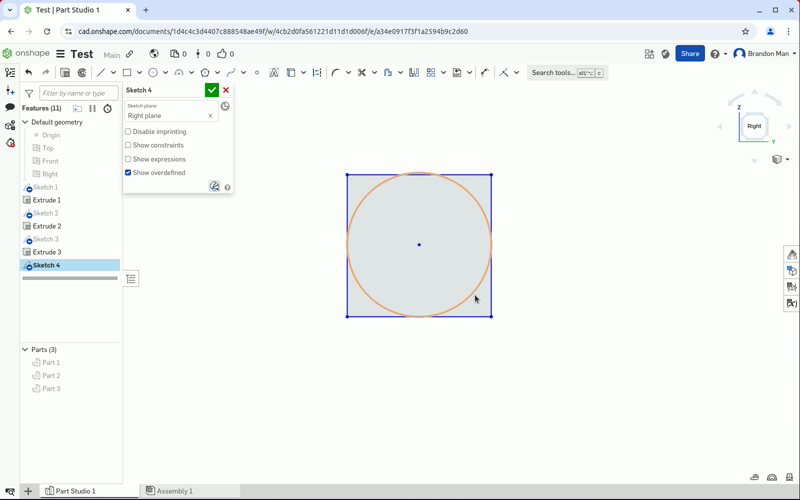
scroll(6)
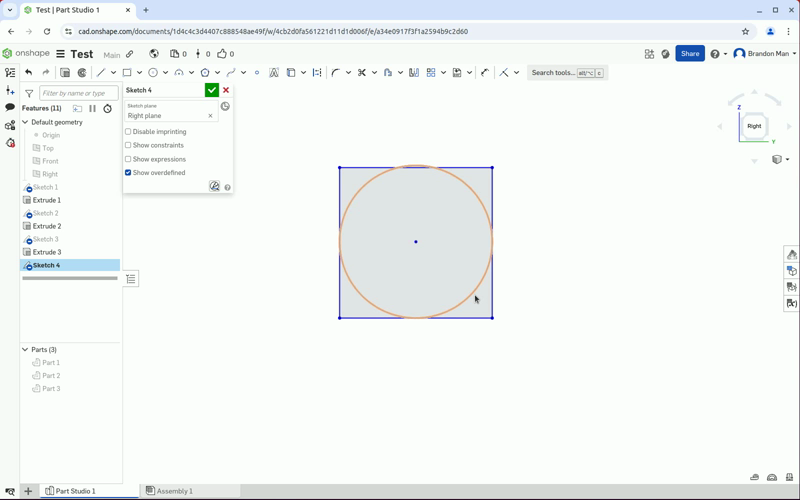
scroll(6)
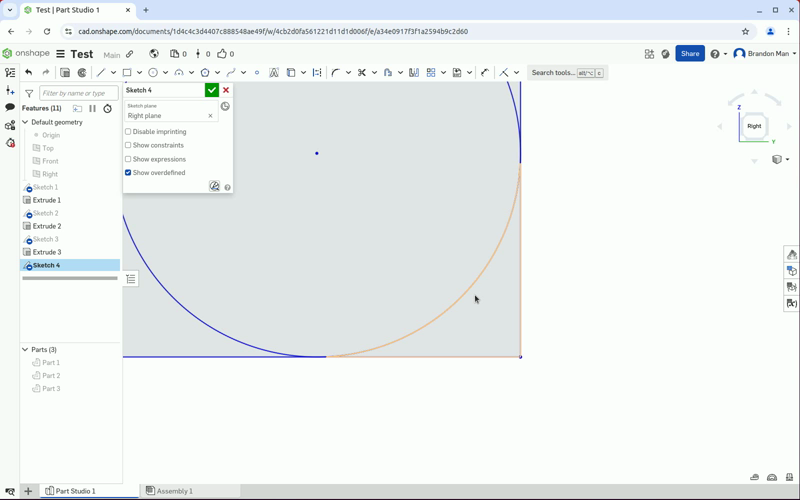
click(475, 294)
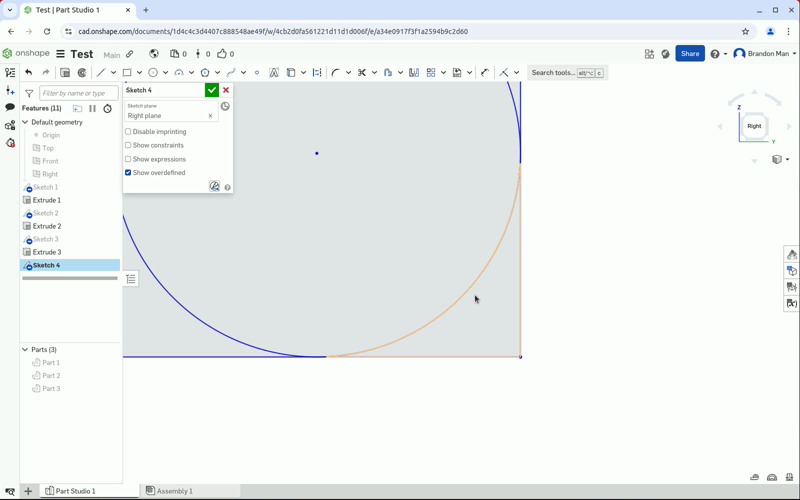
scroll(-6)
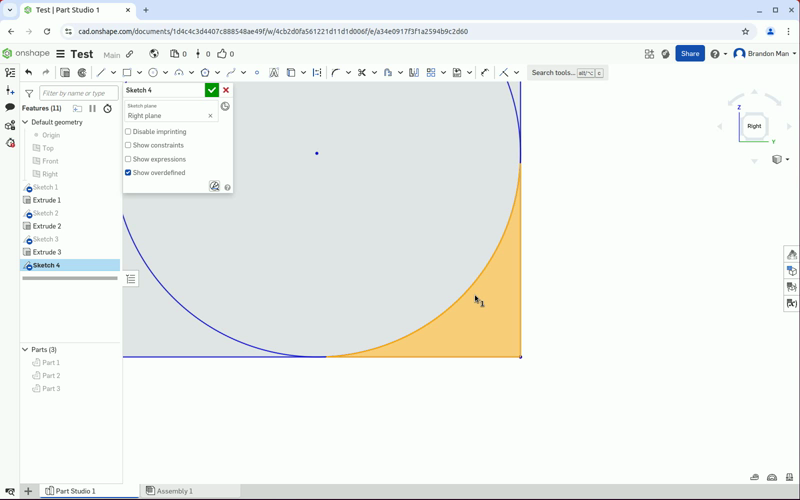
scroll(-6)
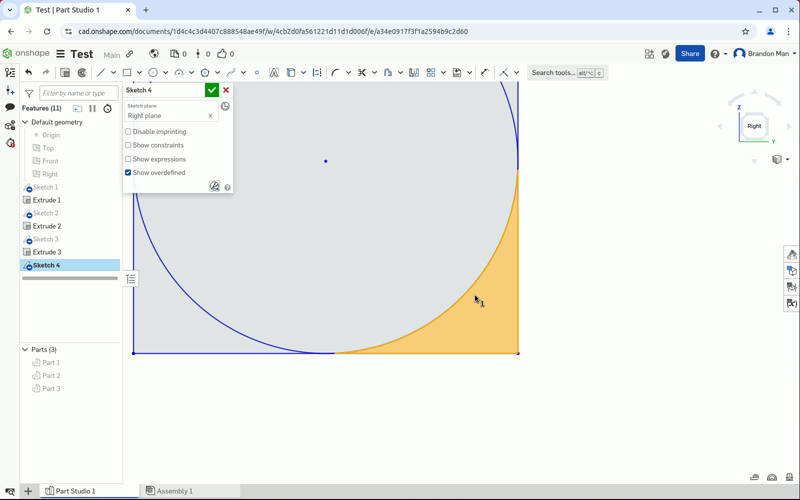
scroll(-6)
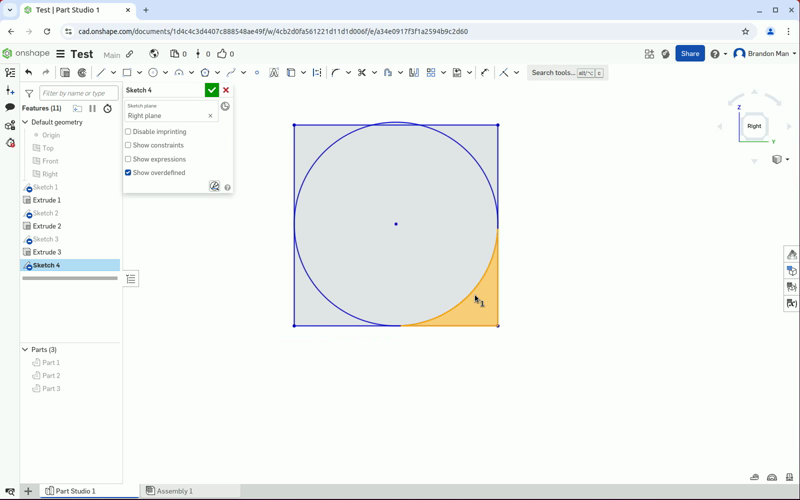
scroll(-6)
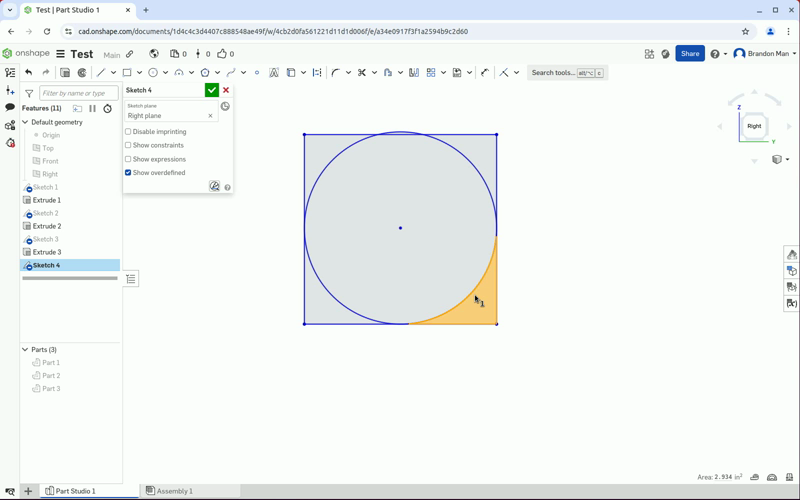
scroll(-6)
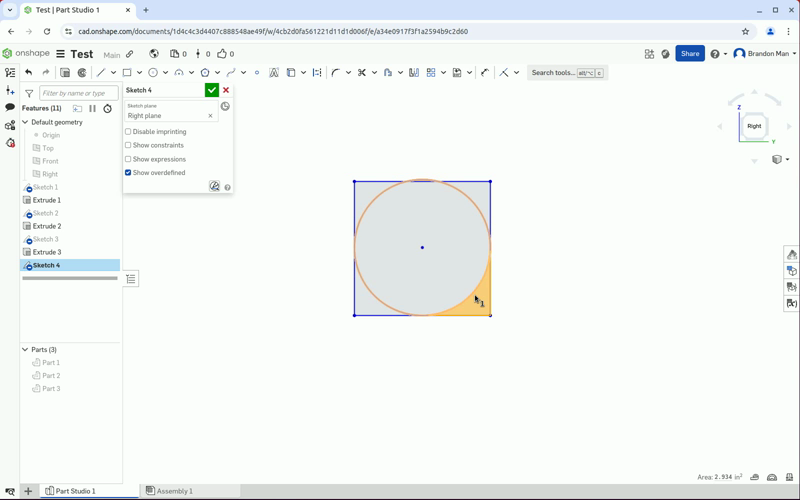
scroll(-6)
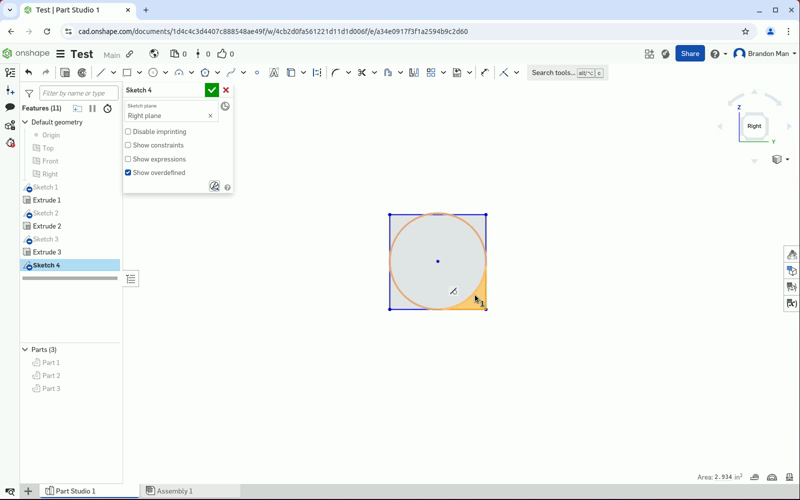
scroll(-6)
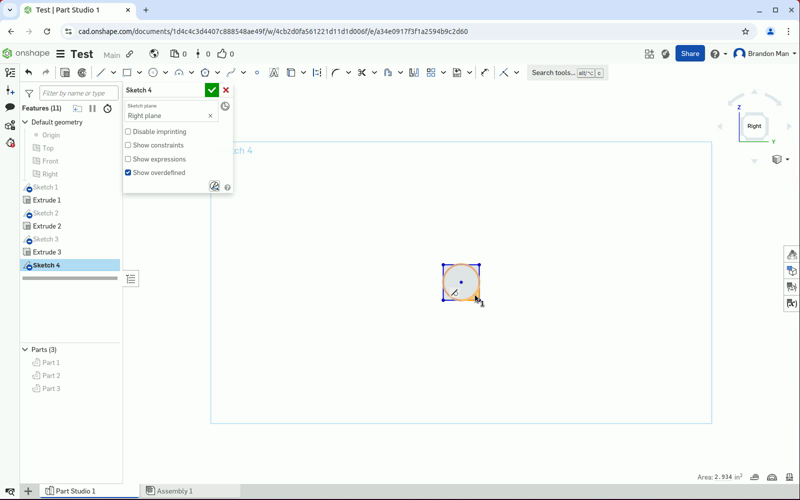
mouse_move(73, 352)
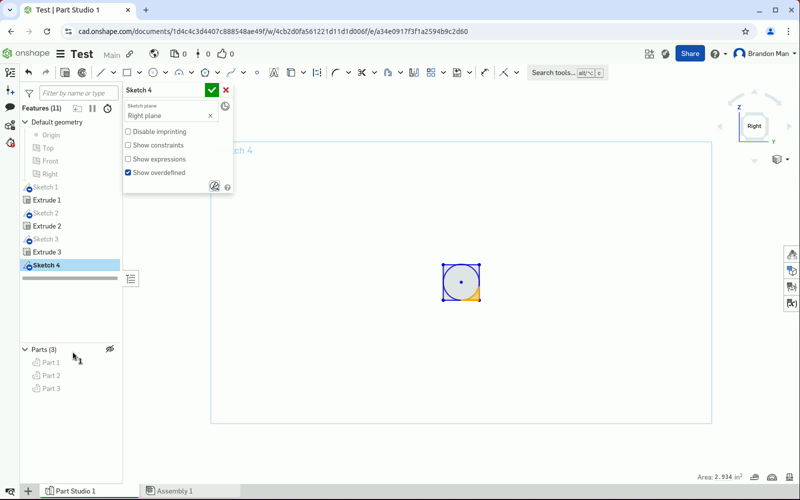
key(shift+y)
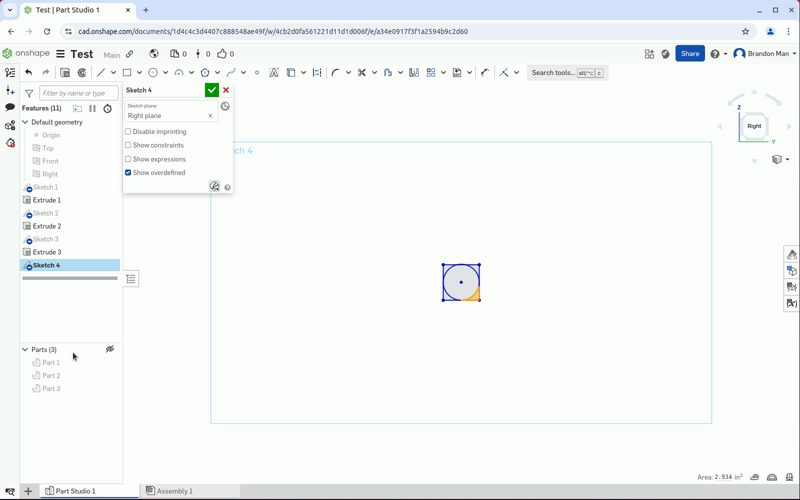
key(shift+e)
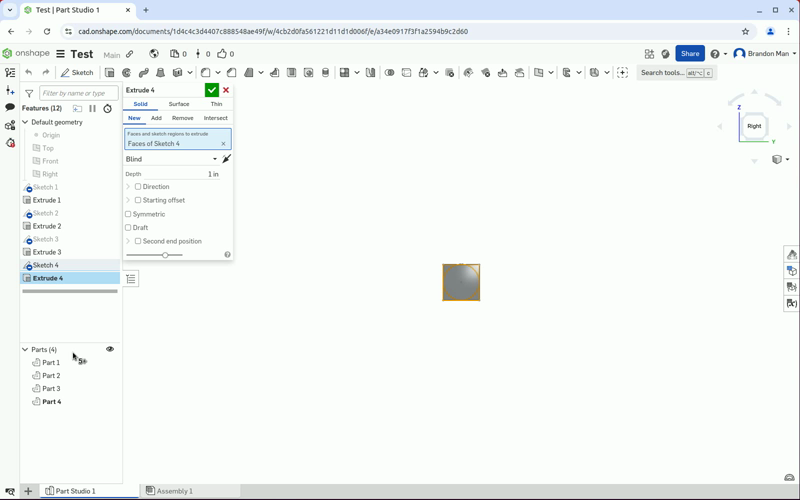
mouse_move(143, 106)
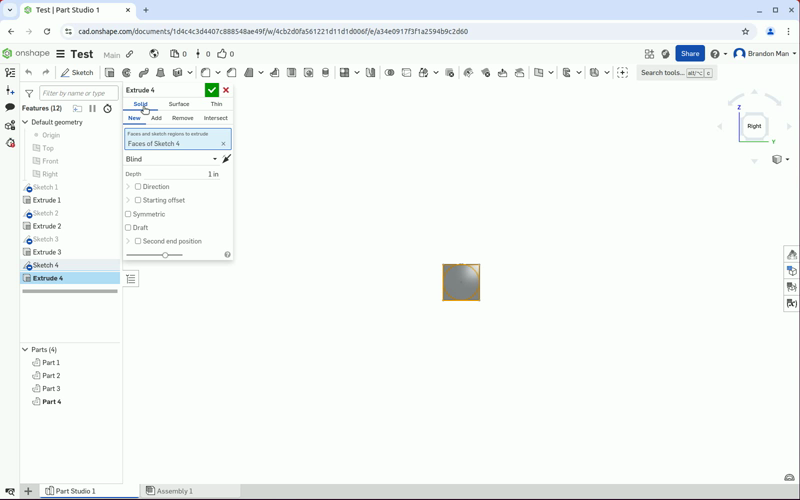
click(143, 106)
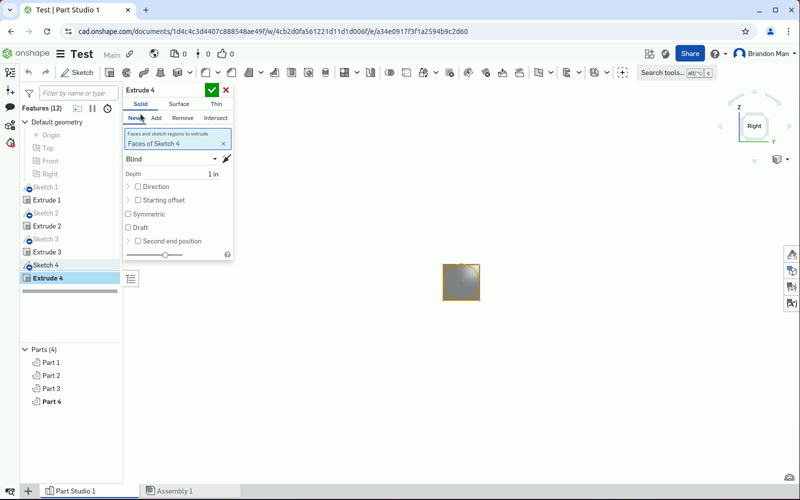
mouse_move(137, 120)
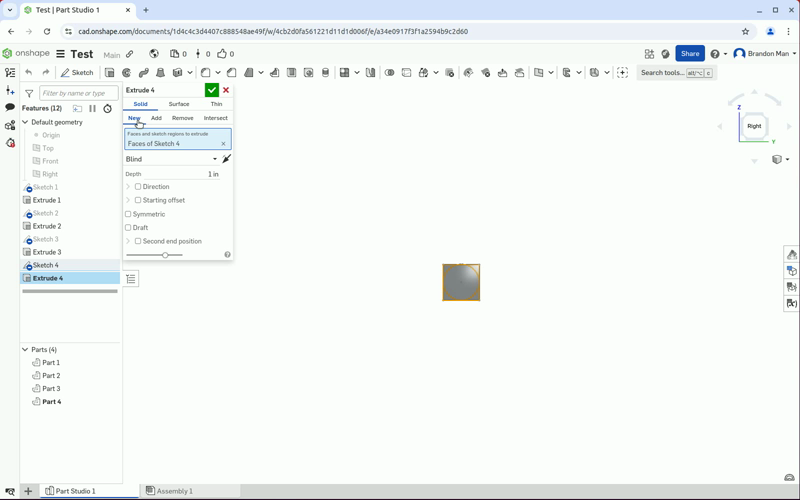
click(137, 120)
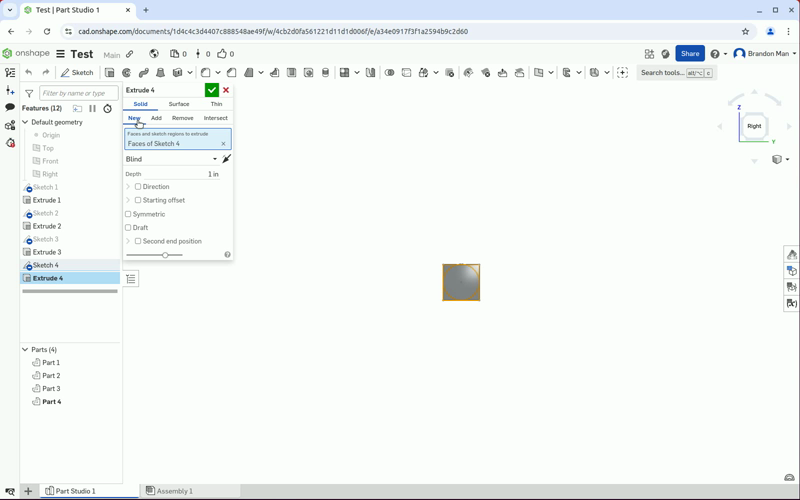
key(tab, 4)
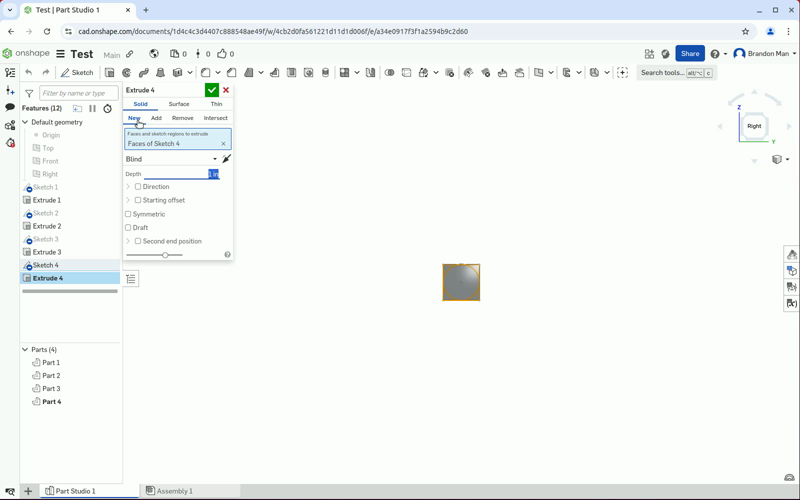
text(-2.648)
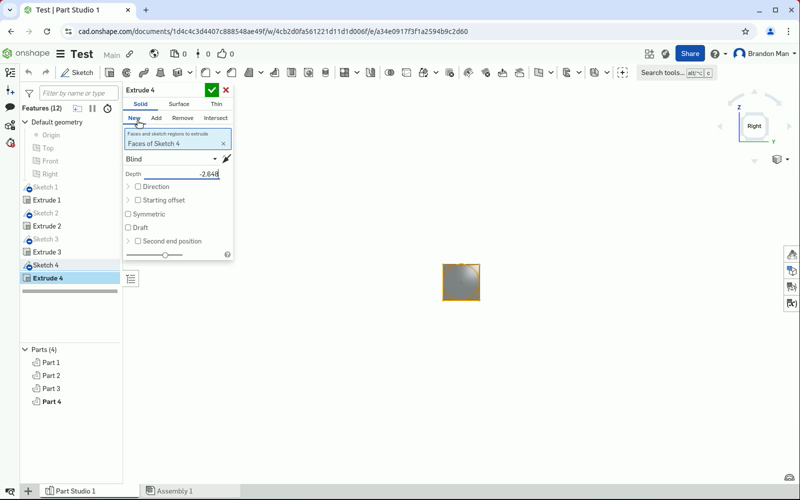
key(enter)
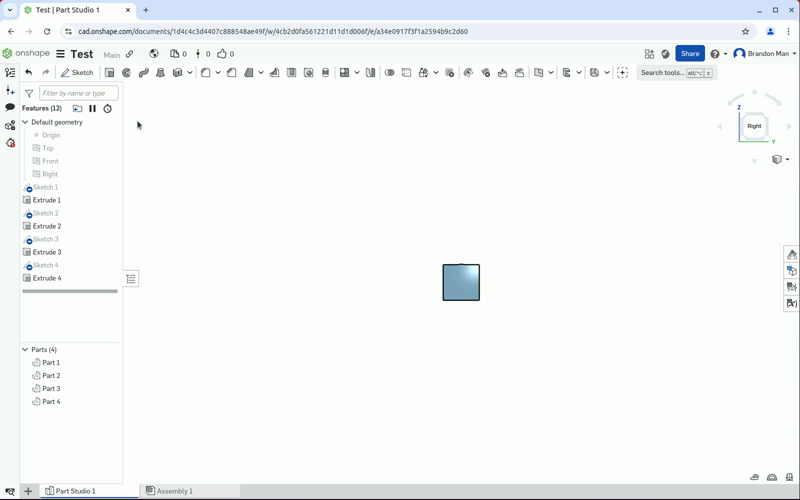
key(shift+h)
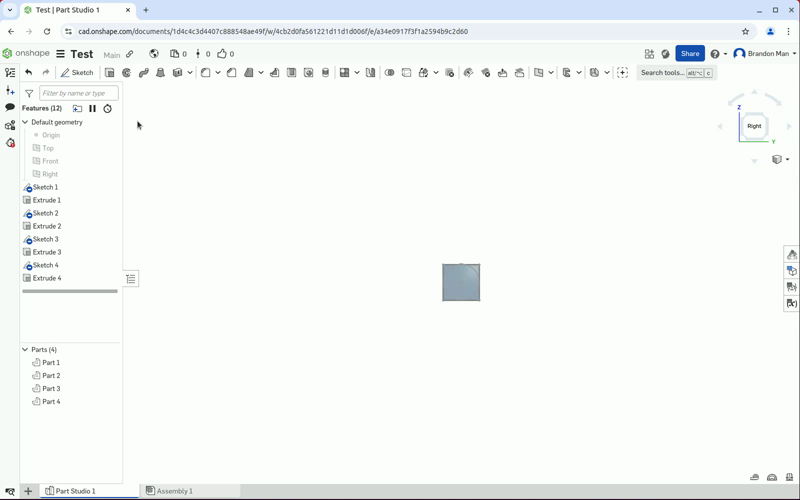
key(shift+h)
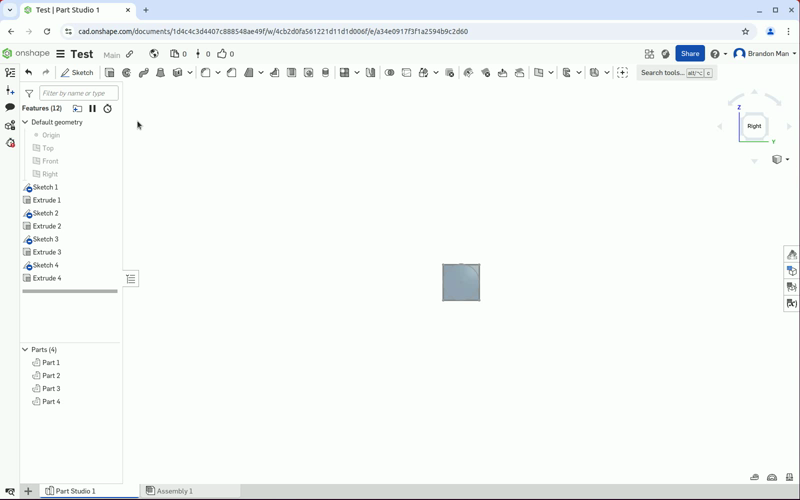
key(shift+7)
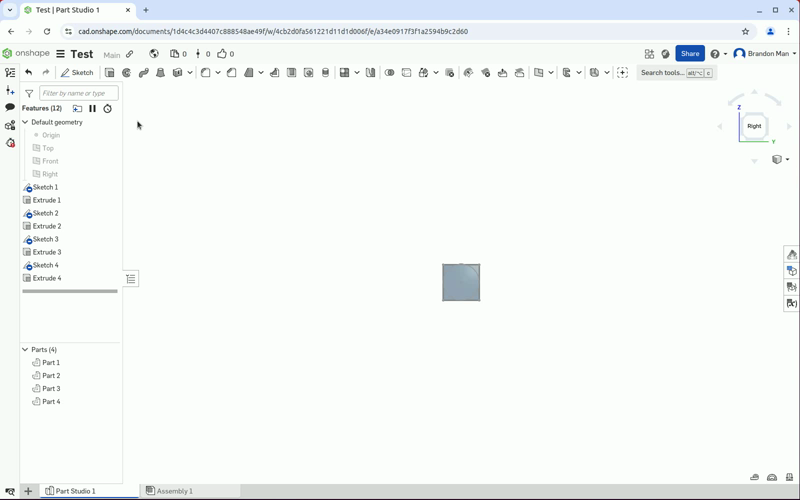
key(right, 2)
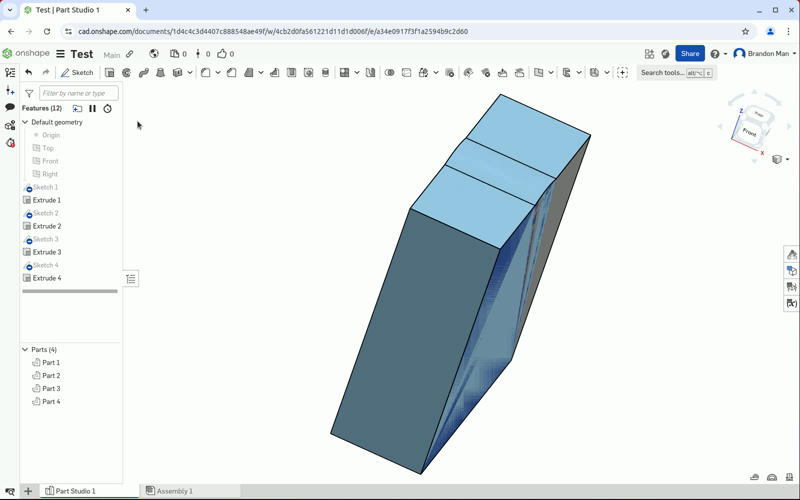
key(down, 2)
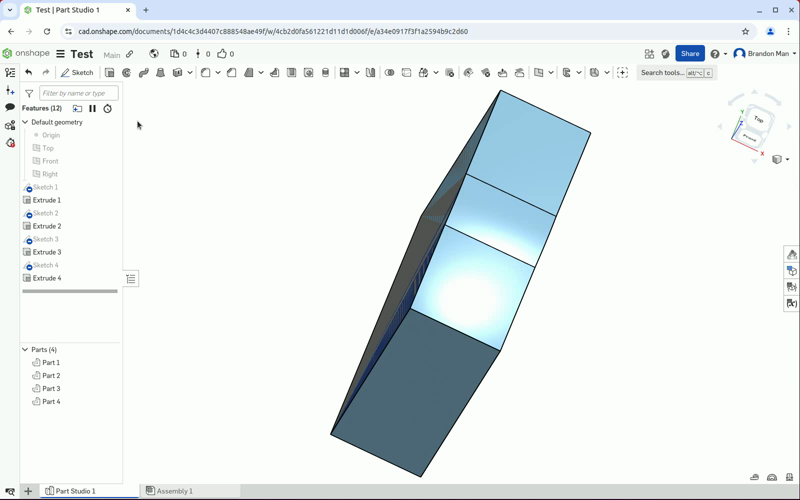
key(up, 2)
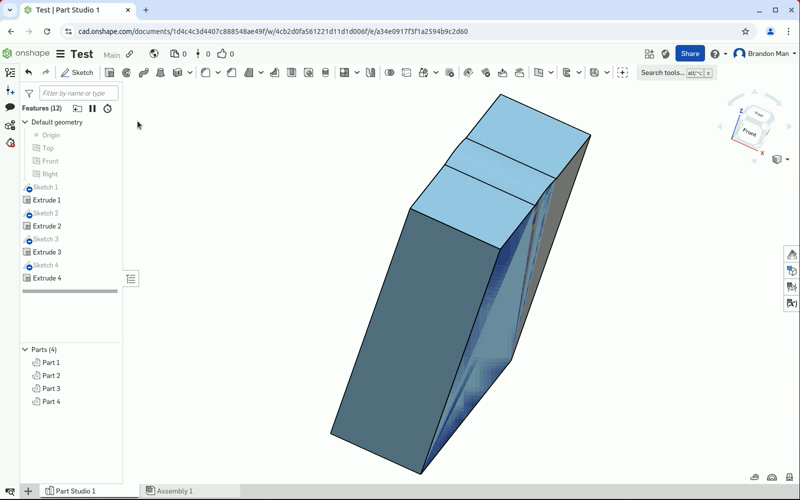
key(left, 2)
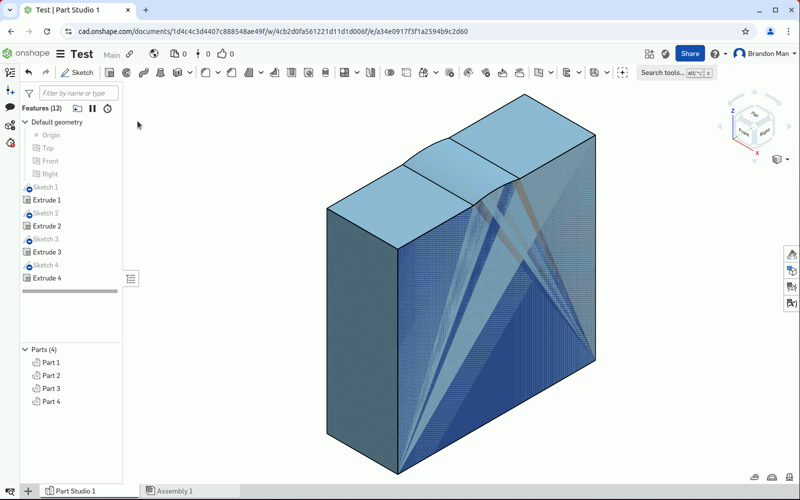
mouse_move(73, 189)
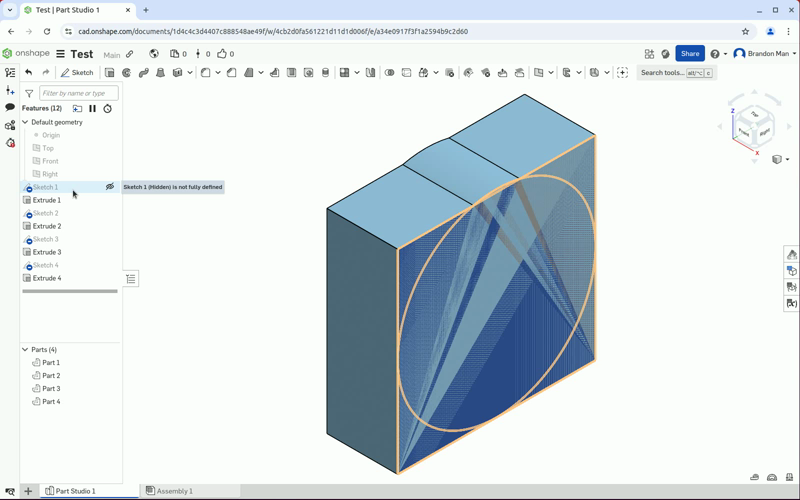
click(73, 189)